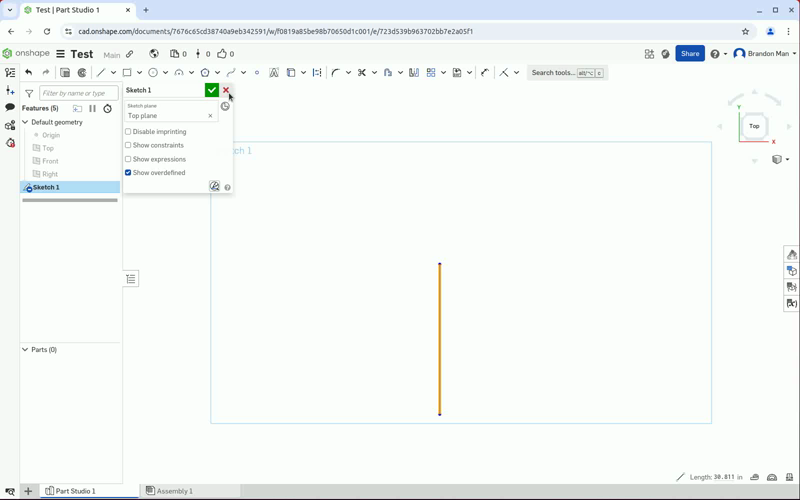
key(shift+h)
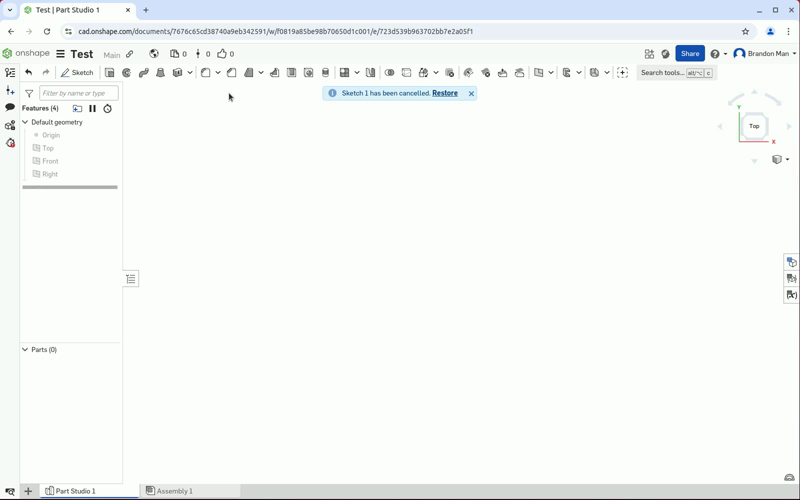
mouse_move(73, 352)
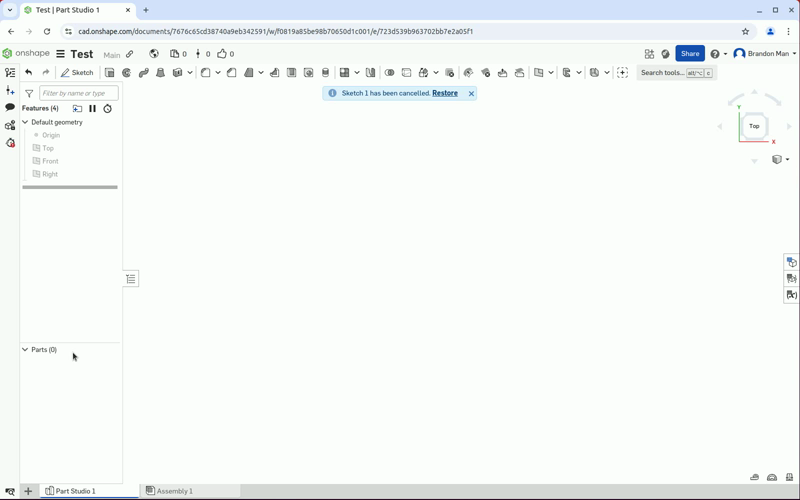
key(y)
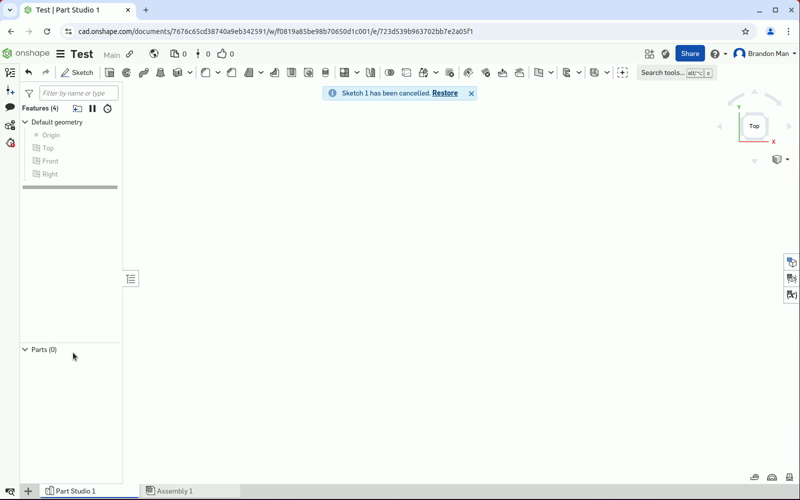
key(shift+p)
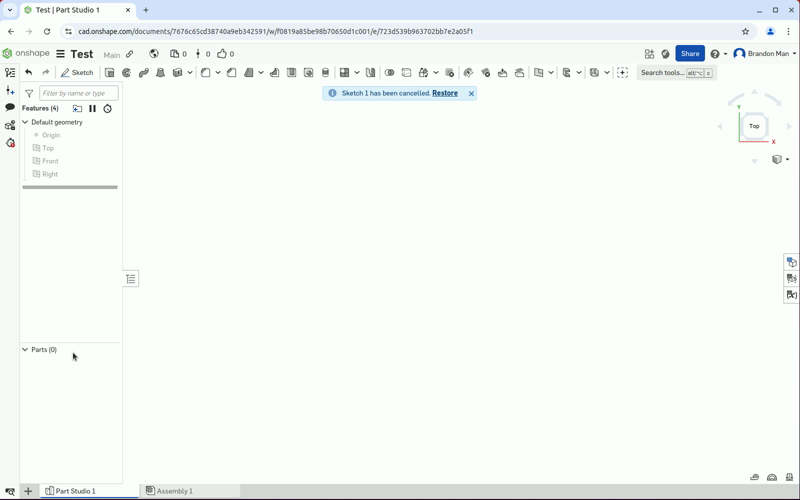
key(space)
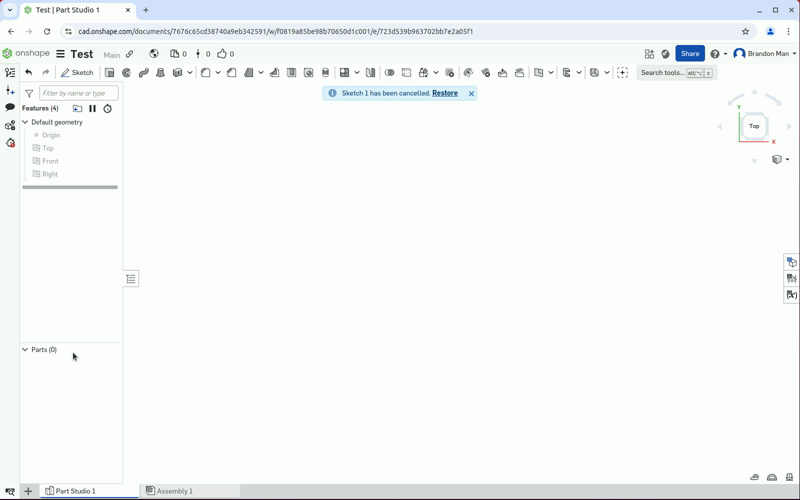
key_down(shift)
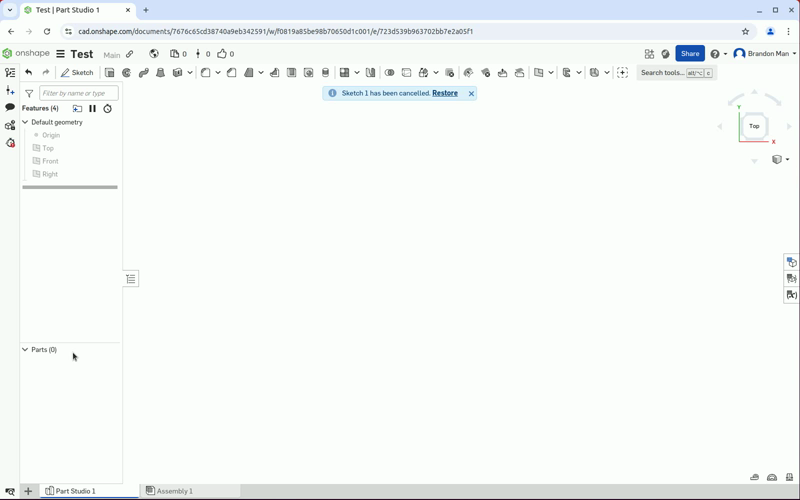
key(up)
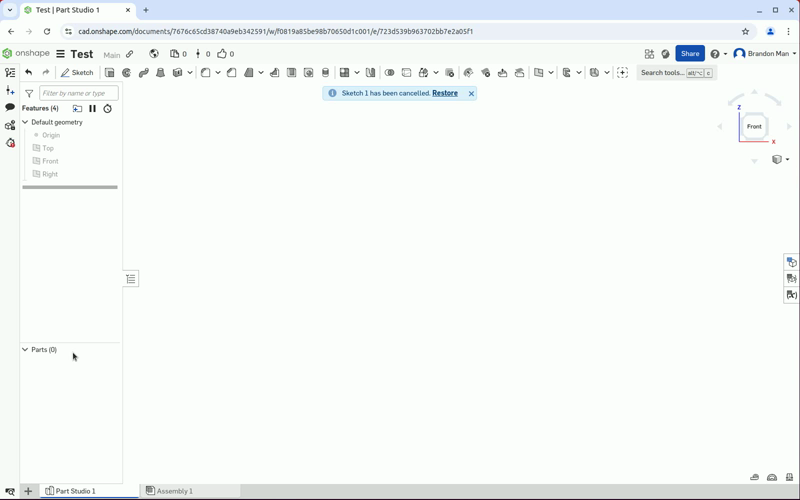
key_up(shift)
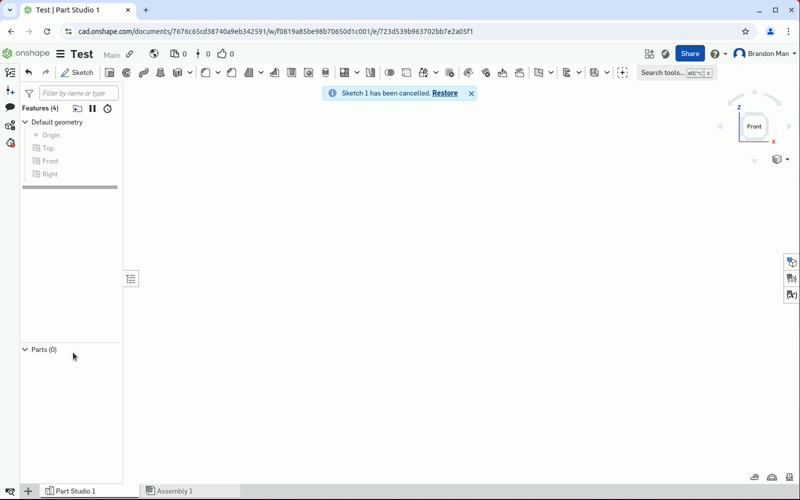
key(space)
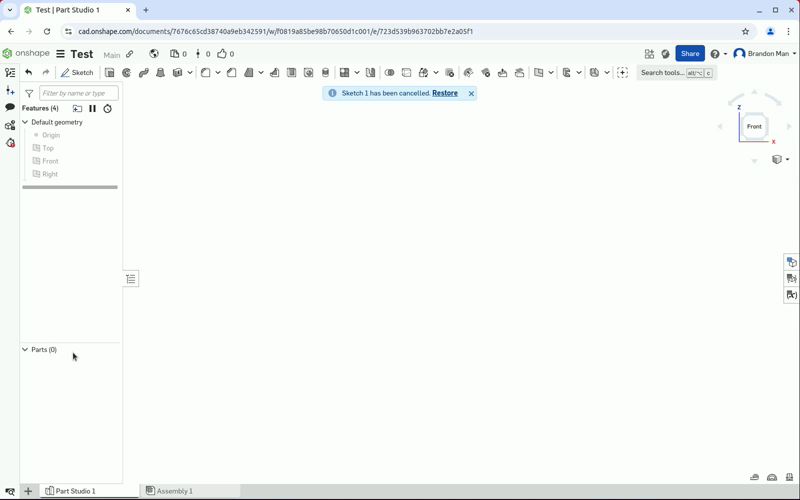
key_down(shift)
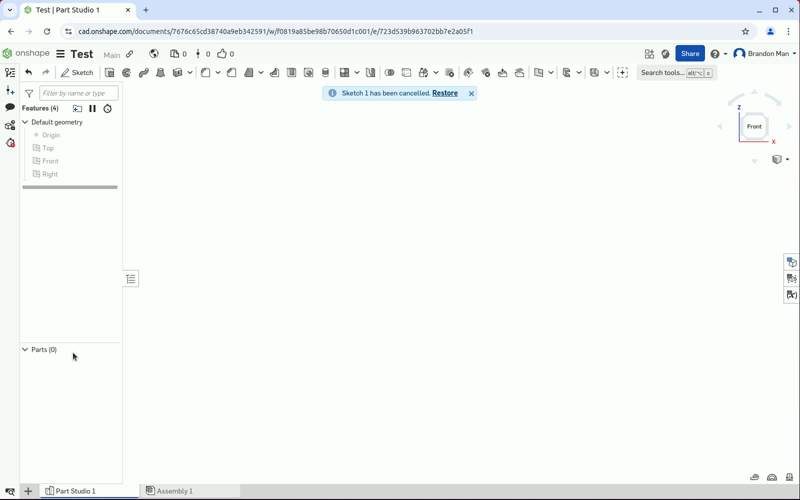
key(left)
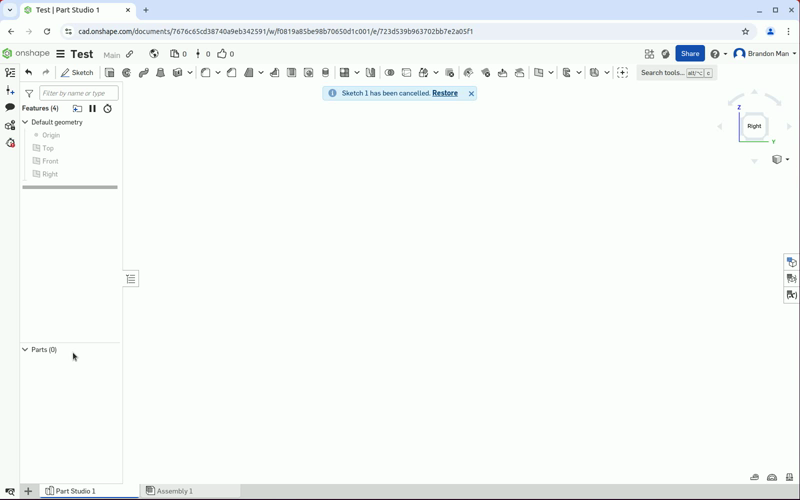
key_up(shift)
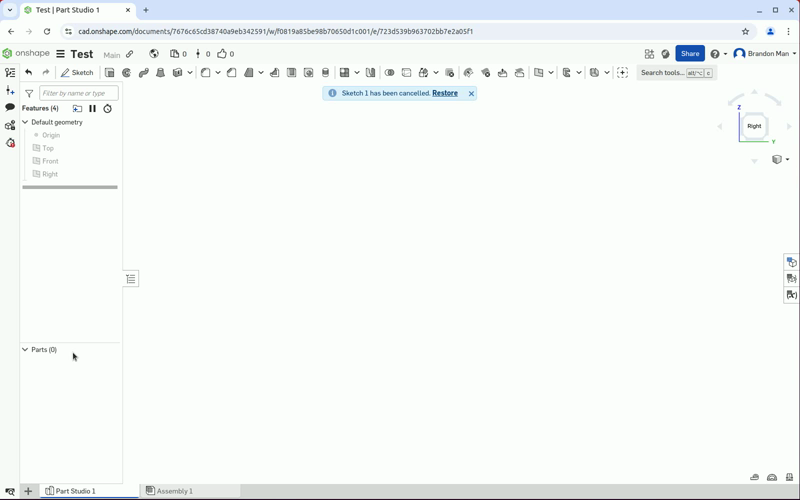
mouse_move(73, 352)
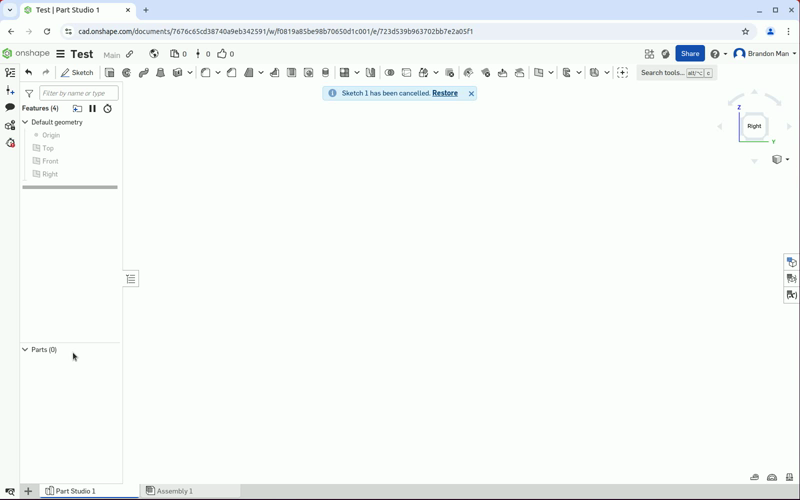
key(shift+y)
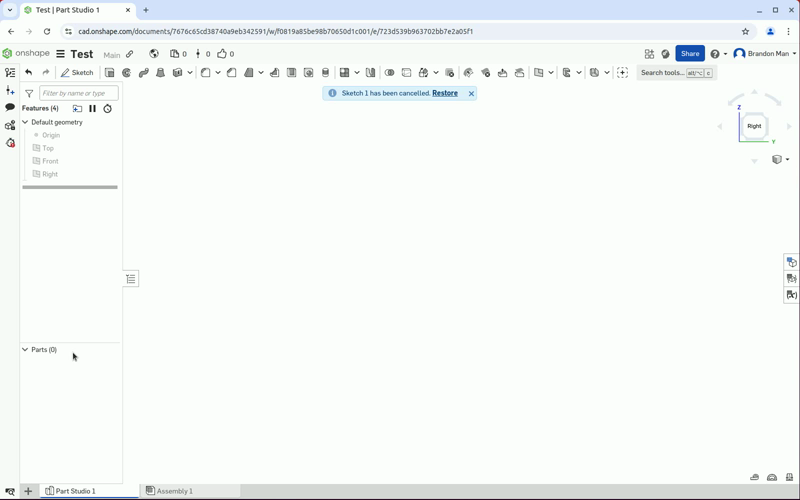
key(shift+s)
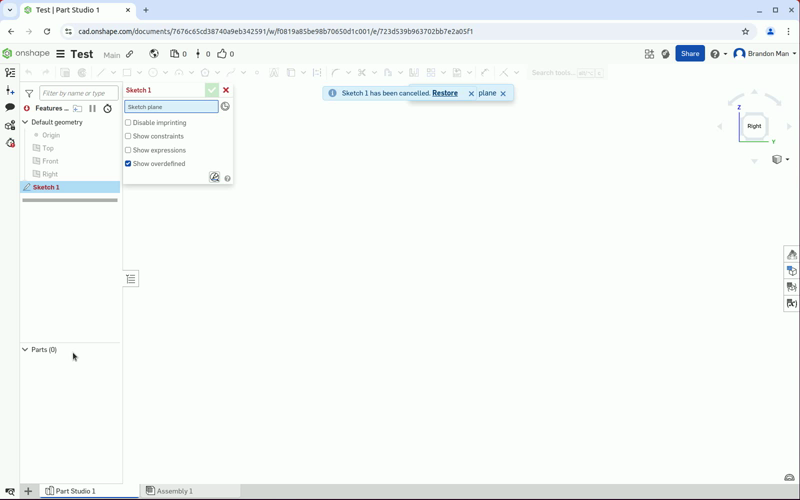
mouse_move(73, 176)
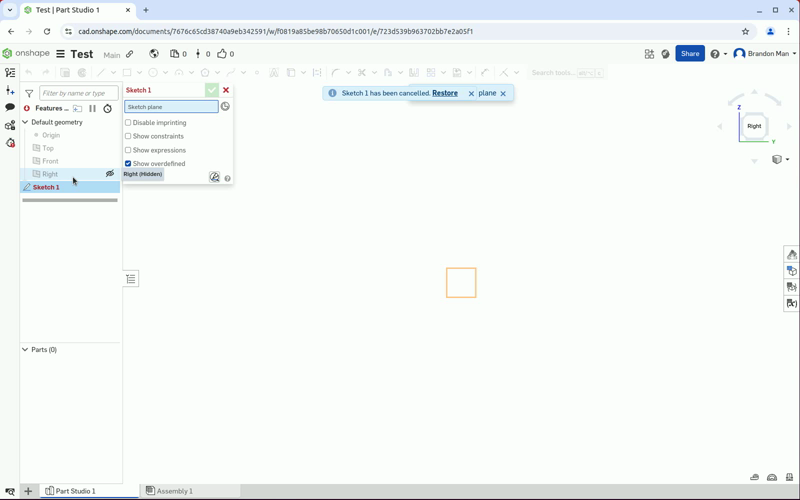
click(73, 176)
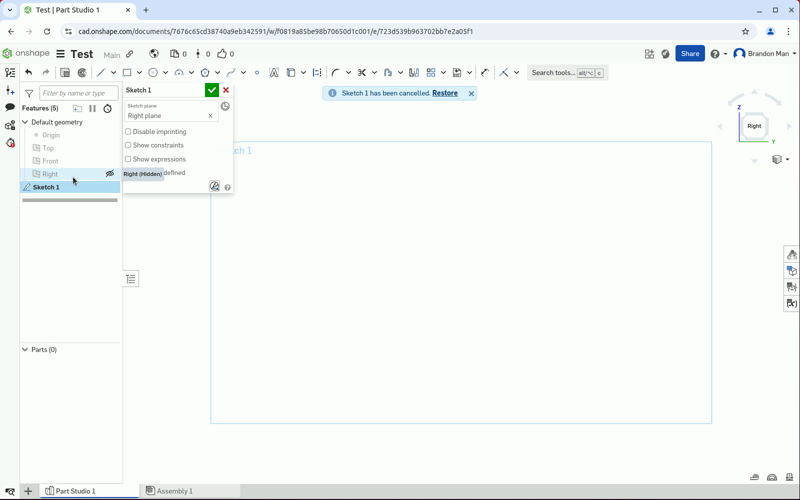
mouse_move(73, 352)
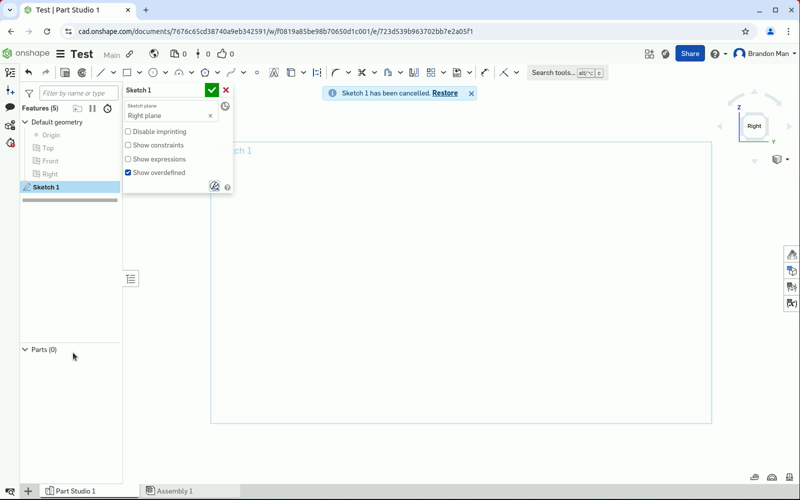
key(y)
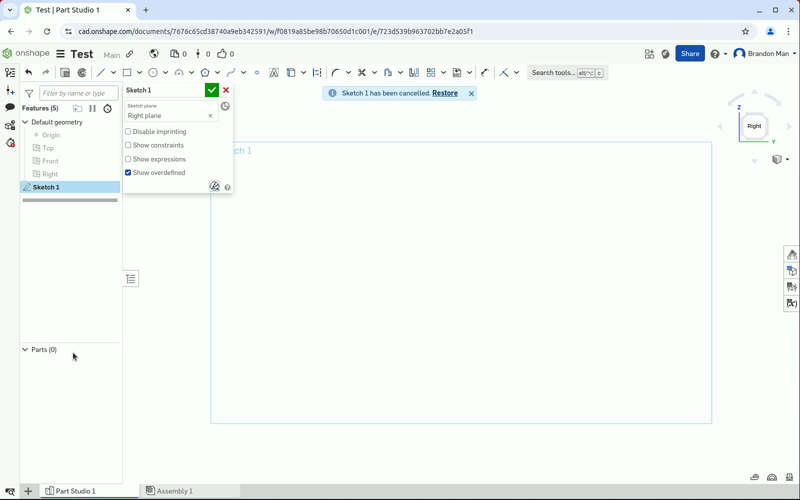
key(l)
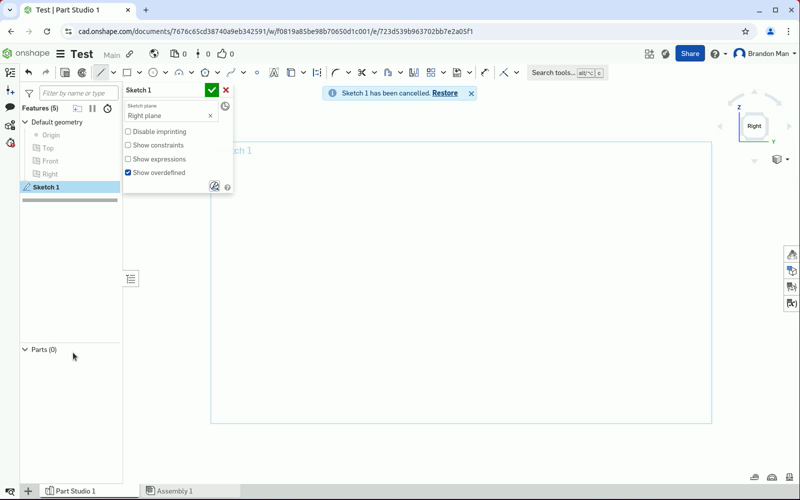
key_down(shift)
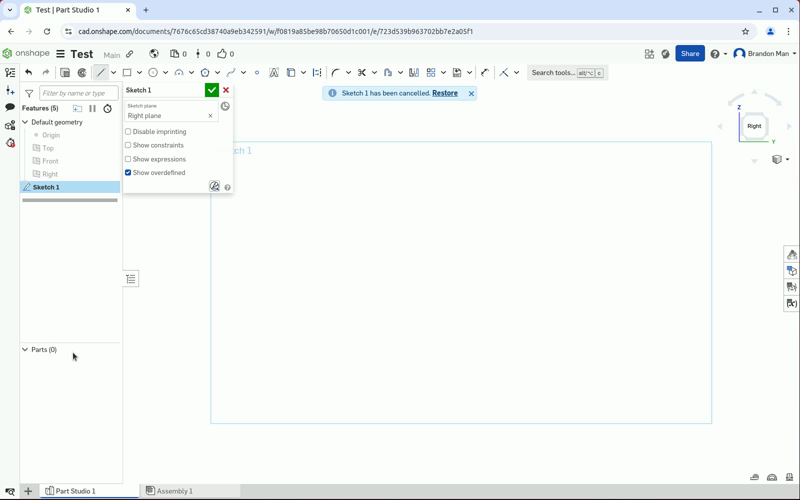
mouse_move(454, 288)
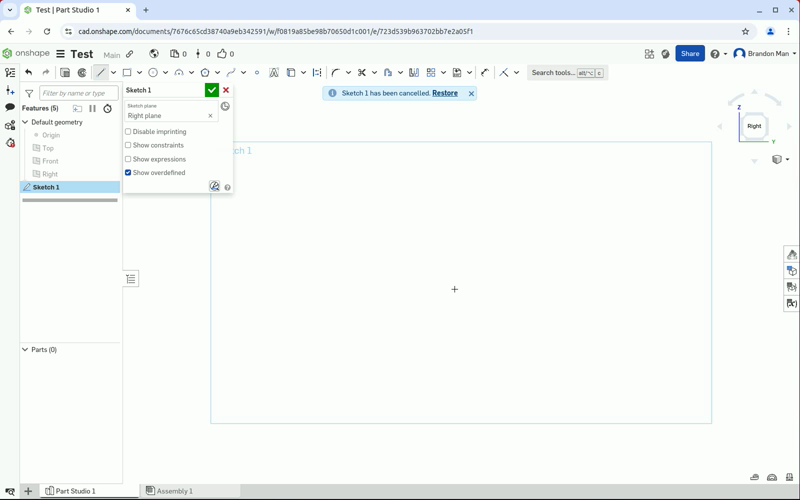
click(454, 288)
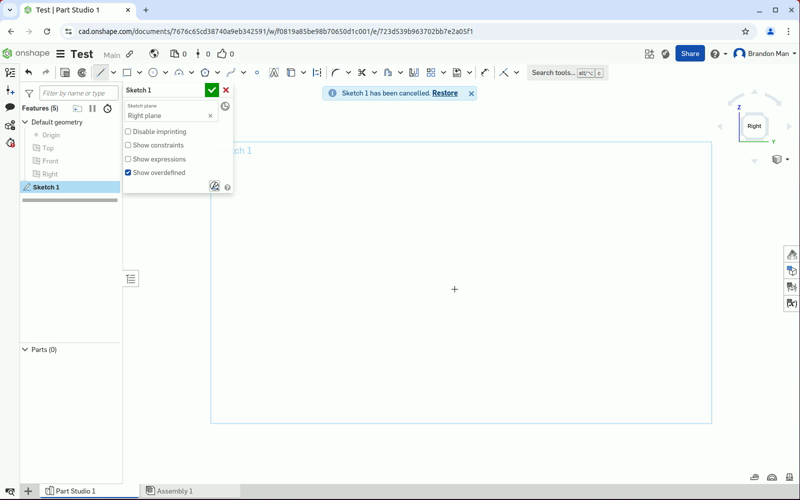
key_up(shift)
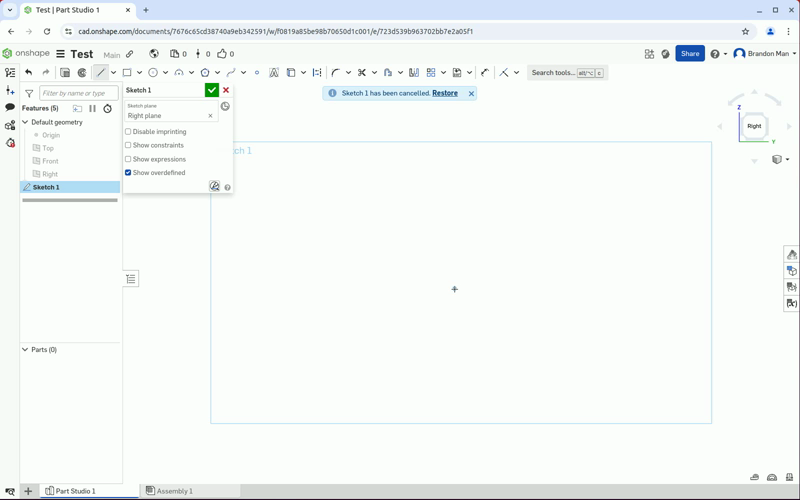
key_down(shift)
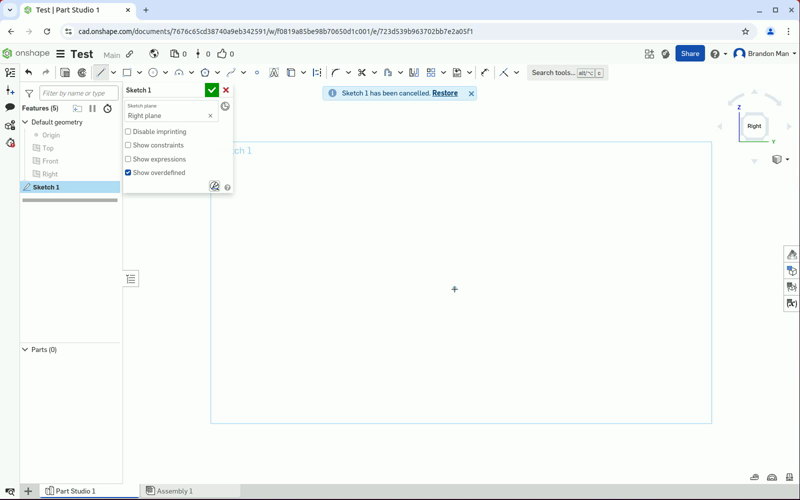
mouse_move(484, 288)
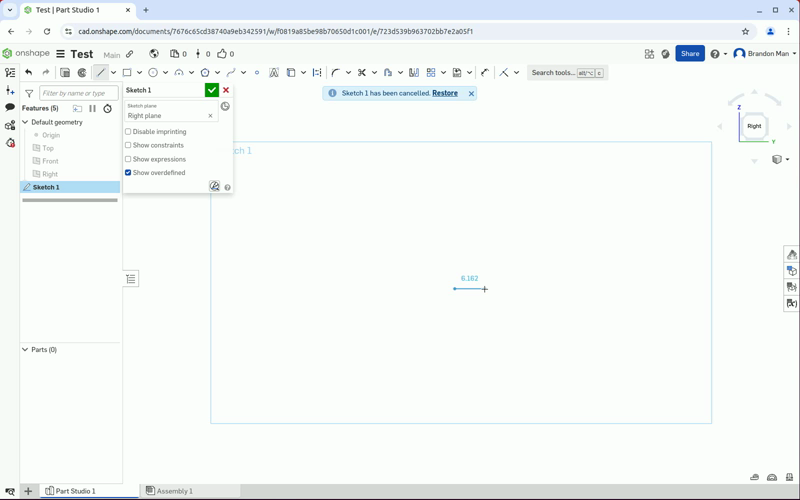
mouse_move(467, 288)
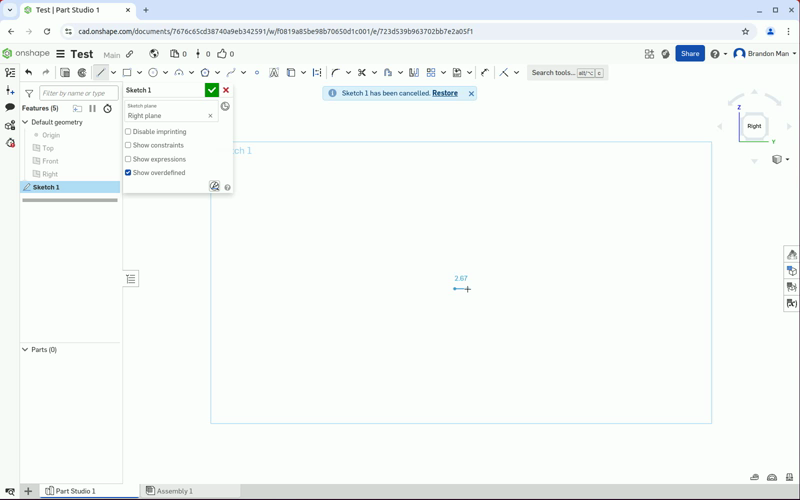
click(467, 288)
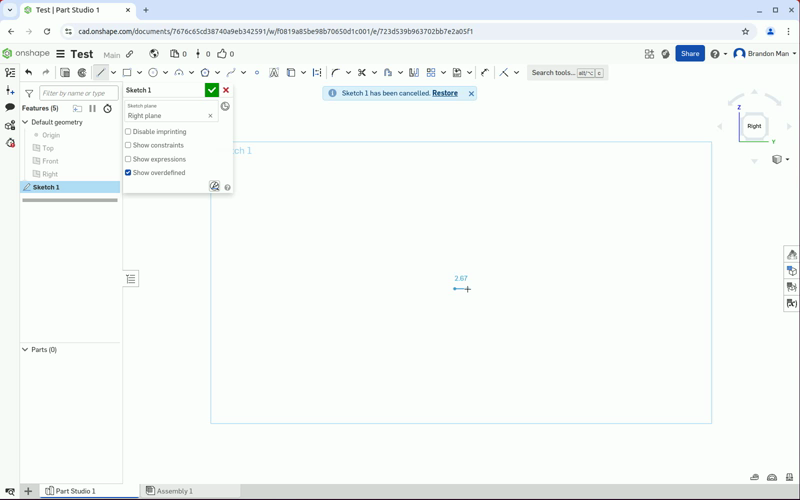
key_up(shift)
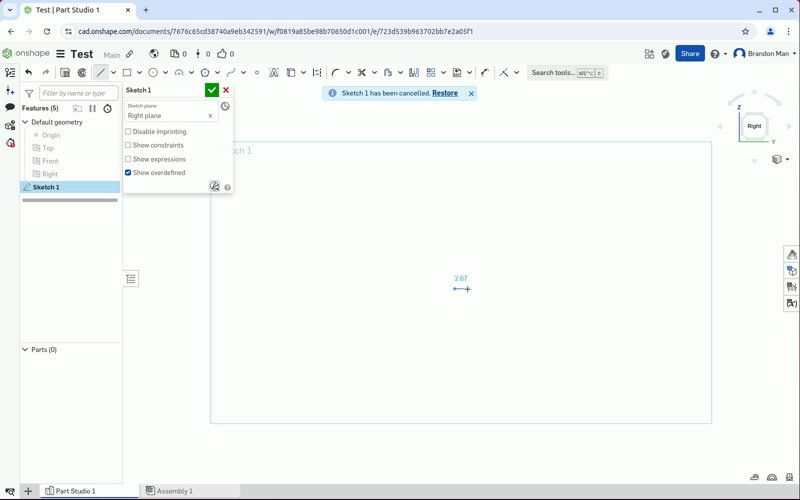
key_down(shift)
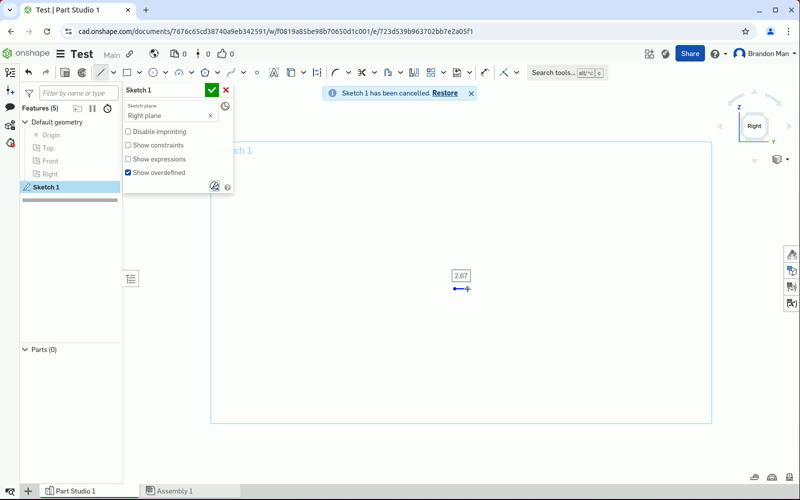
mouse_move(497, 288)
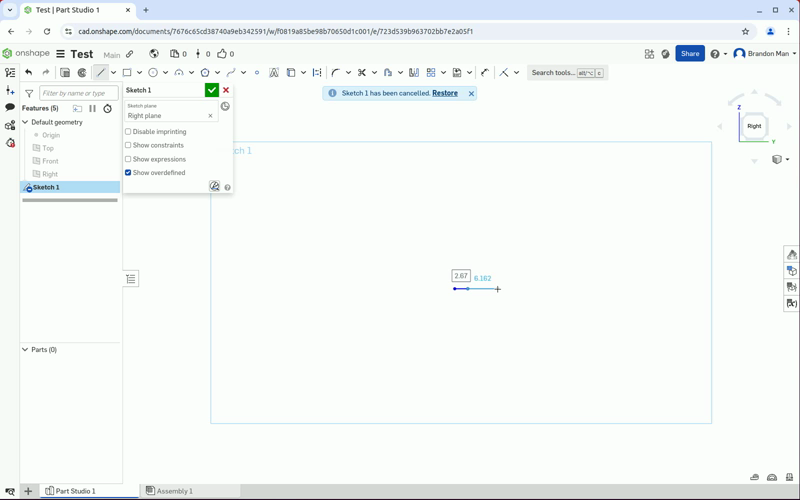
mouse_move(467, 276)
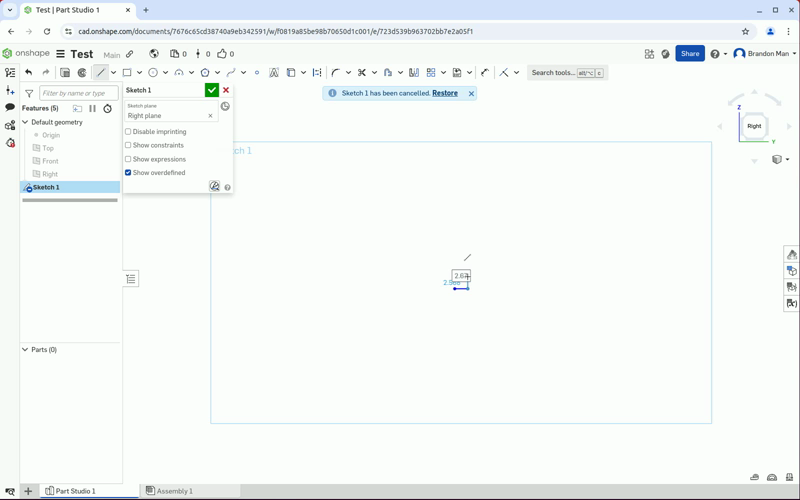
click(467, 276)
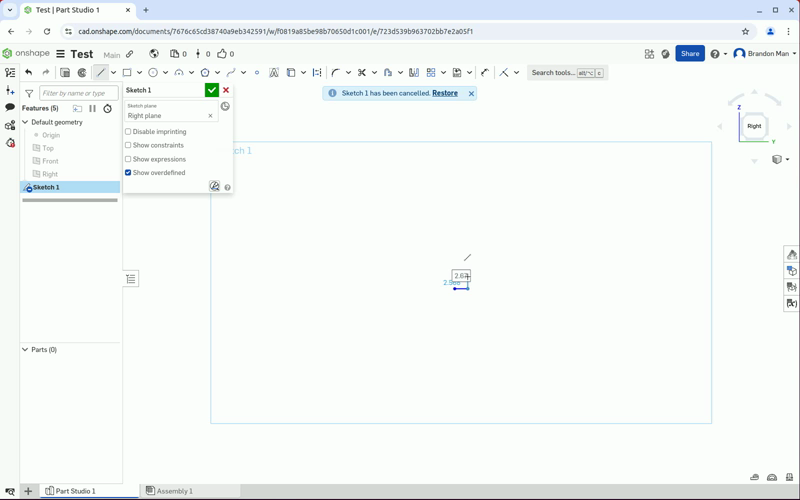
key_up(shift)
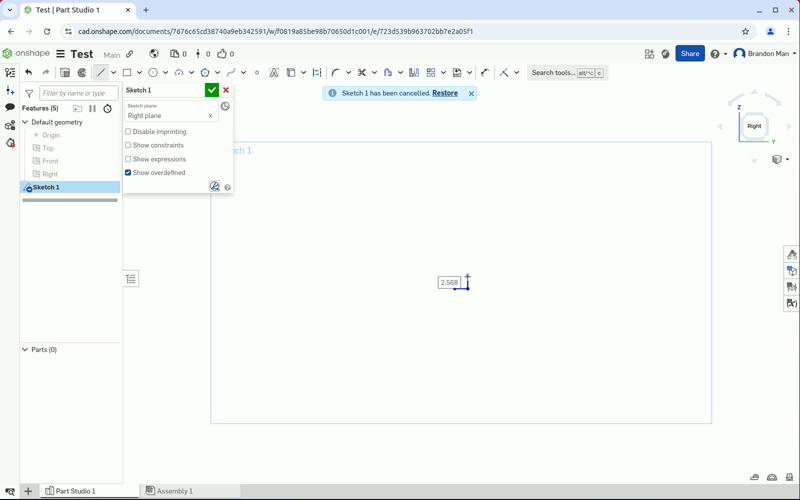
key_down(shift)
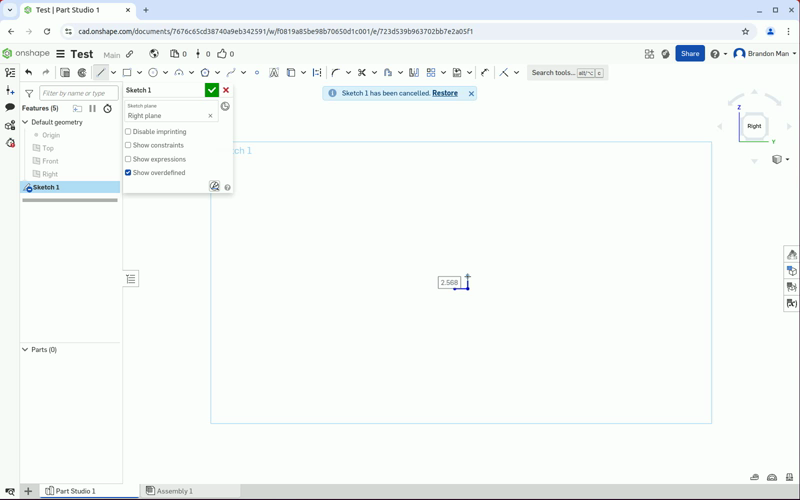
mouse_move(497, 276)
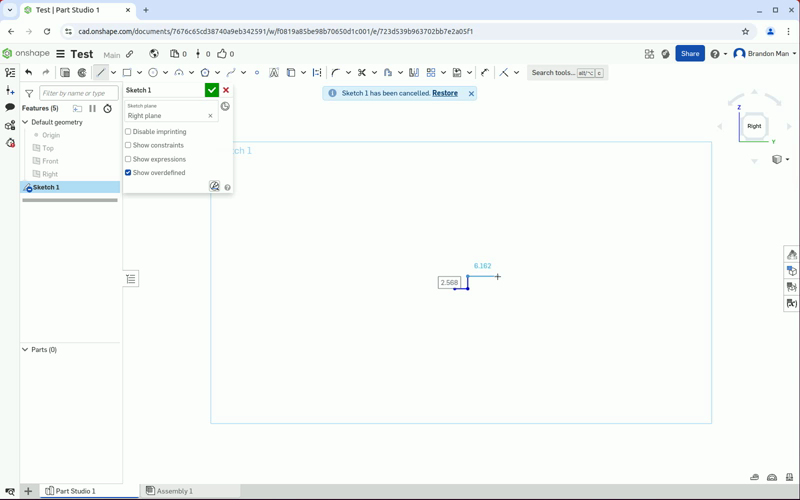
mouse_move(454, 276)
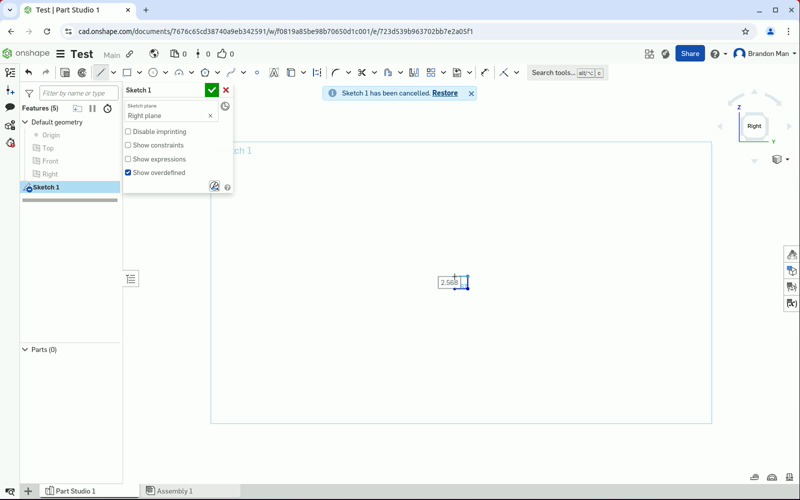
click(454, 276)
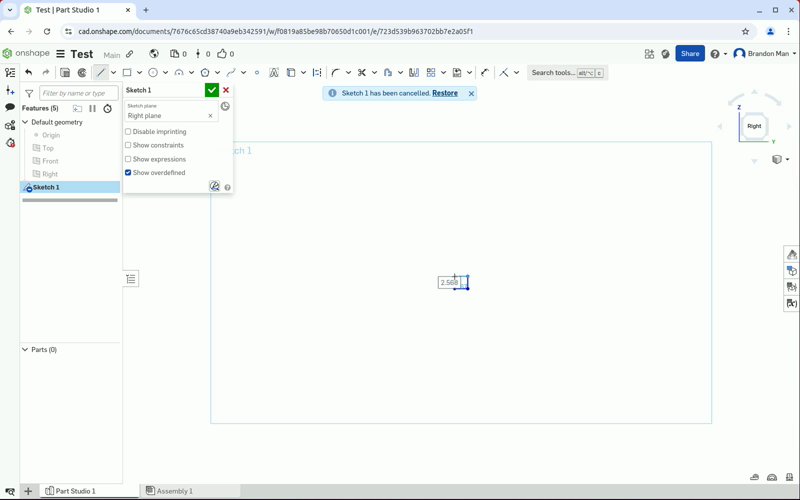
key_up(shift)
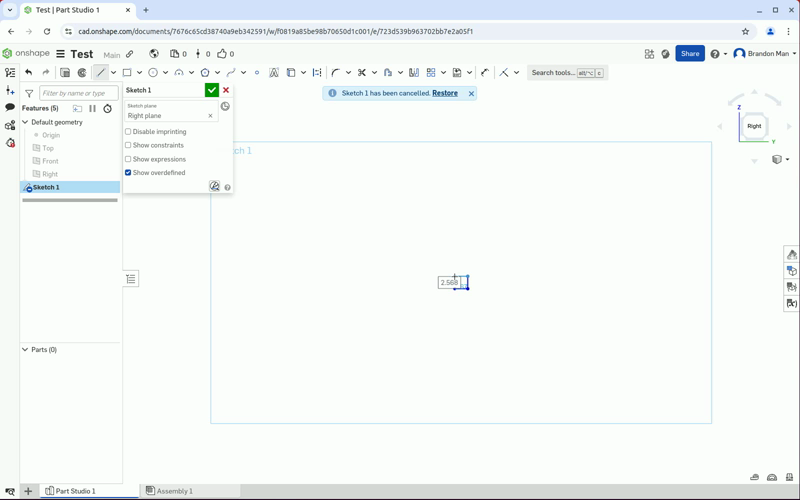
mouse_move(484, 276)
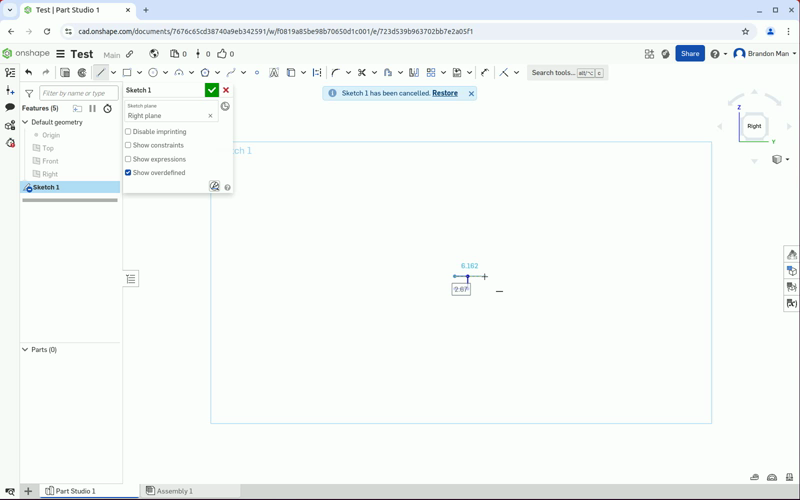
key_down(shift)
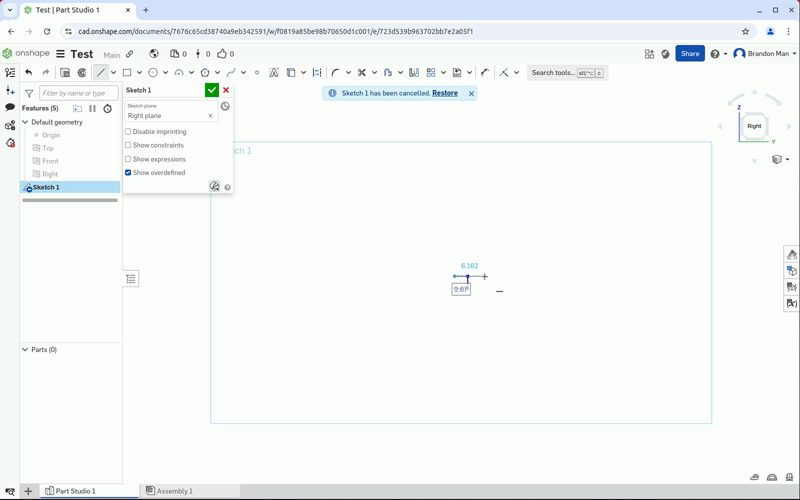
mouse_move(454, 288)
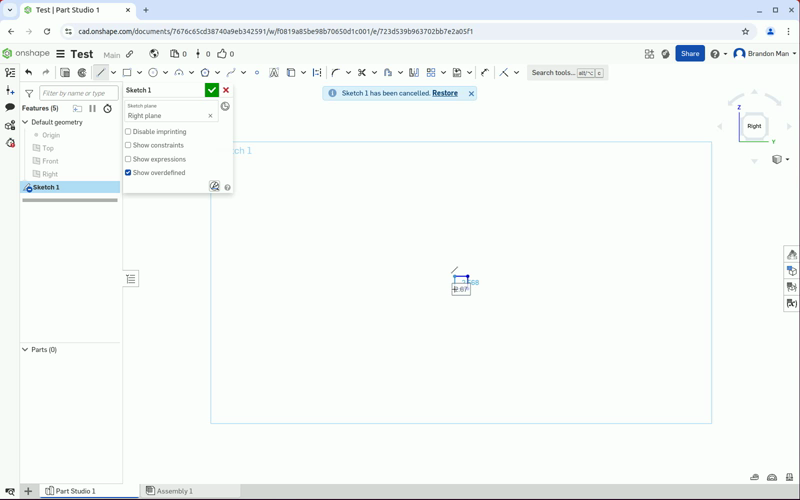
key_up(shift)
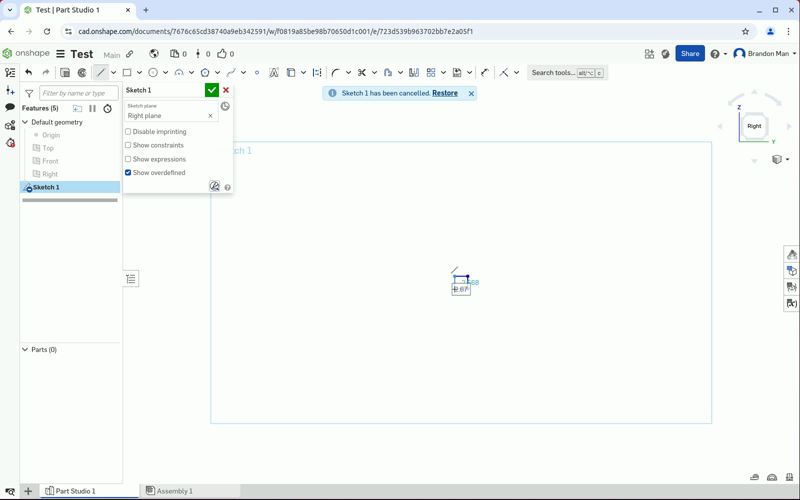
click(454, 288)
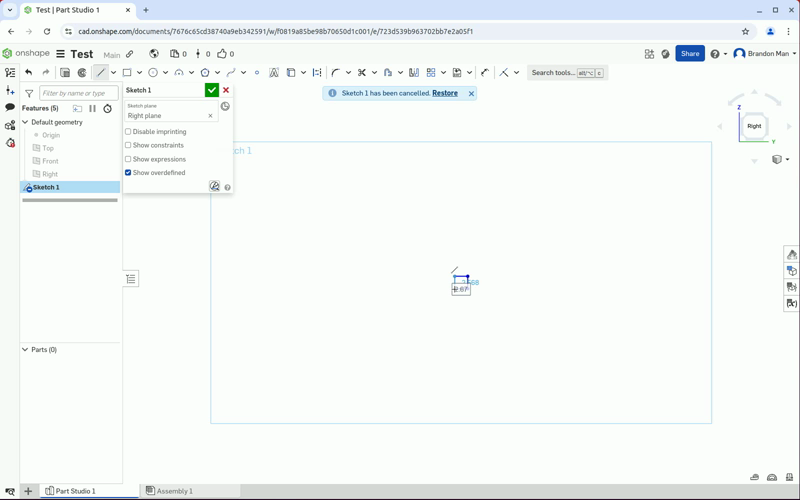
key(esc)
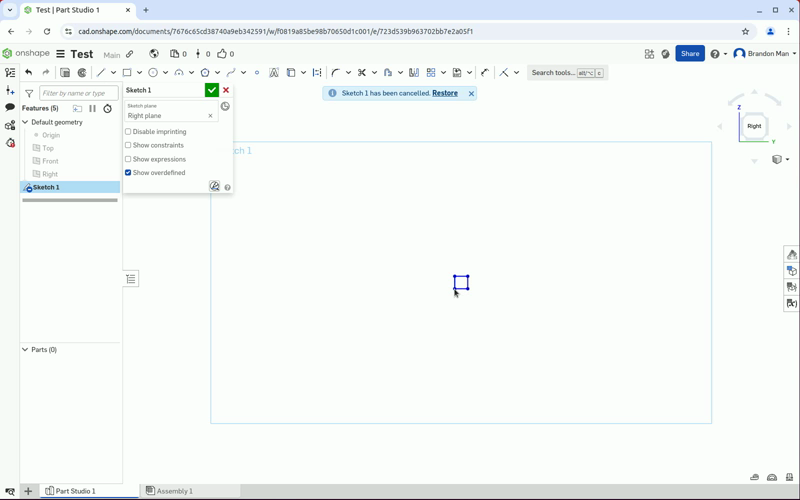
mouse_move(462, 287)
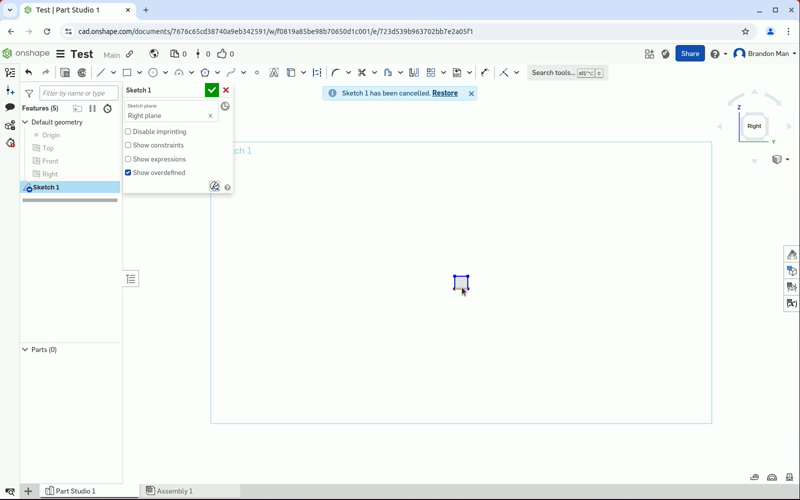
scroll(6)
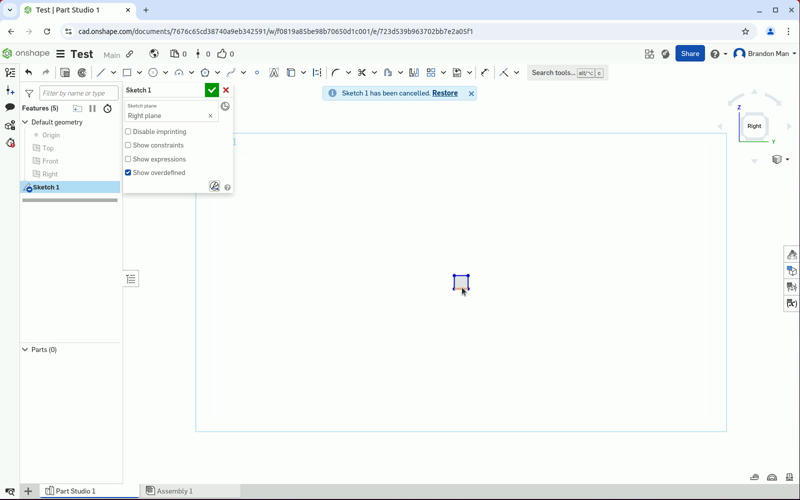
scroll(6)
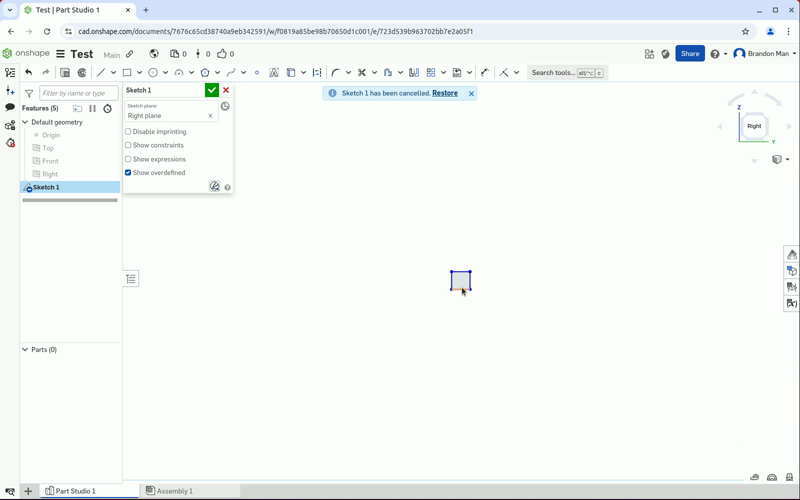
scroll(6)
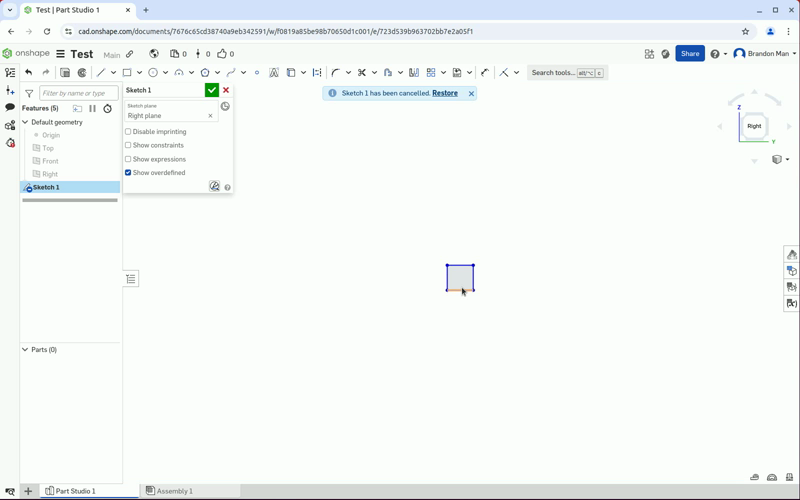
scroll(6)
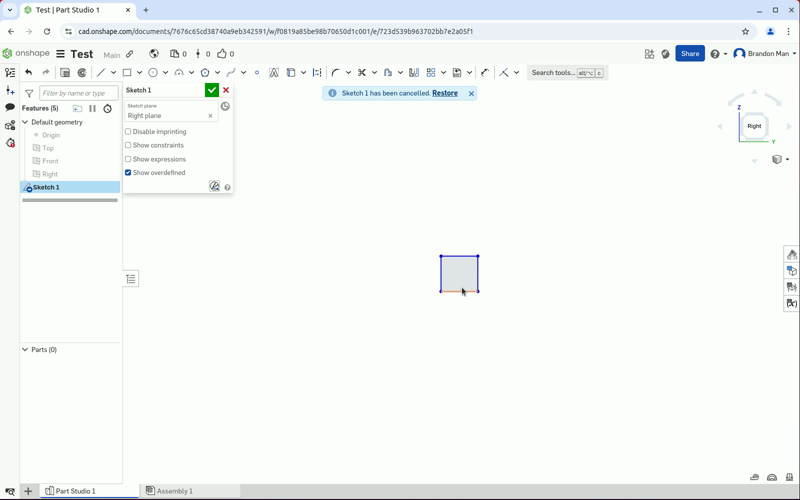
scroll(6)
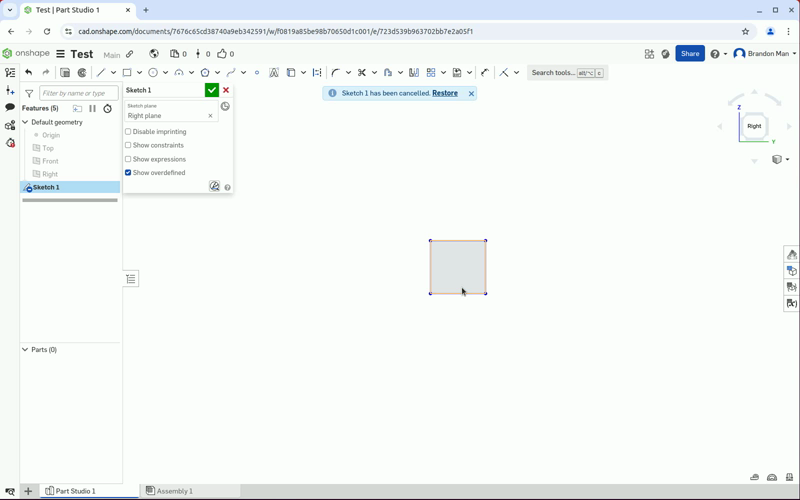
scroll(6)
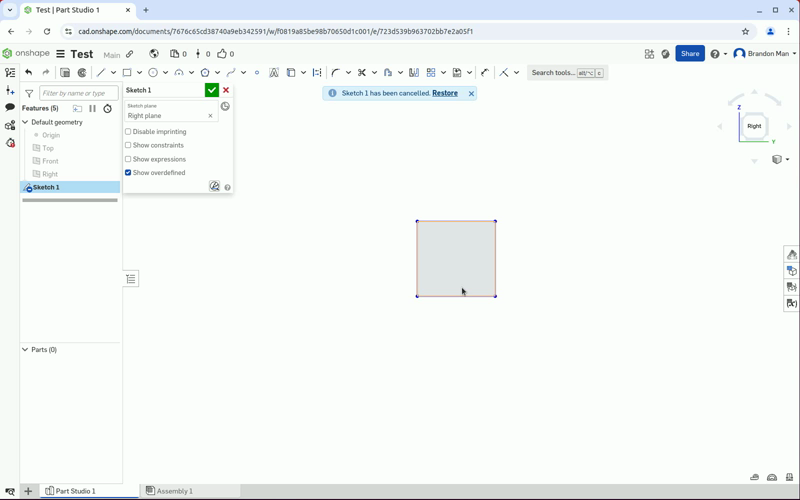
scroll(6)
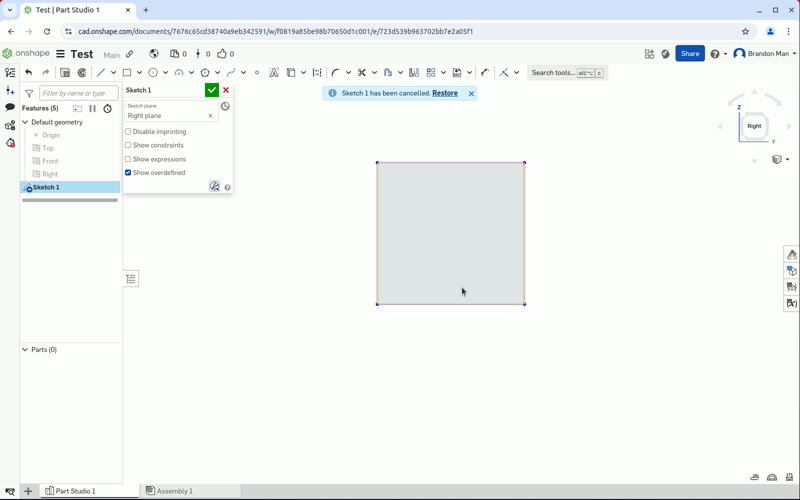
click(462, 287)
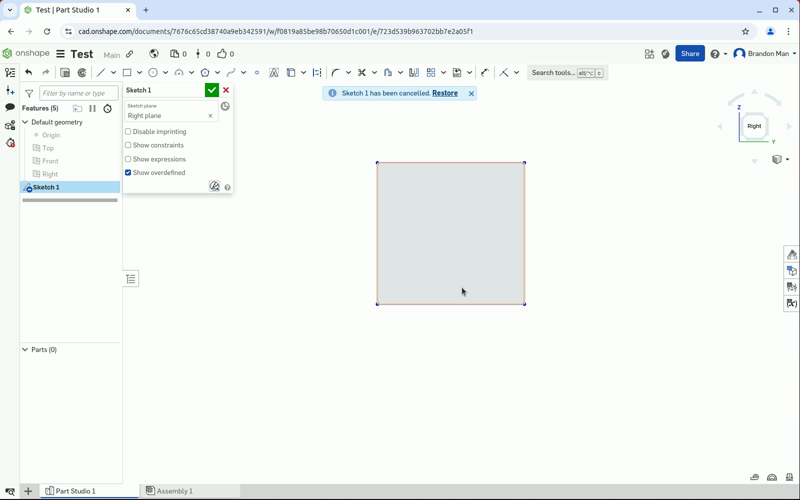
scroll(-6)
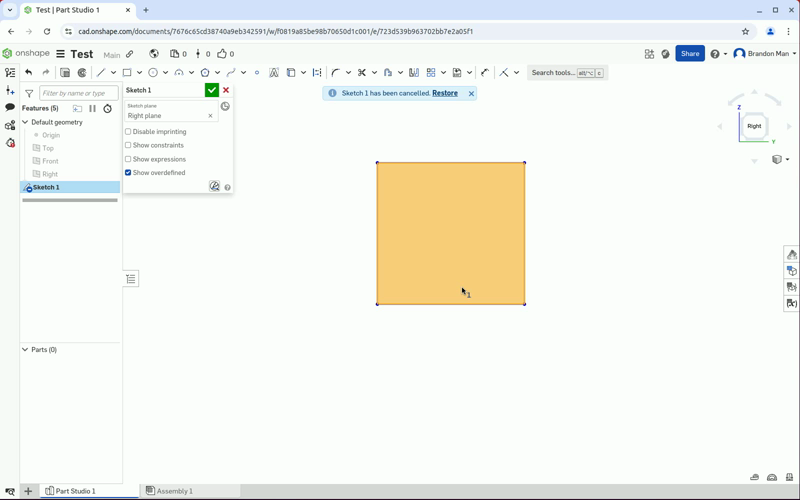
scroll(-6)
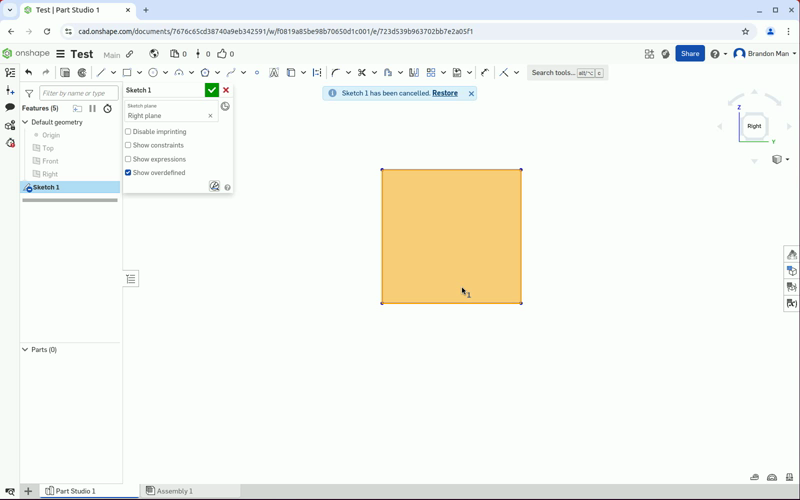
scroll(-6)
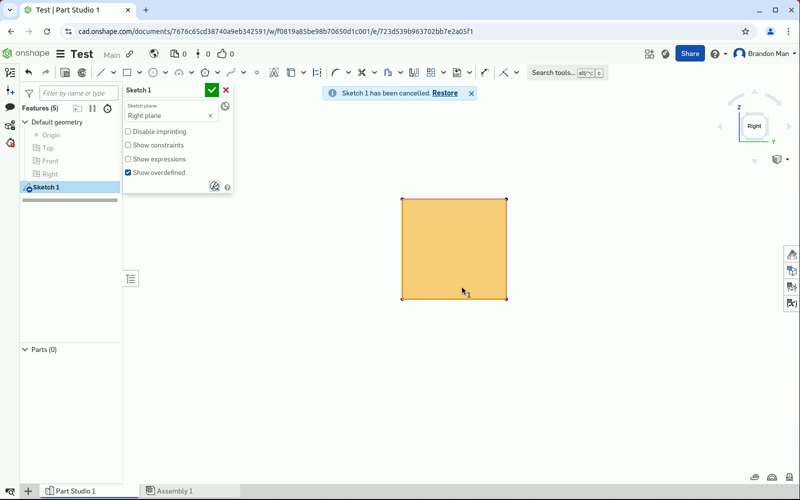
scroll(-6)
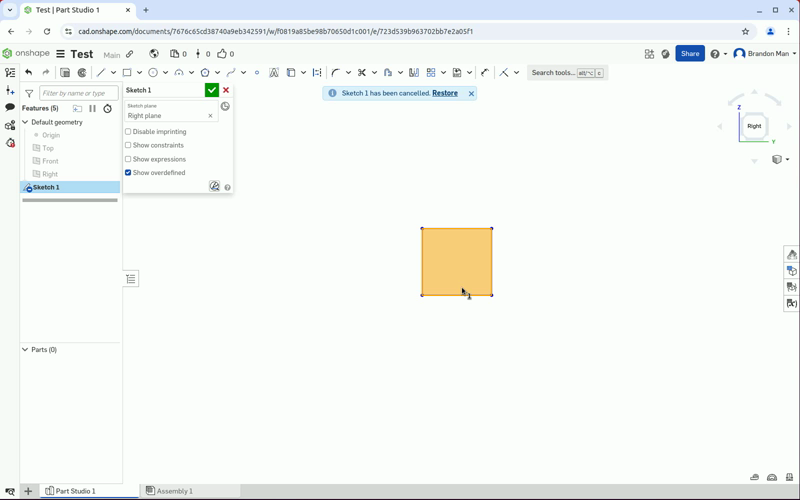
scroll(-6)
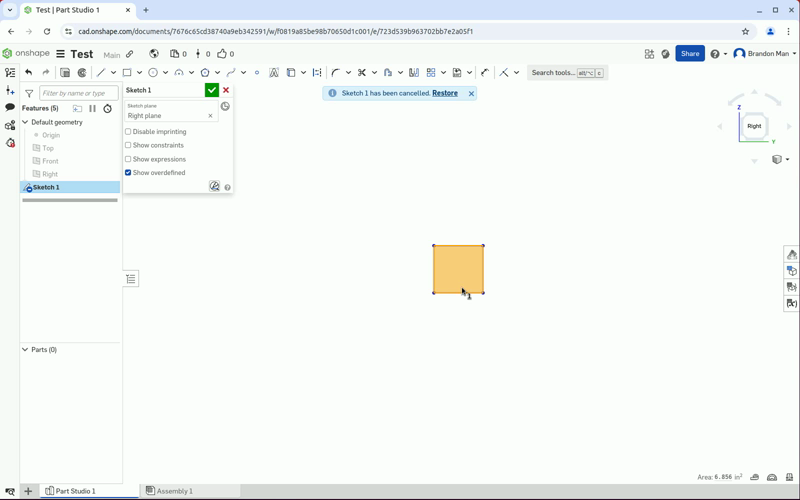
scroll(-6)
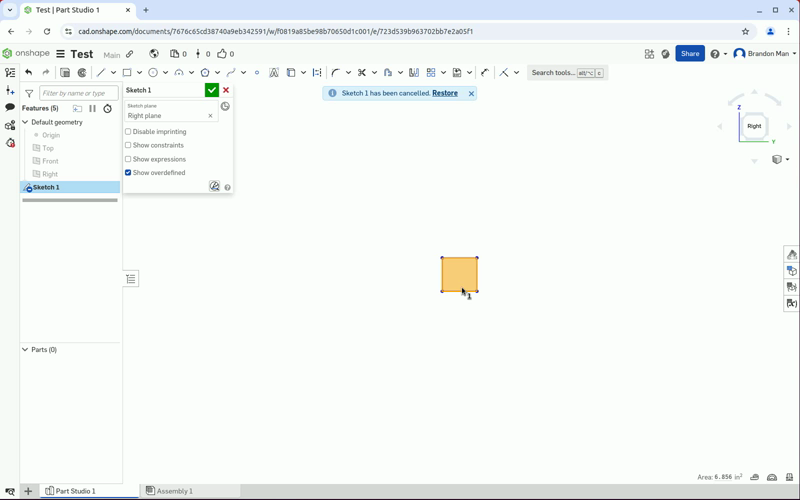
scroll(-6)
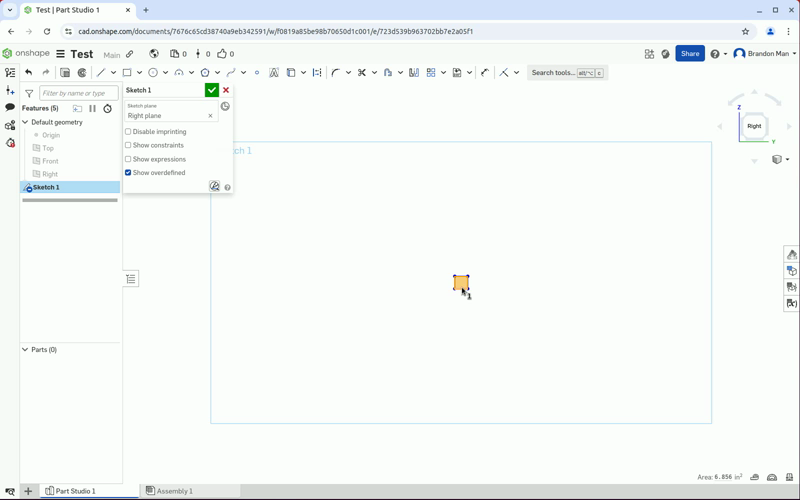
mouse_move(73, 352)
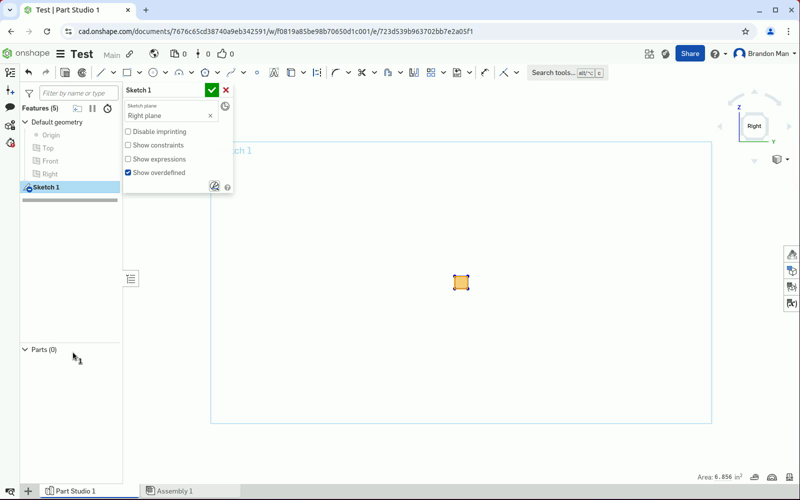
key(shift+y)
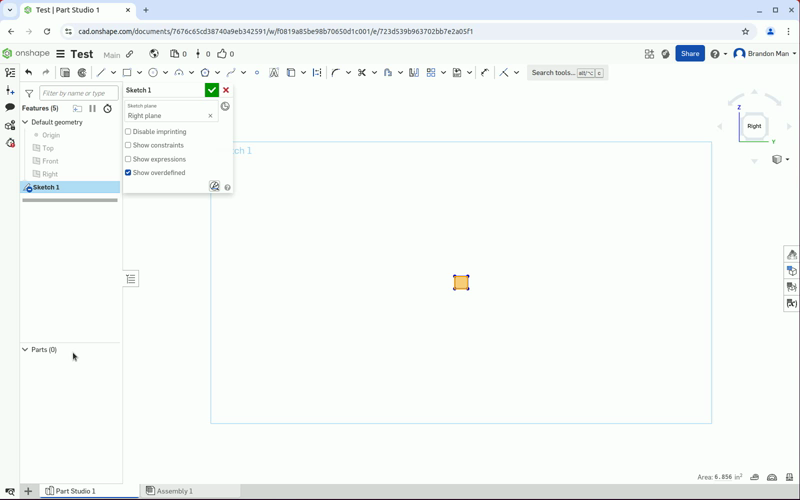
key(shift+e)
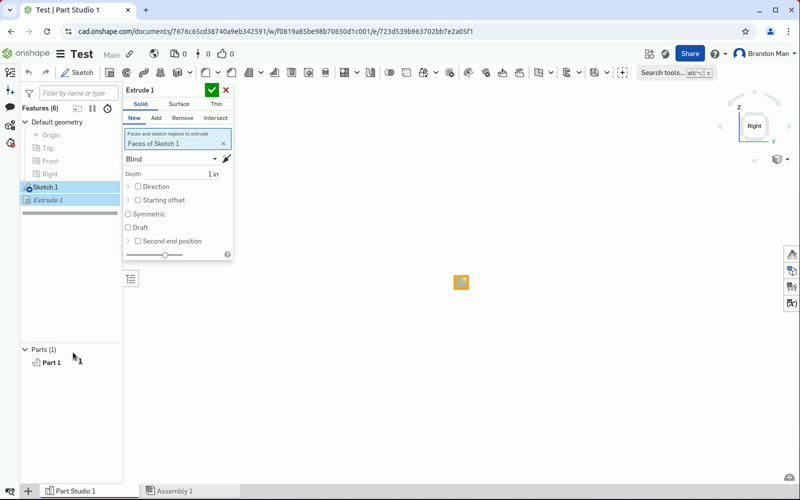
mouse_move(143, 106)
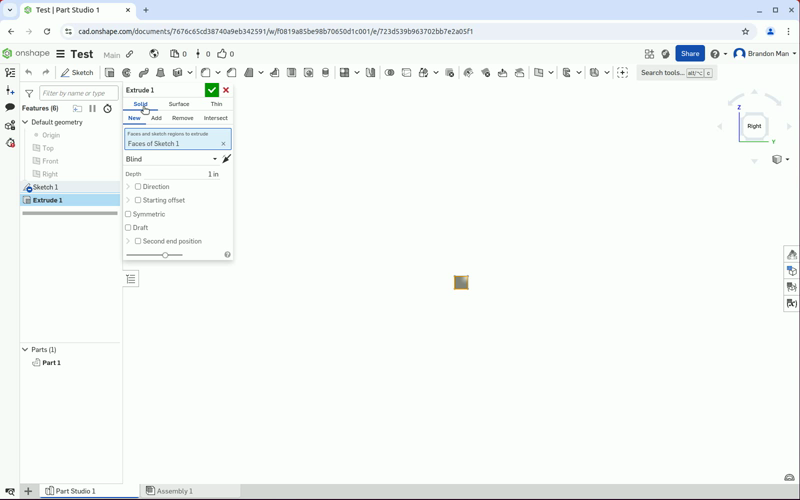
click(143, 106)
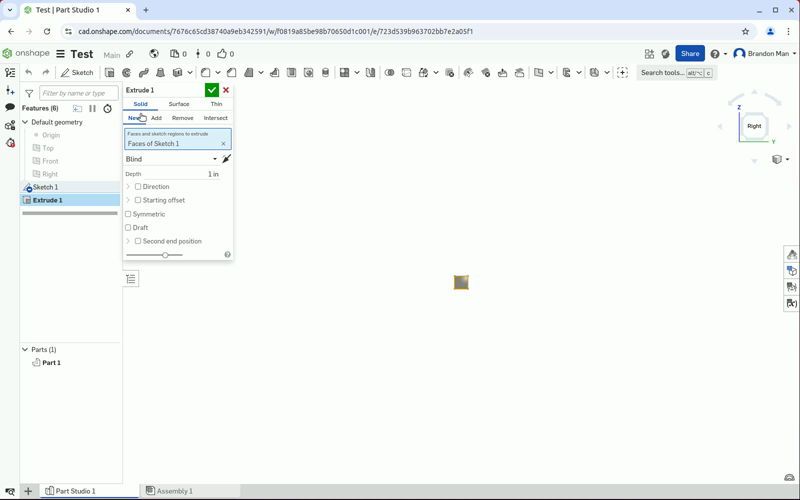
mouse_move(137, 120)
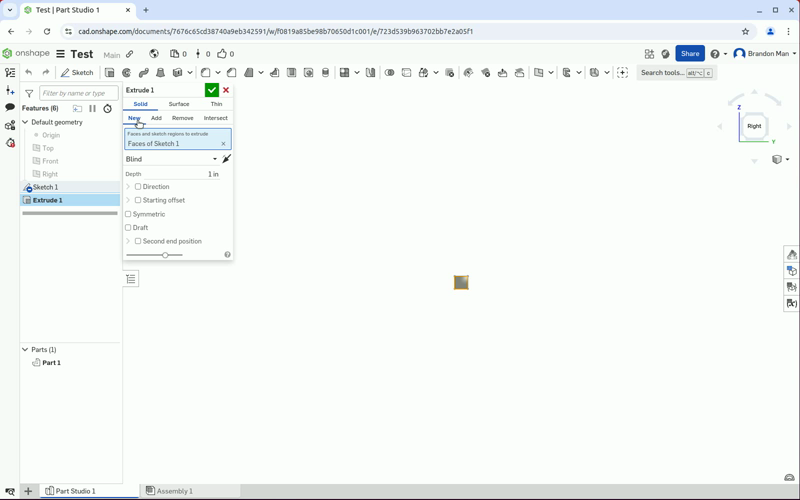
click(137, 120)
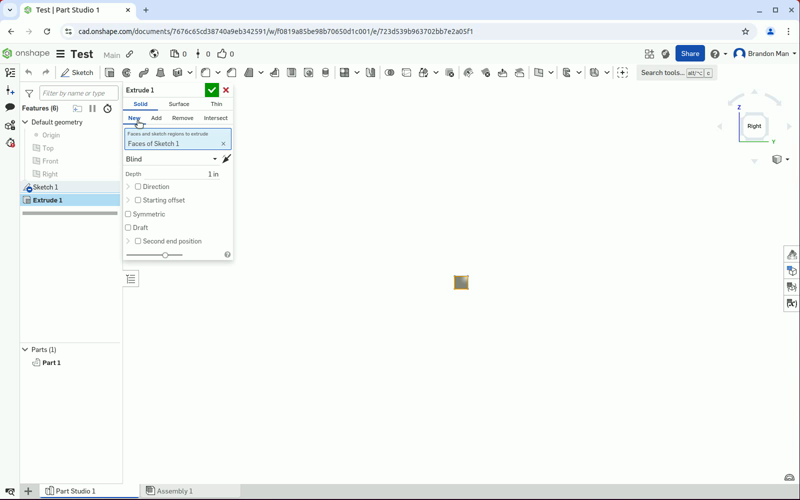
key(tab, 4)
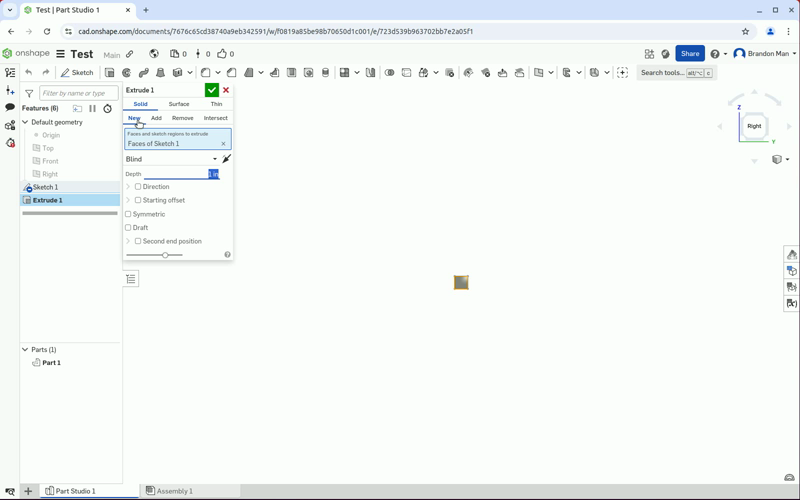
text(-11.554)
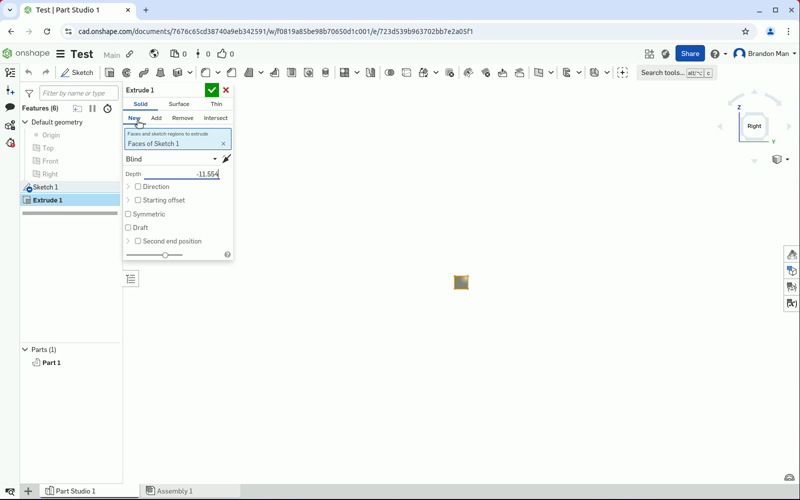
key(enter)
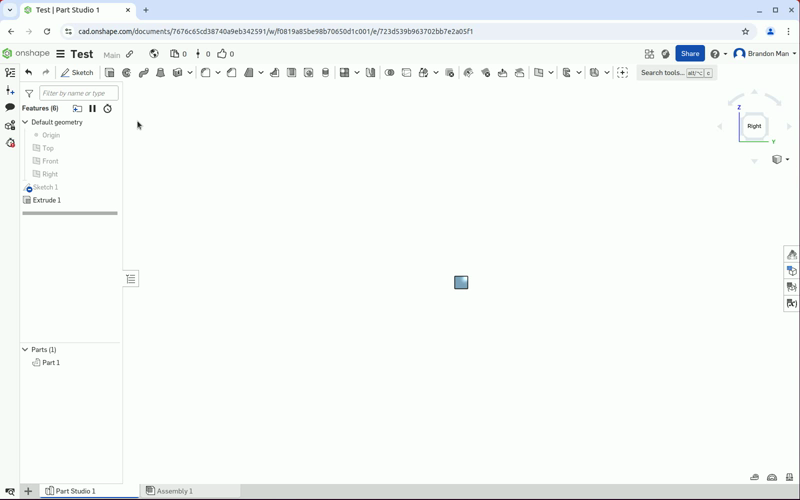
key(shift+h)
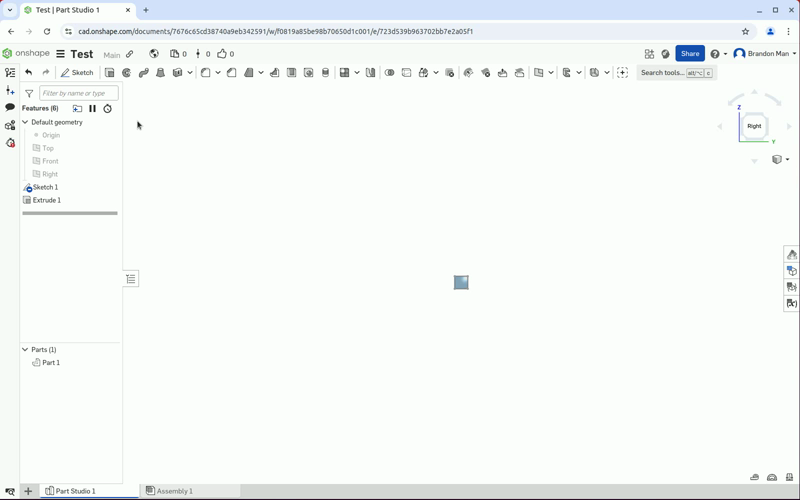
key(shift+h)
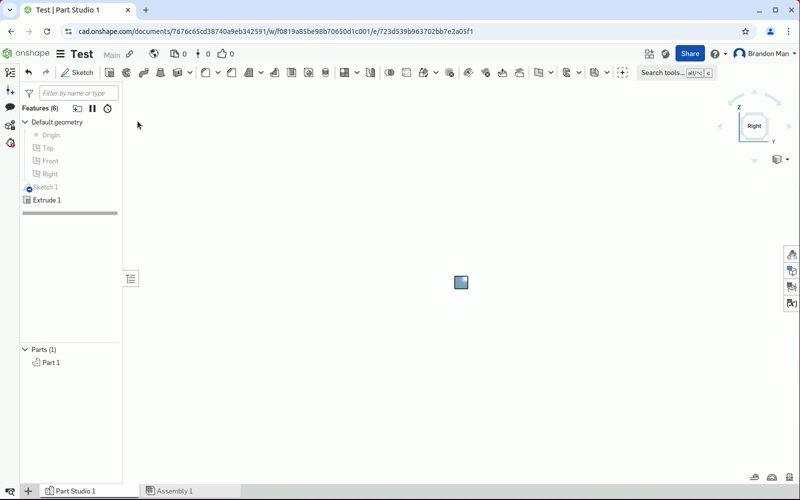
mouse_move(73, 189)
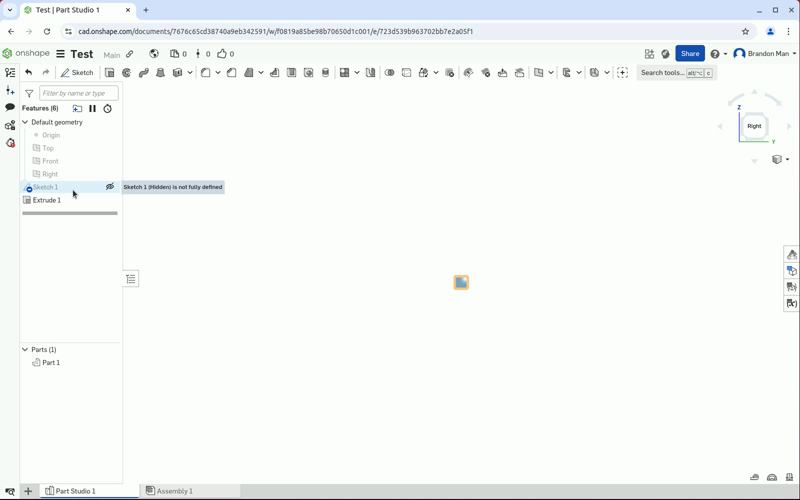
click(73, 189)
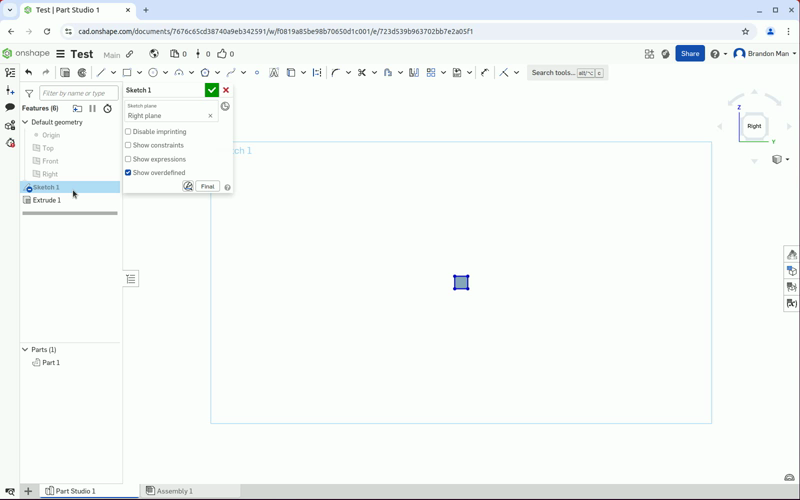
mouse_move(229, 92)
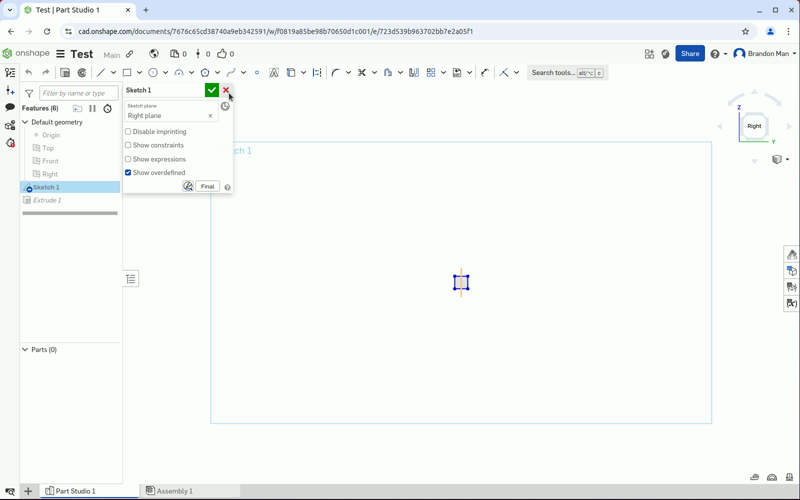
click(229, 92)
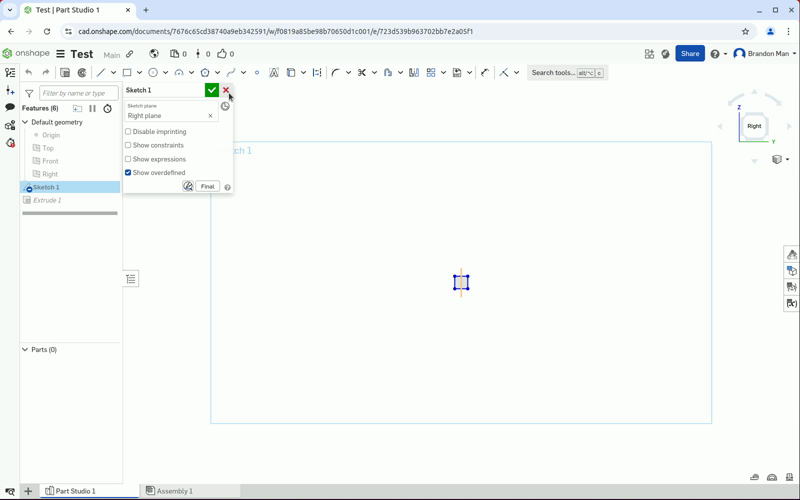
key(shift+s)
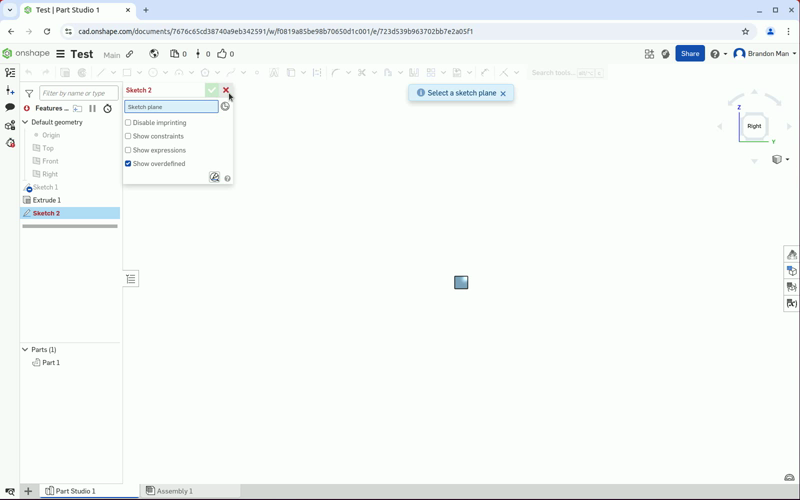
mouse_move(73, 176)
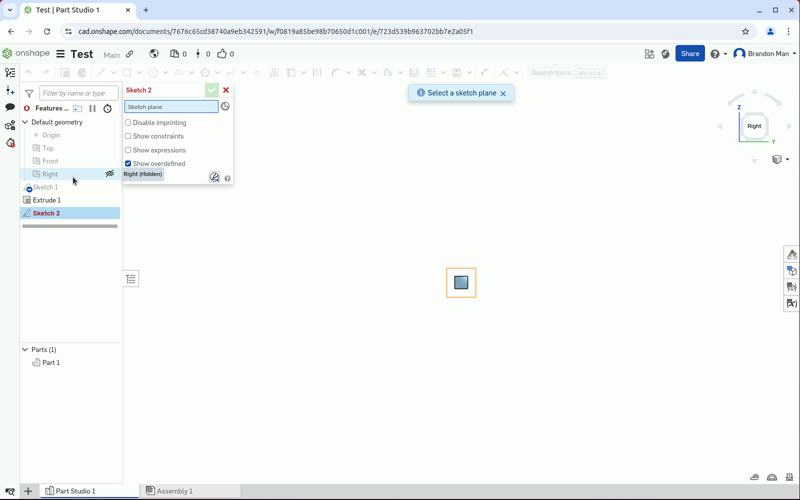
click(73, 176)
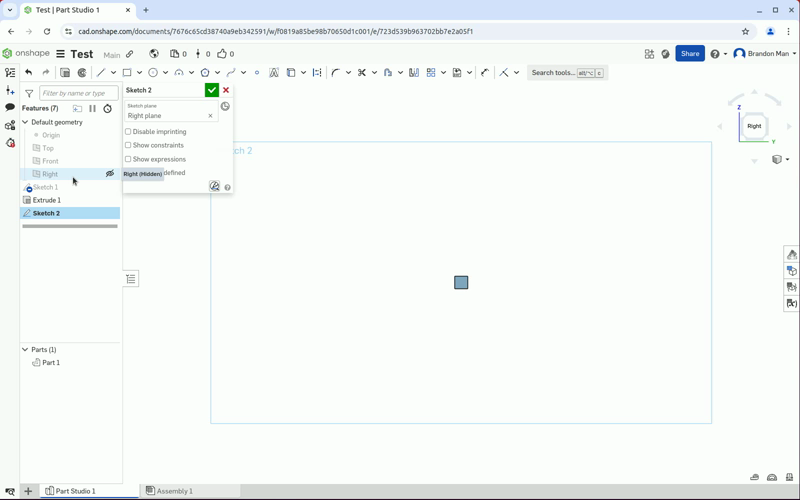
mouse_move(73, 352)
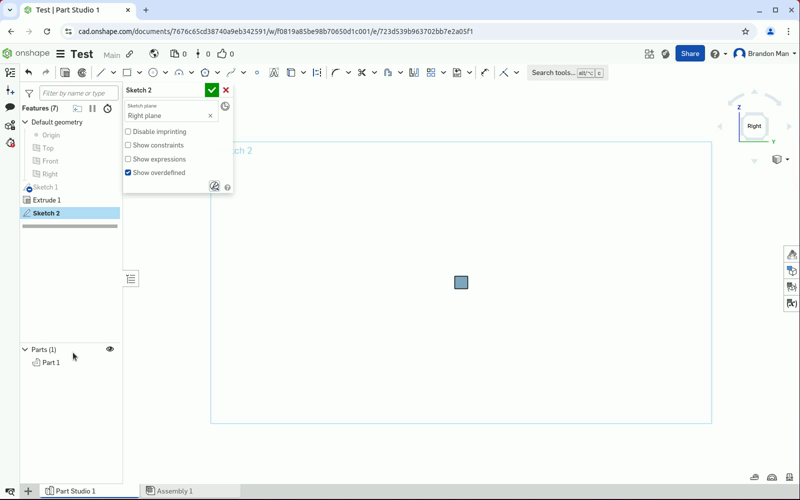
key(y)
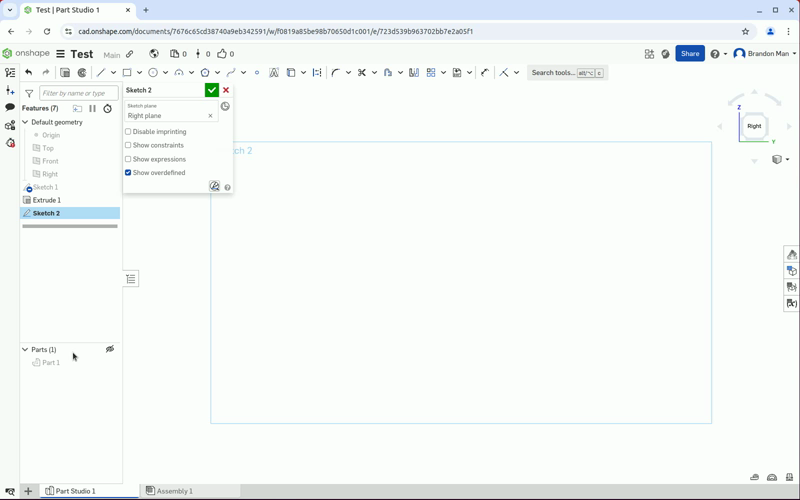
key(c)
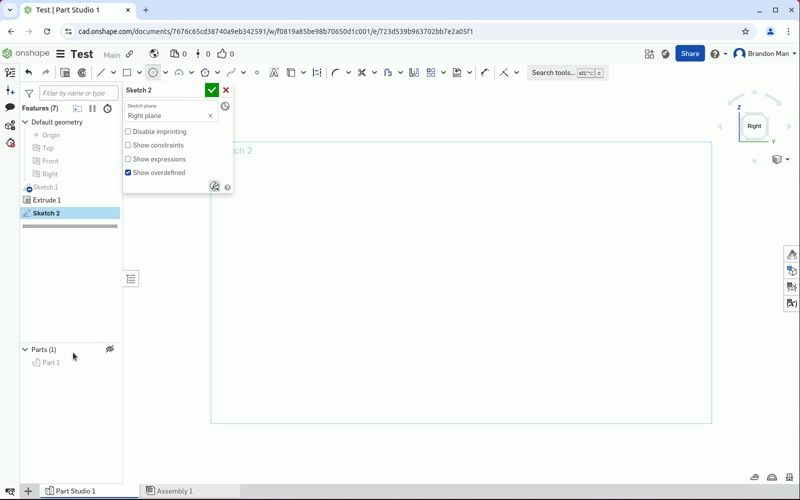
key_down(shift)
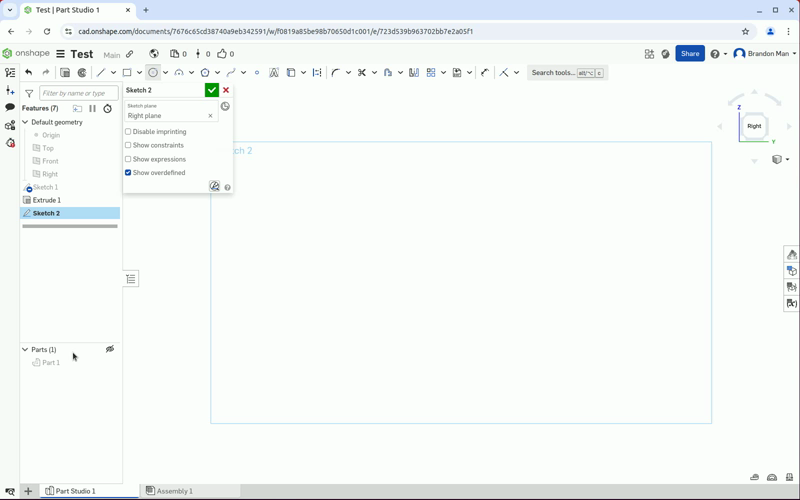
mouse_move(461, 282)
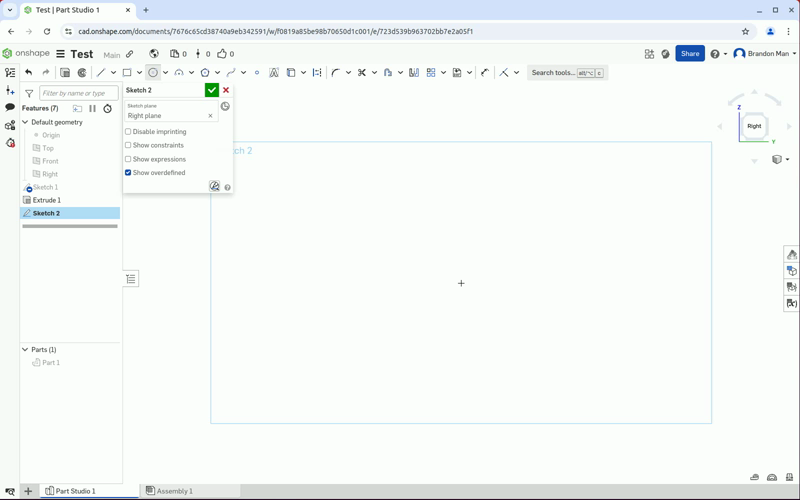
click(461, 282)
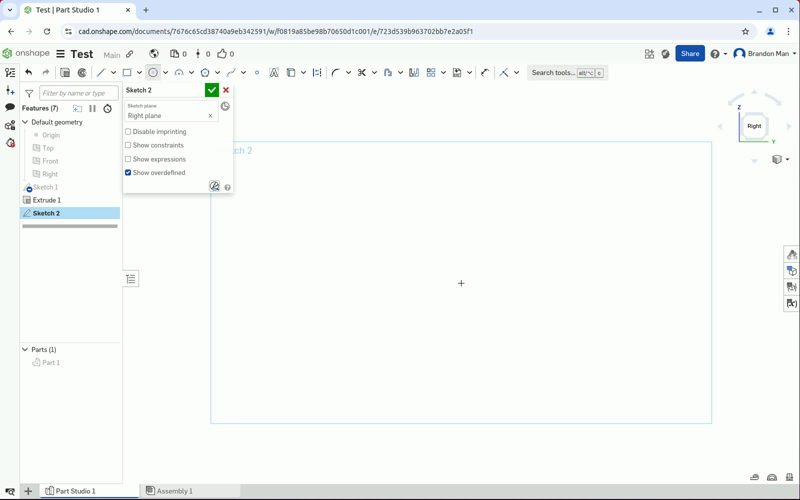
key_up(shift)
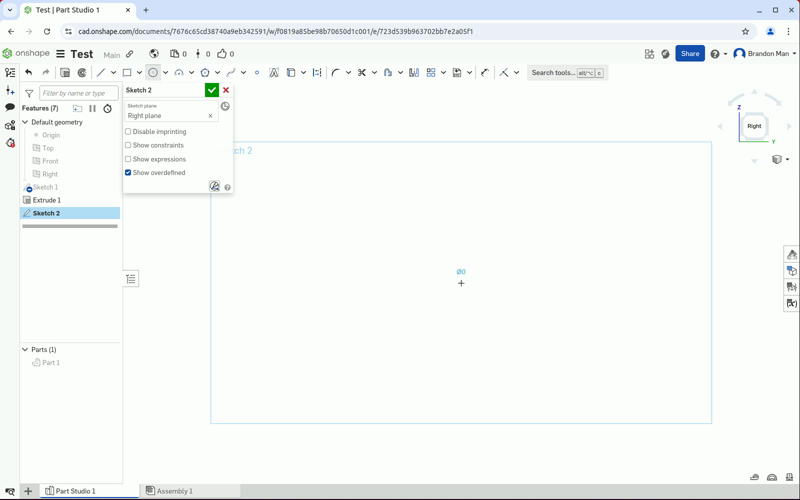
mouse_move(467, 282)
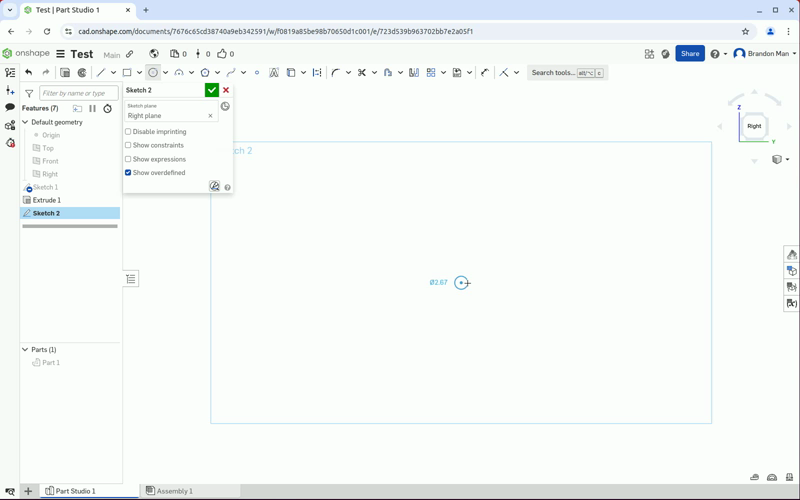
click(467, 282)
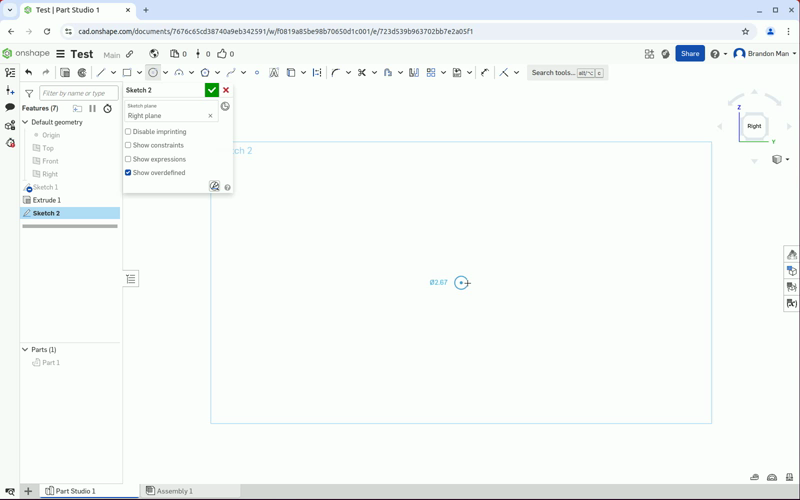
key(esc)
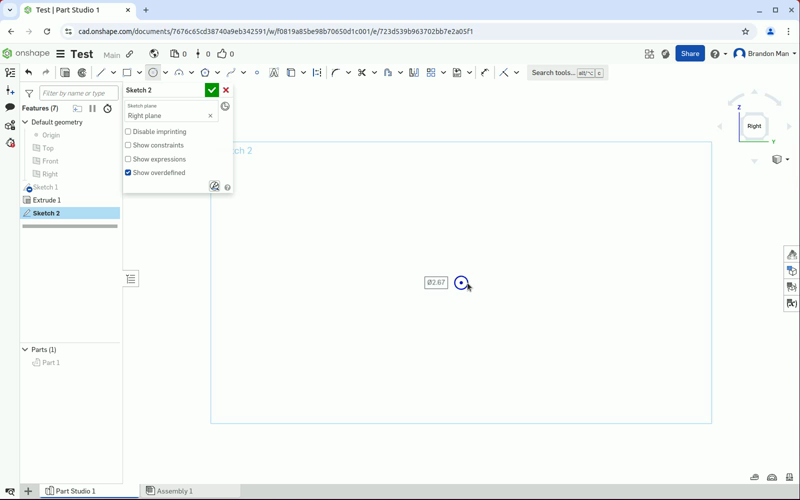
mouse_move(463, 285)
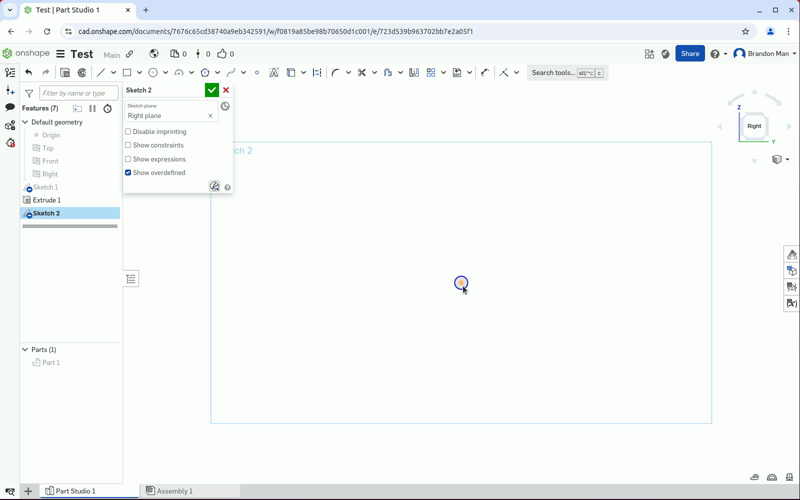
scroll(6)
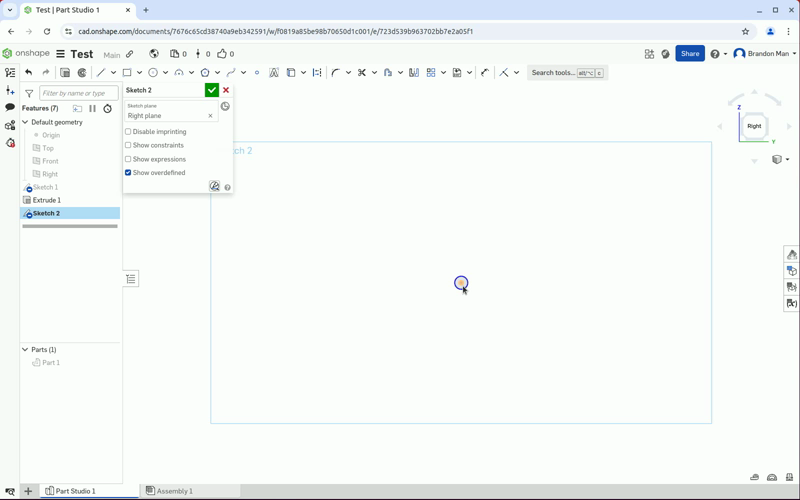
scroll(6)
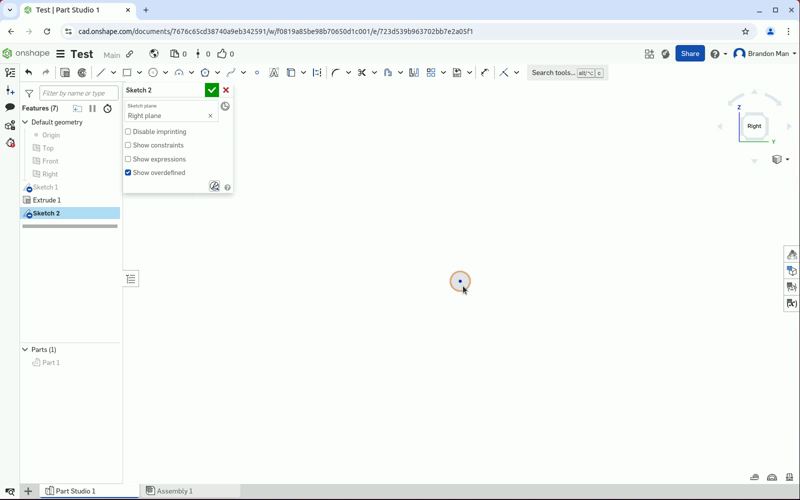
scroll(6)
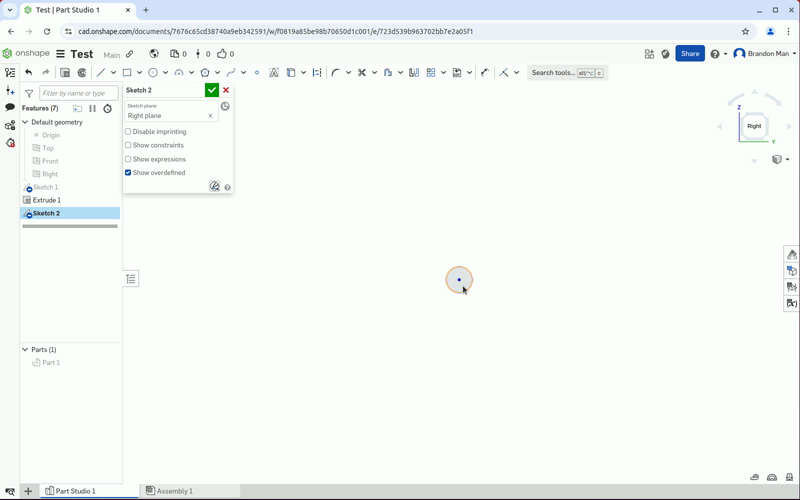
scroll(6)
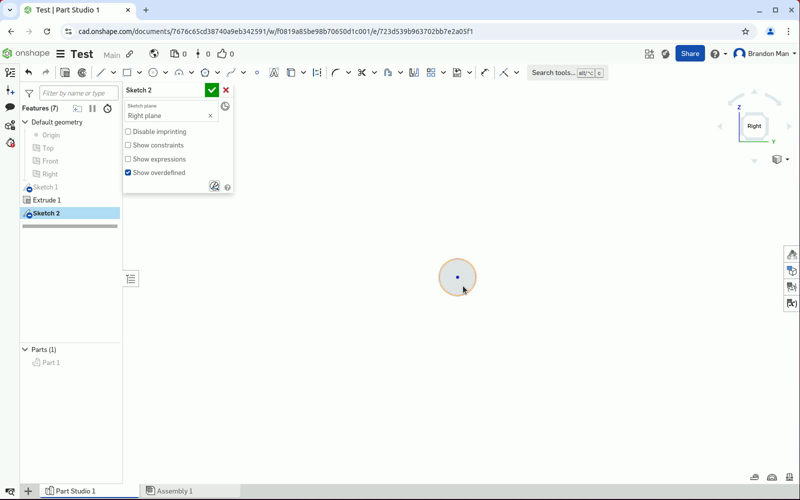
scroll(6)
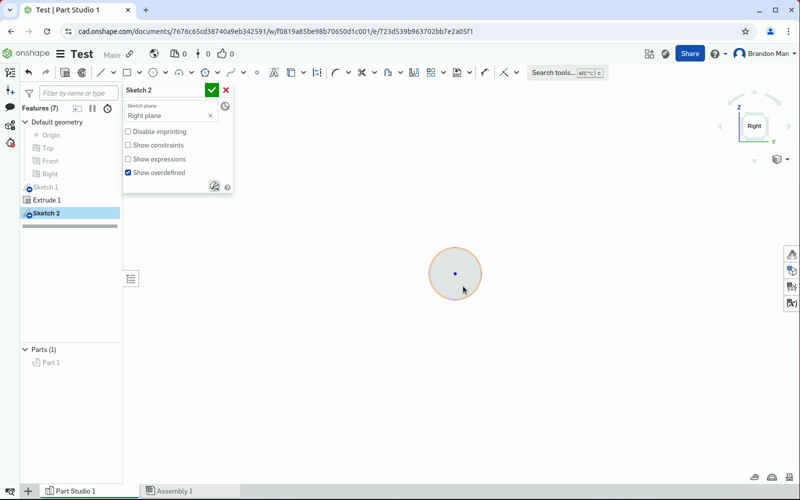
scroll(6)
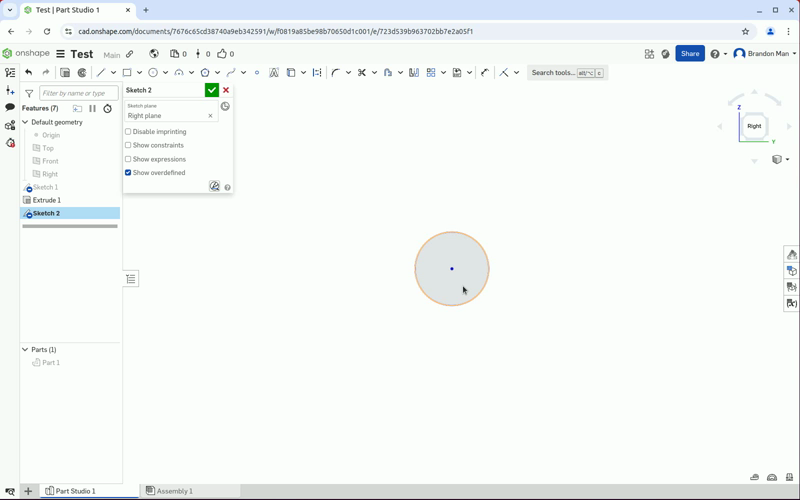
scroll(6)
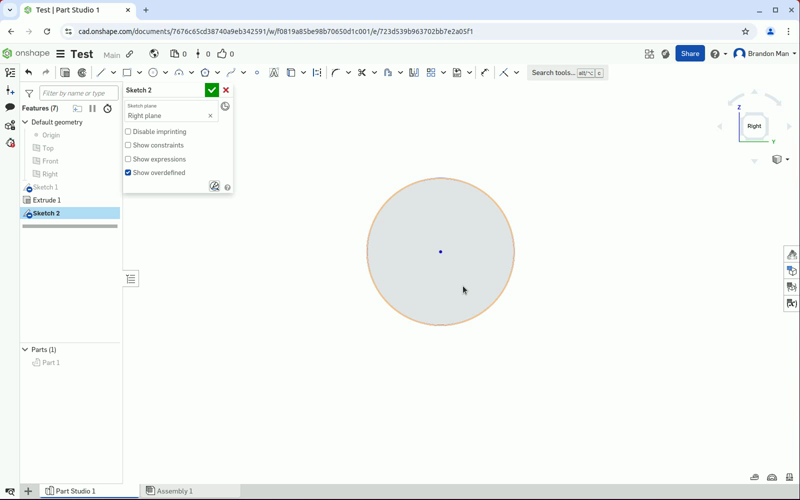
click(463, 285)
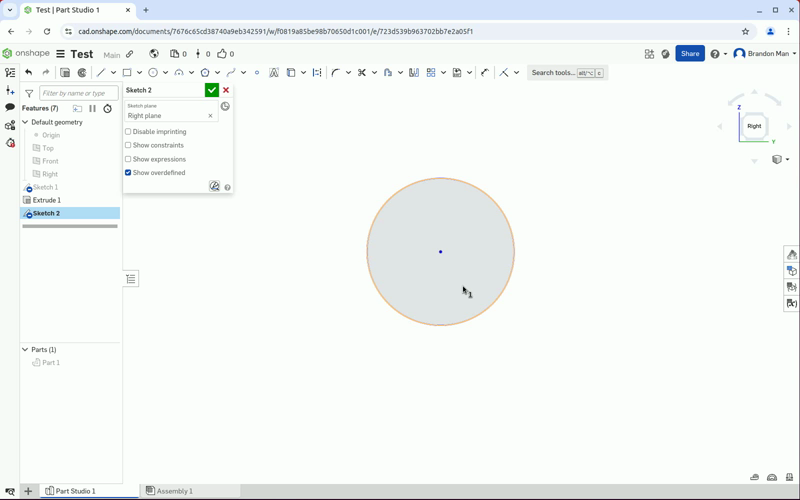
scroll(-6)
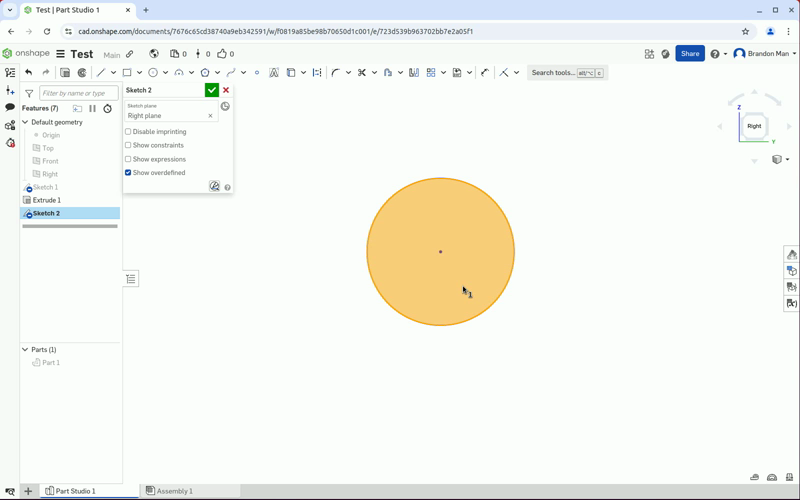
scroll(-6)
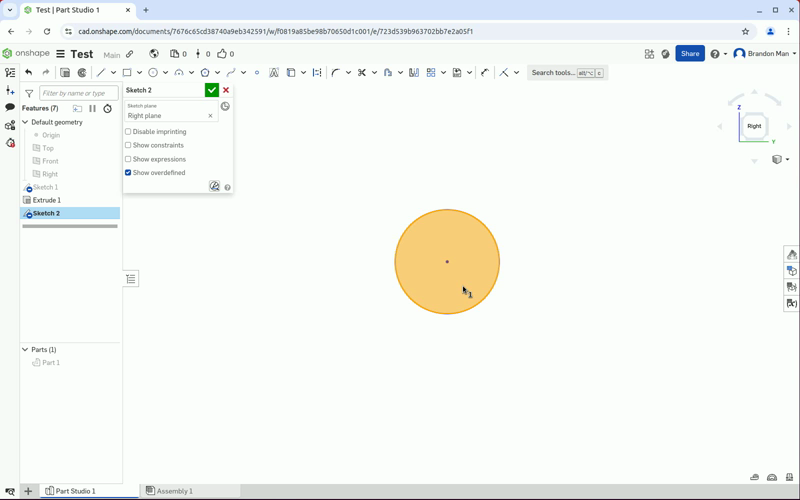
scroll(-6)
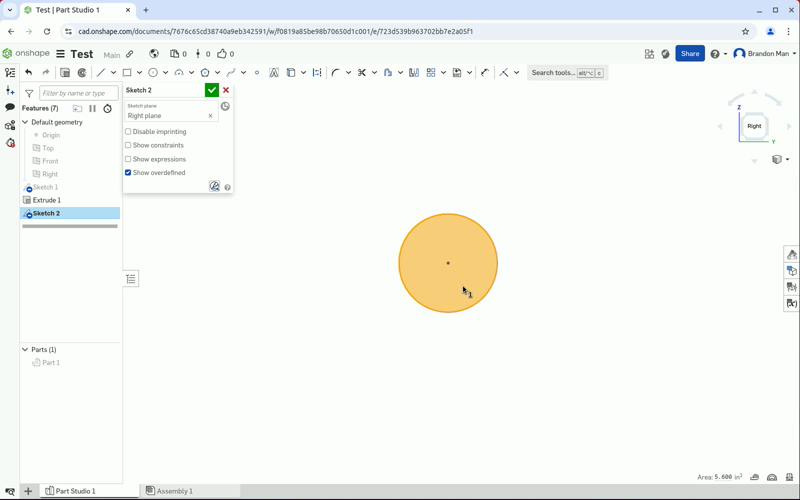
scroll(-6)
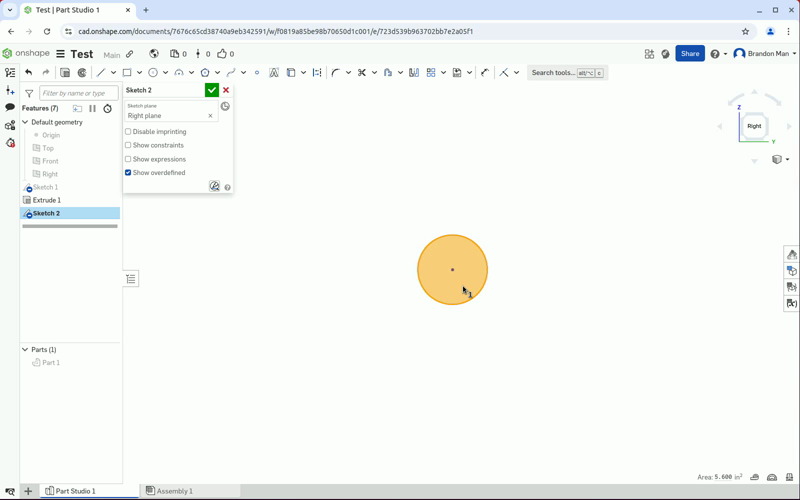
scroll(-6)
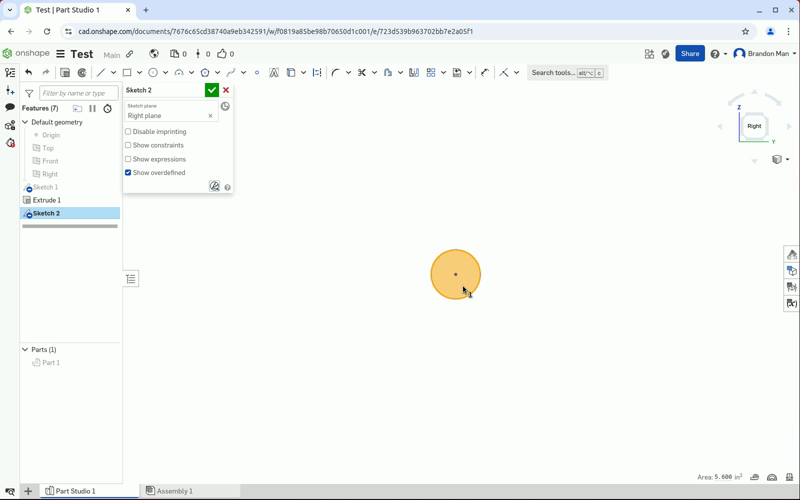
scroll(-6)
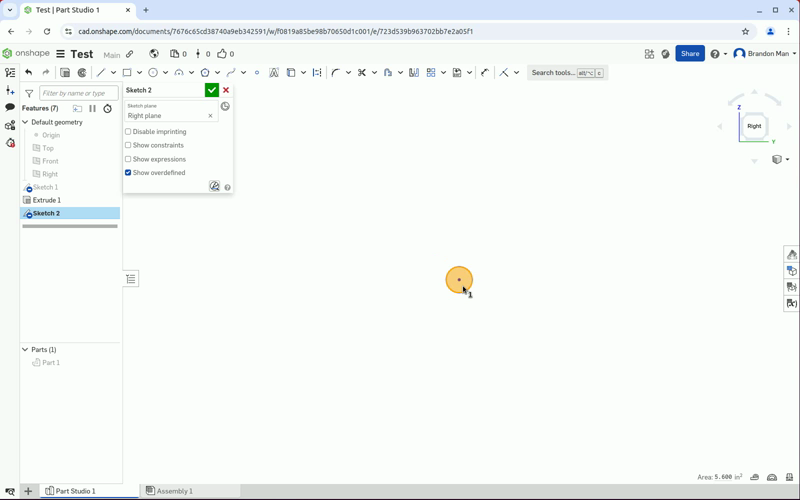
scroll(-6)
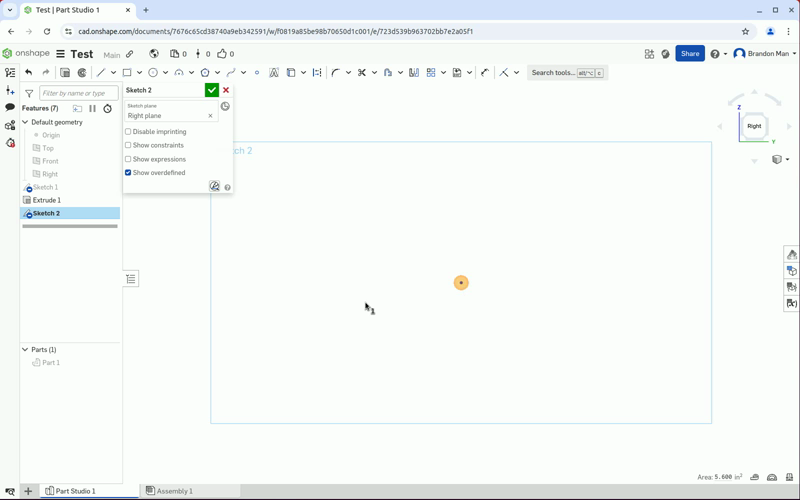
mouse_move(73, 352)
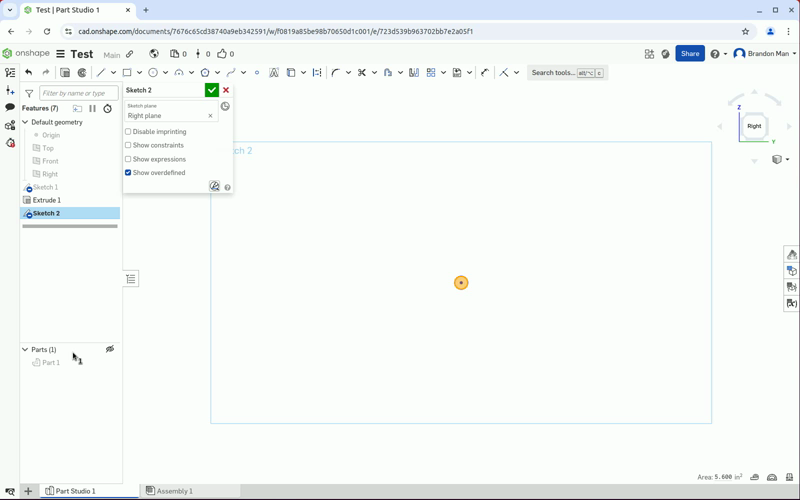
key(shift+y)
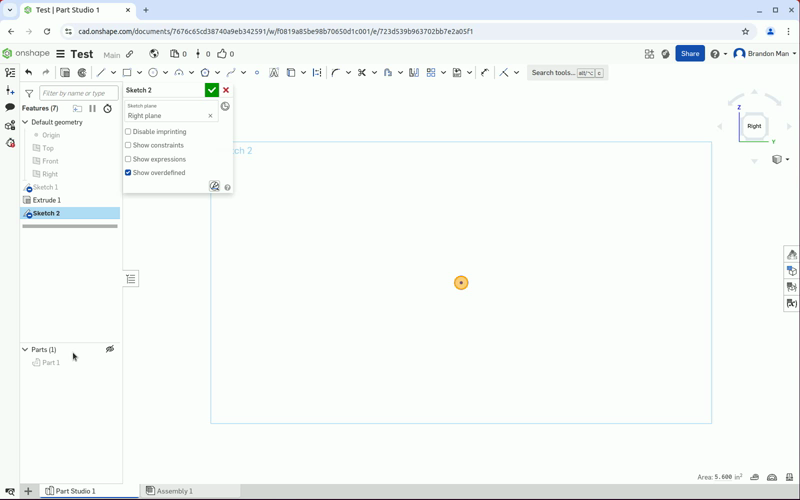
key(shift+e)
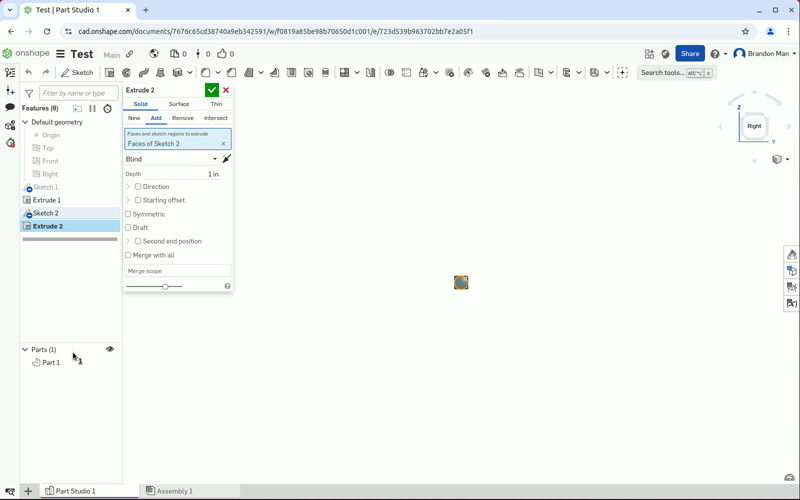
mouse_move(143, 106)
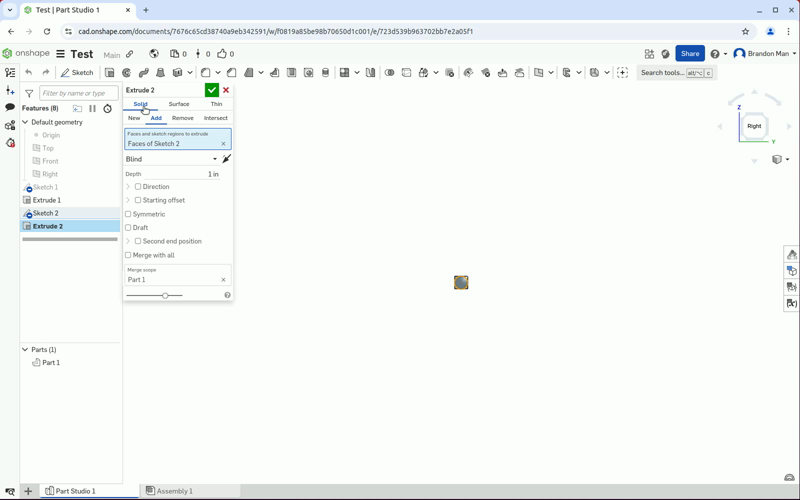
click(143, 106)
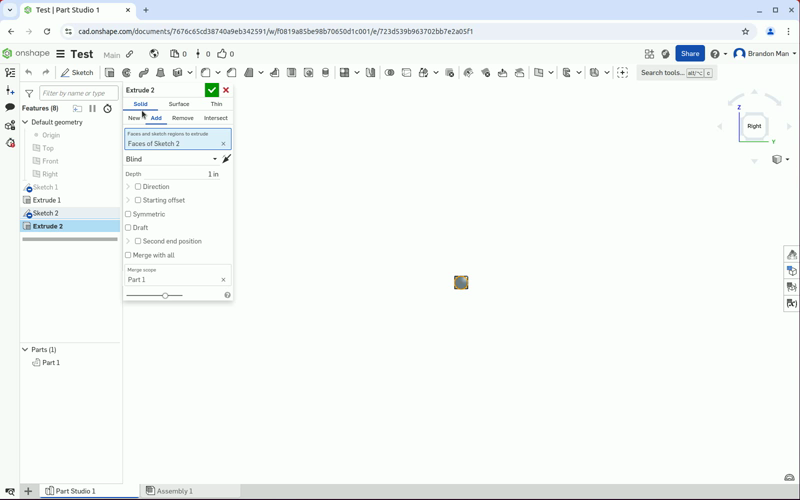
mouse_move(137, 120)
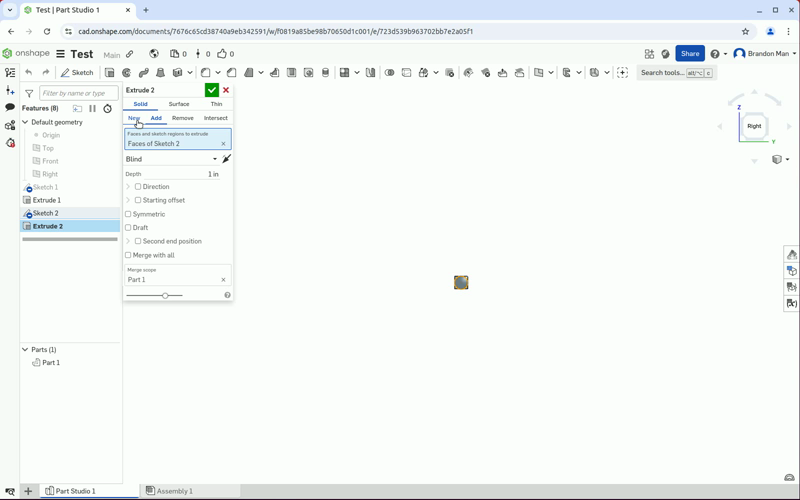
click(137, 120)
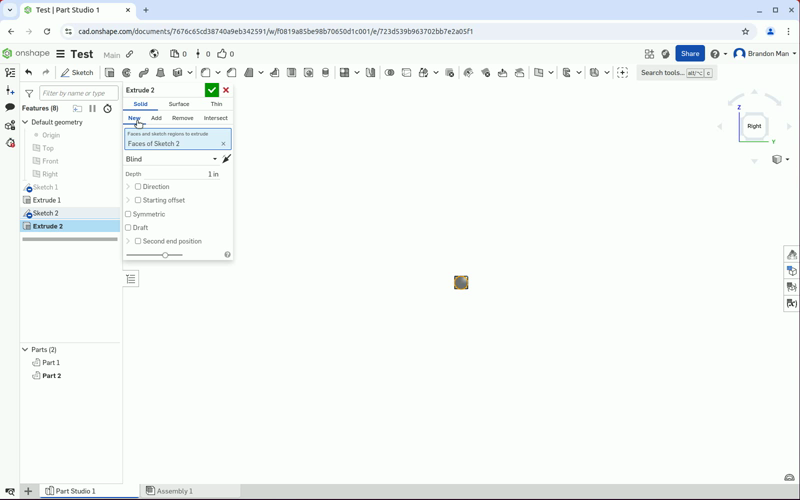
key(tab, 4)
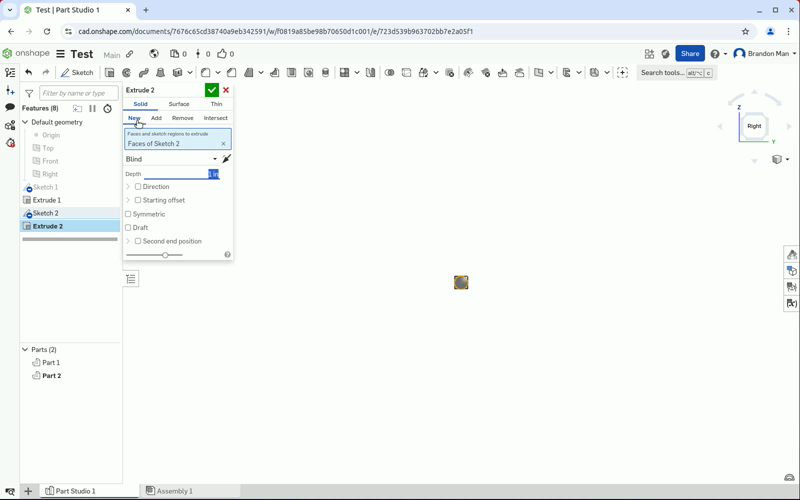
text(23.108)
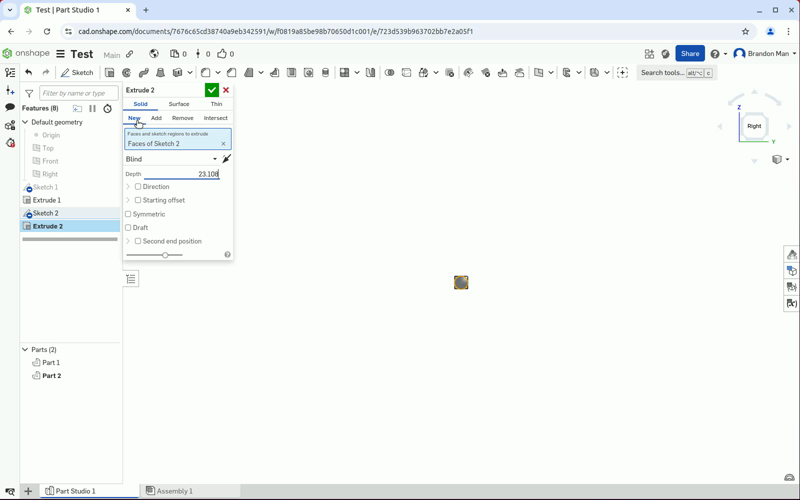
key(enter)
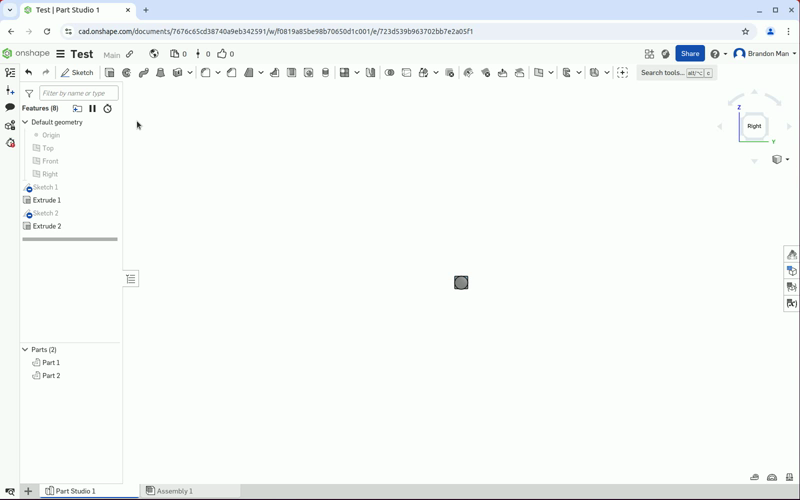
key(shift+h)
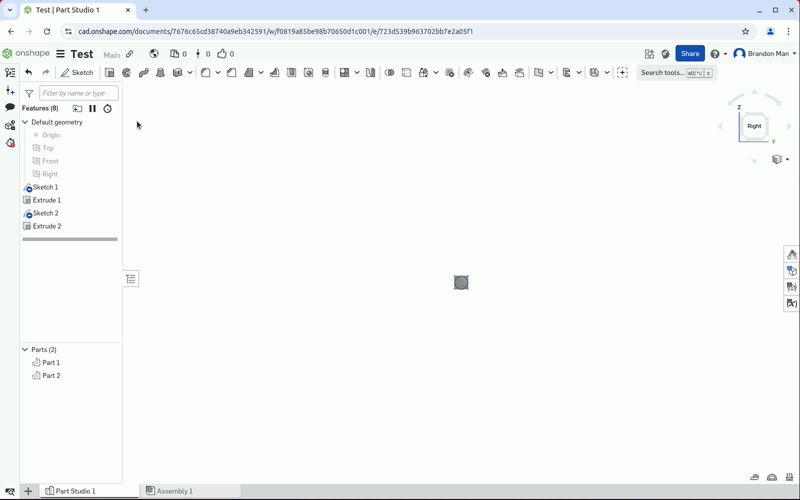
key(shift+h)
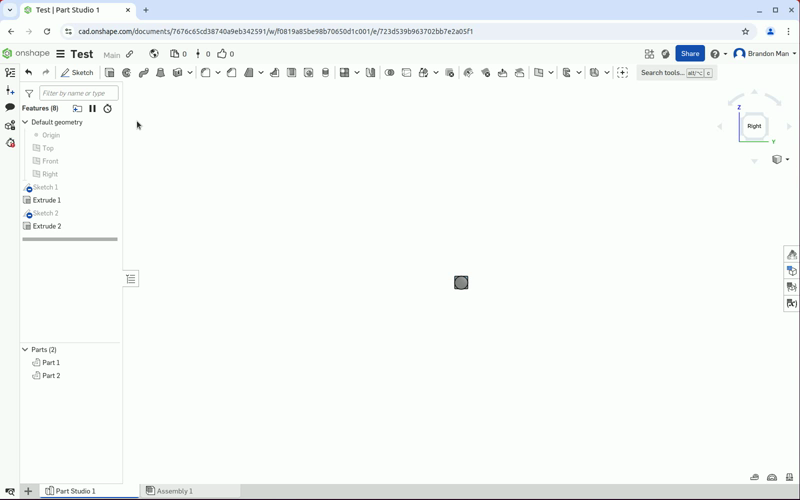
mouse_move(73, 189)
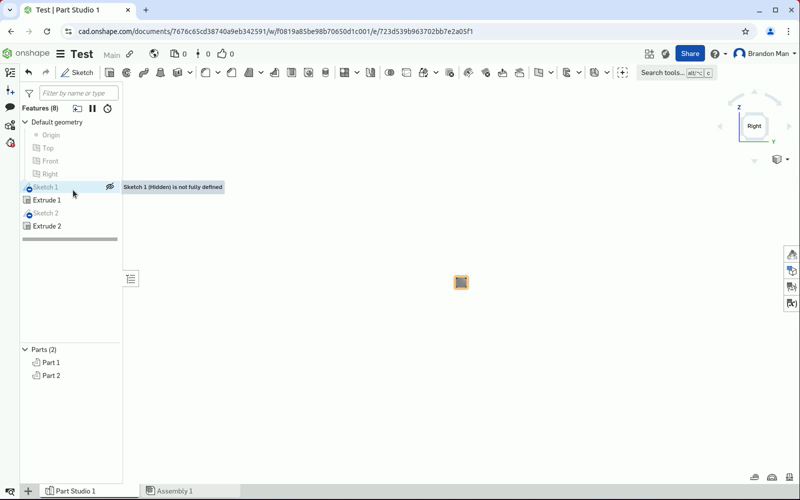
click(73, 189)
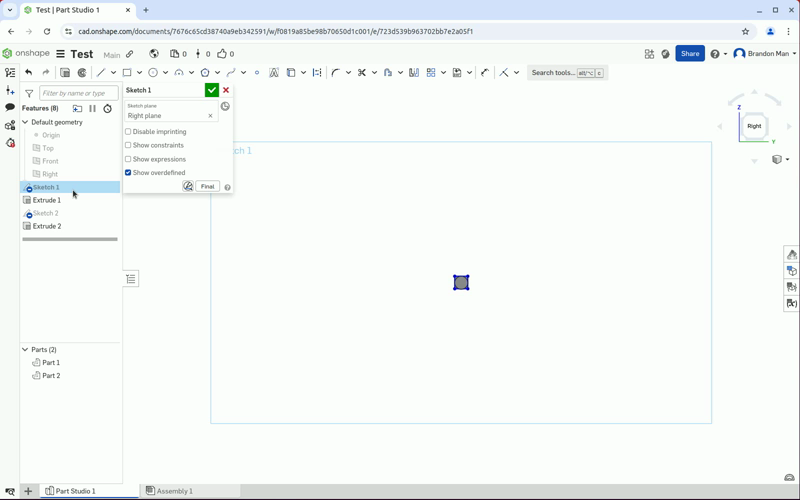
mouse_move(229, 92)
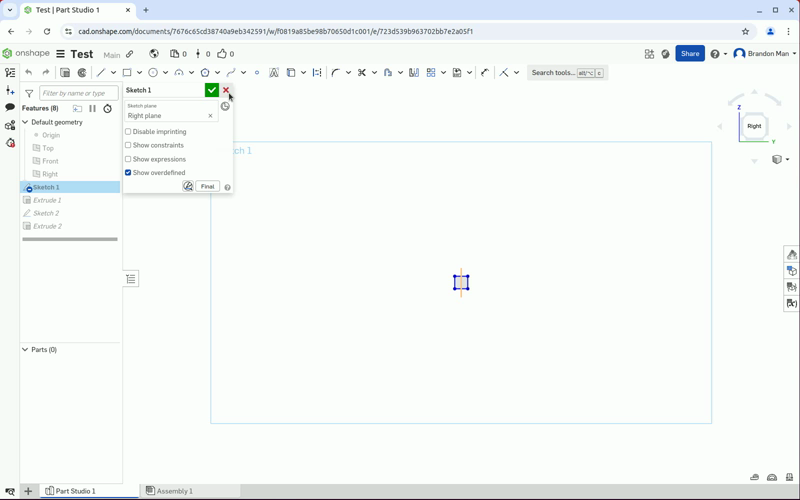
click(229, 92)
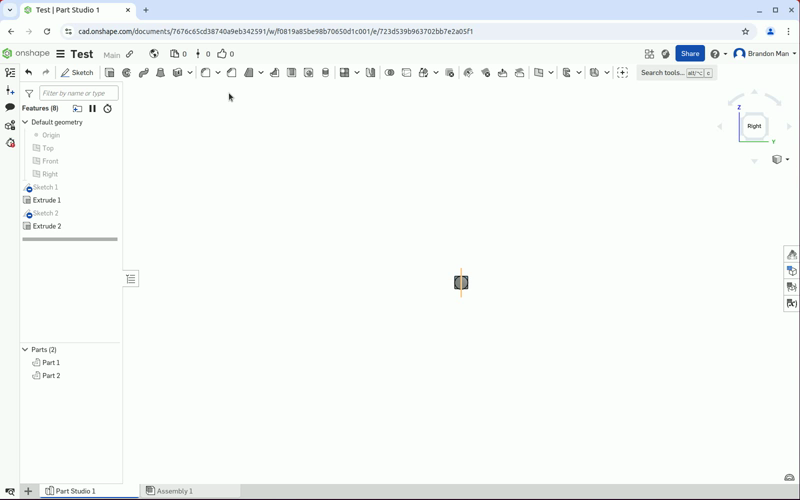
mouse_move(73, 352)
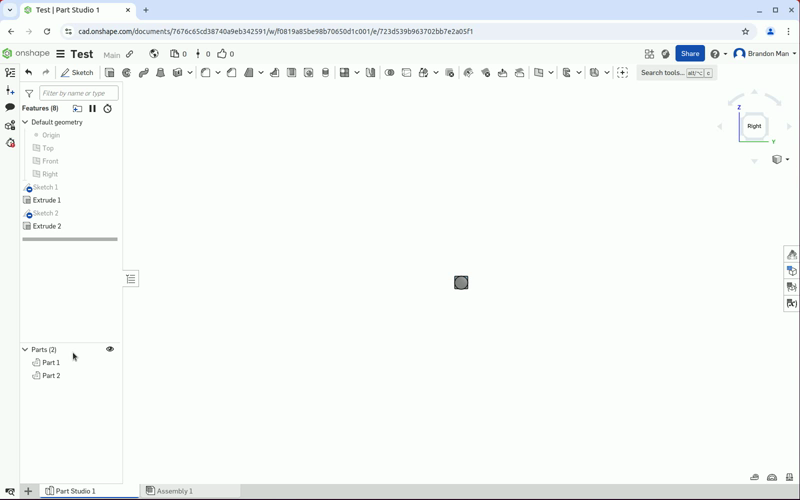
key(y)
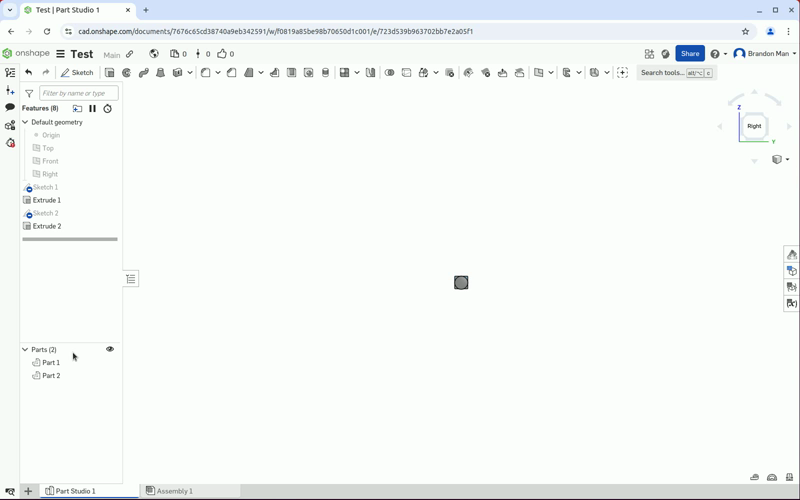
key(shift+p)
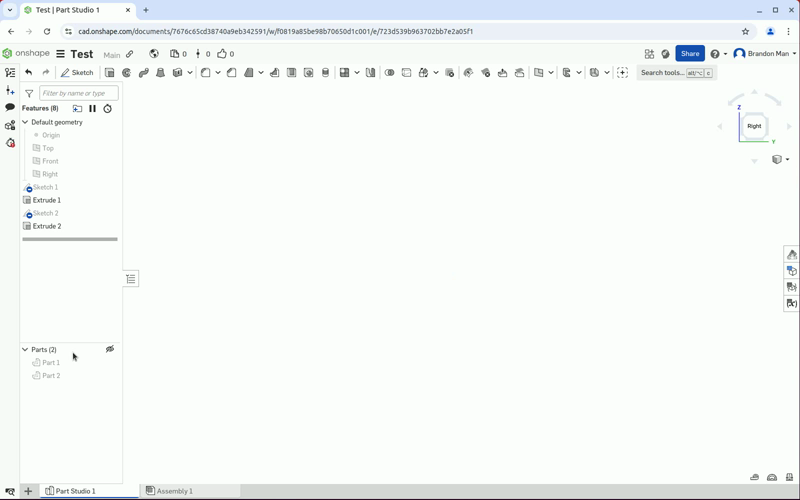
key(space)
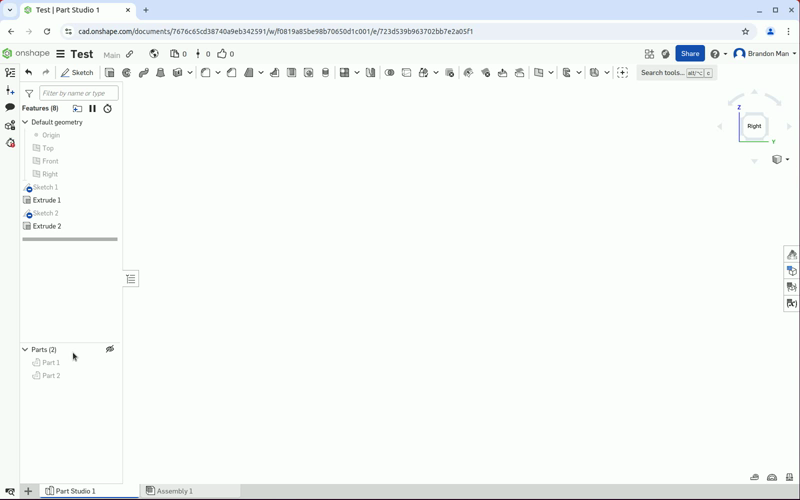
key_down(shift)
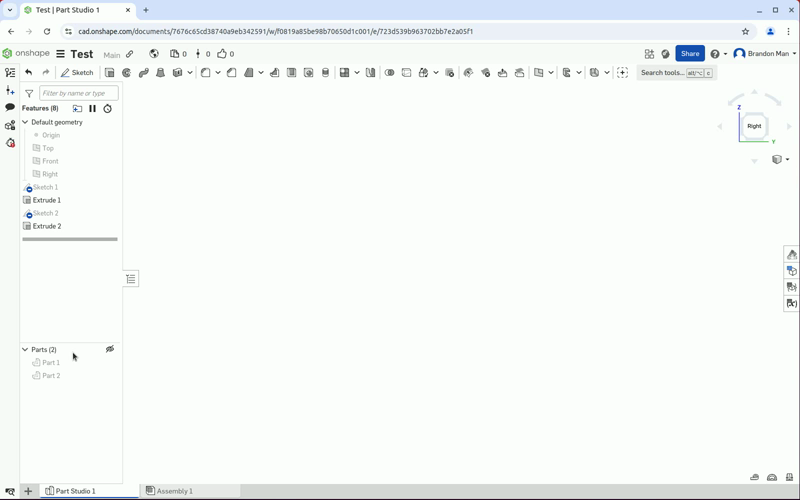
key(right)
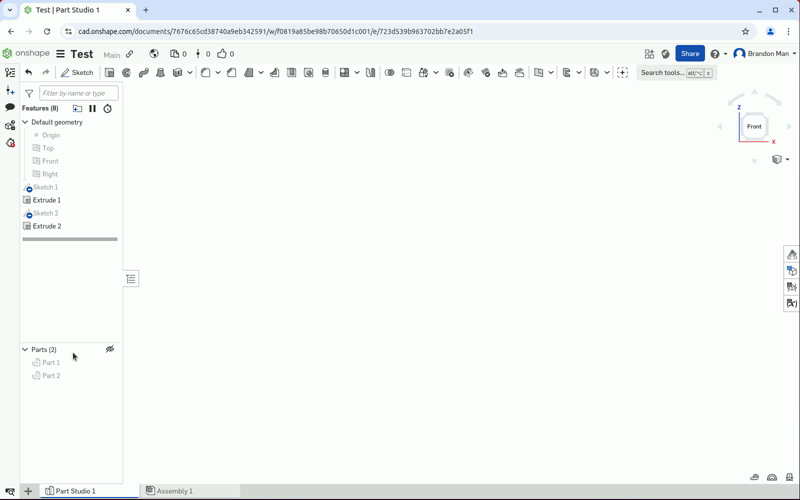
key_up(shift)
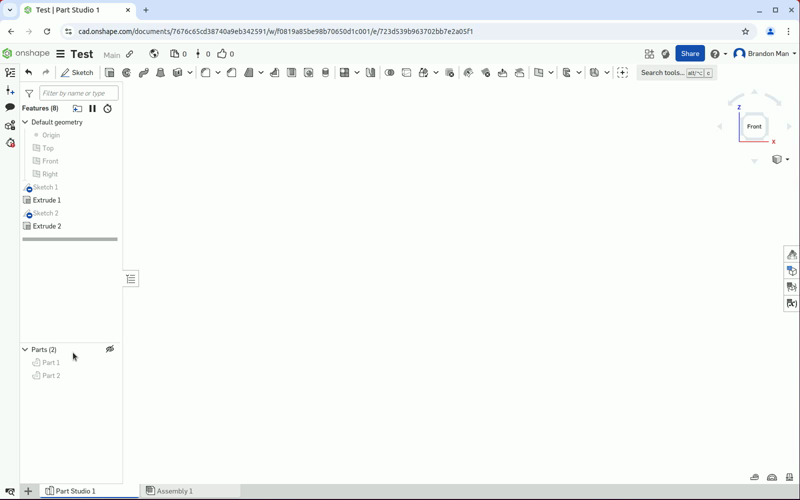
mouse_move(73, 352)
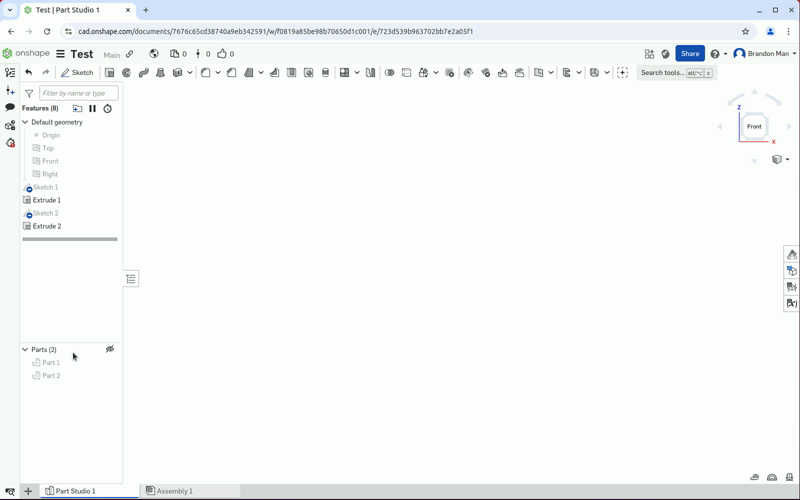
key(shift+y)
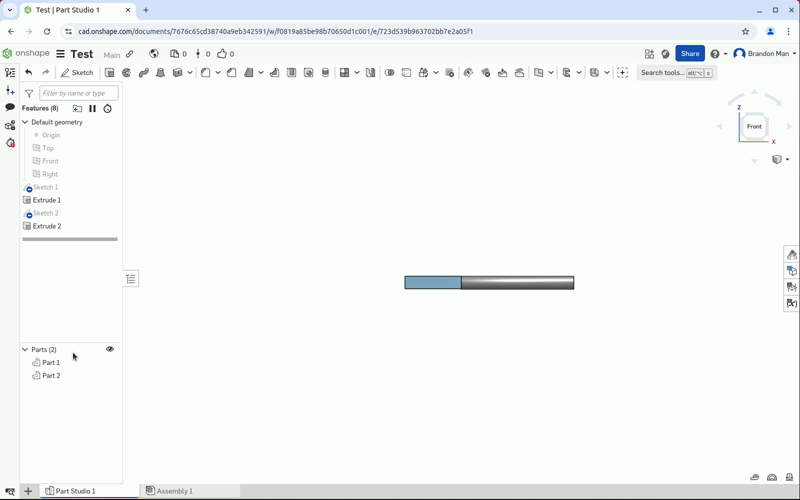
mouse_move(541, 75)
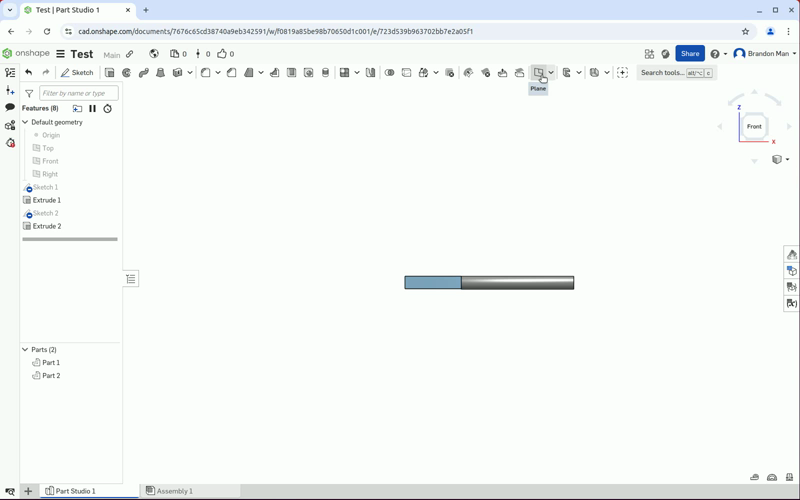
click(541, 75)
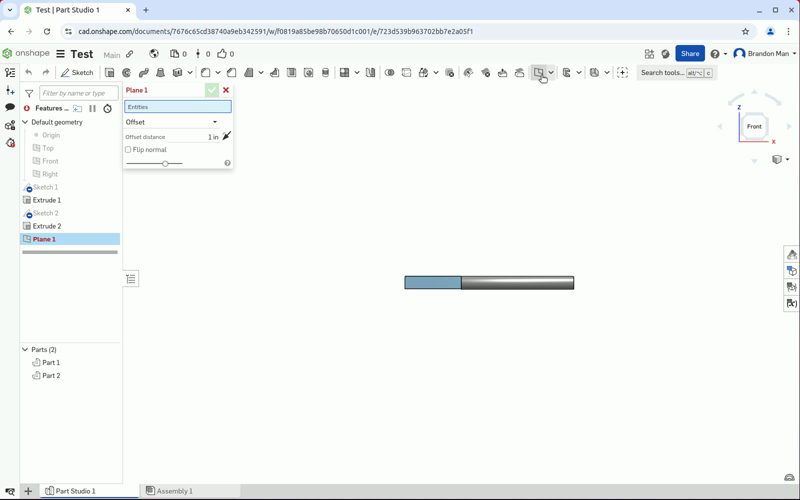
mouse_move(73, 163)
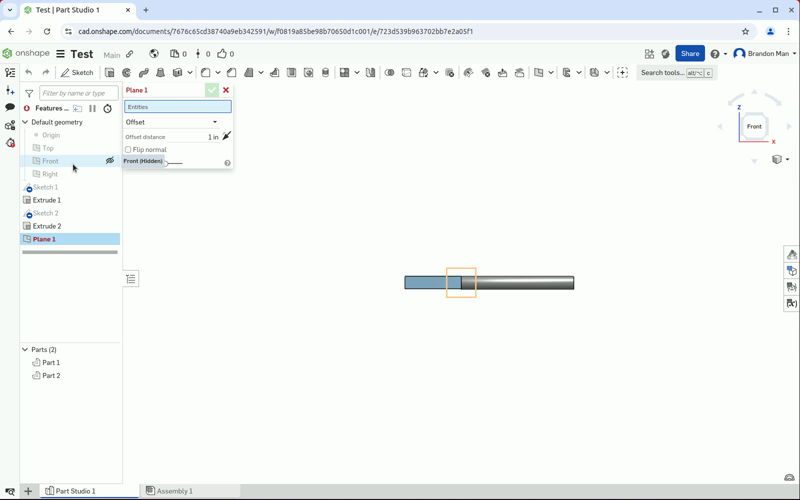
click(73, 163)
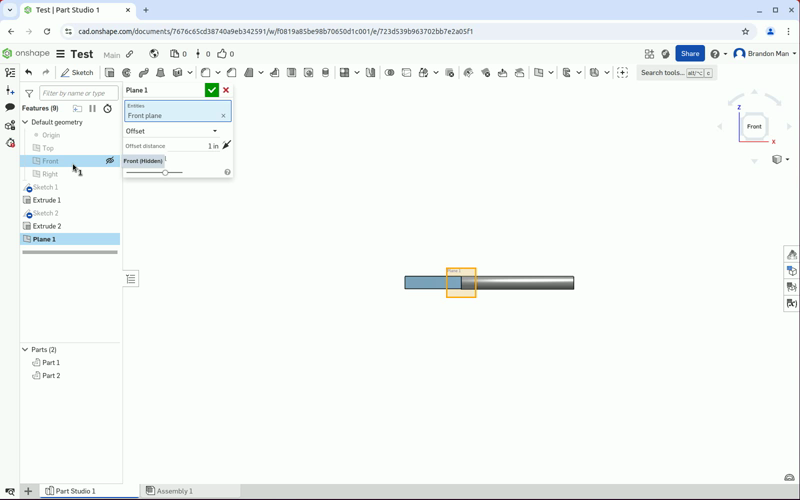
key(tab, 2)
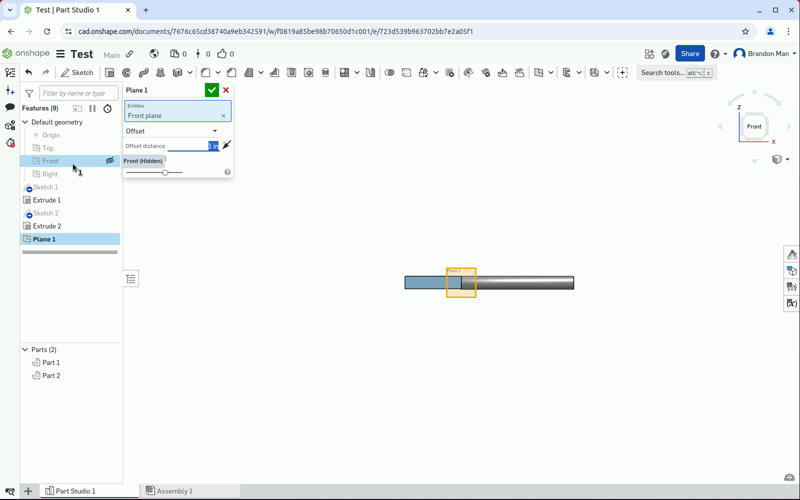
text(1.202)
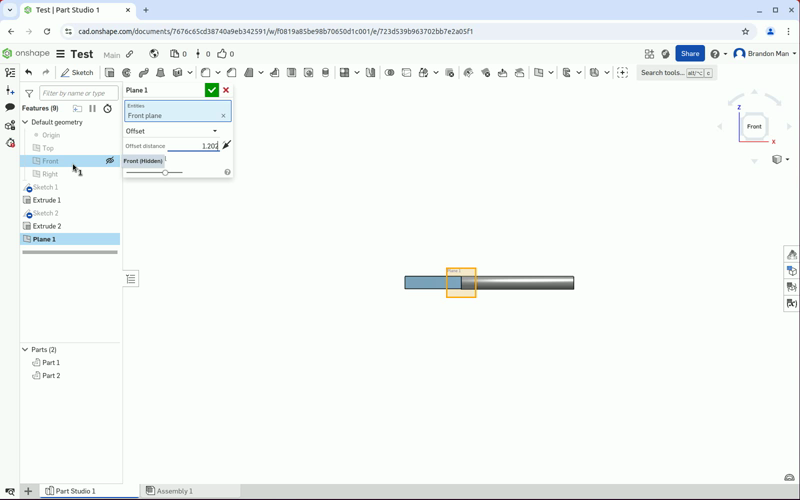
key(enter, 2)
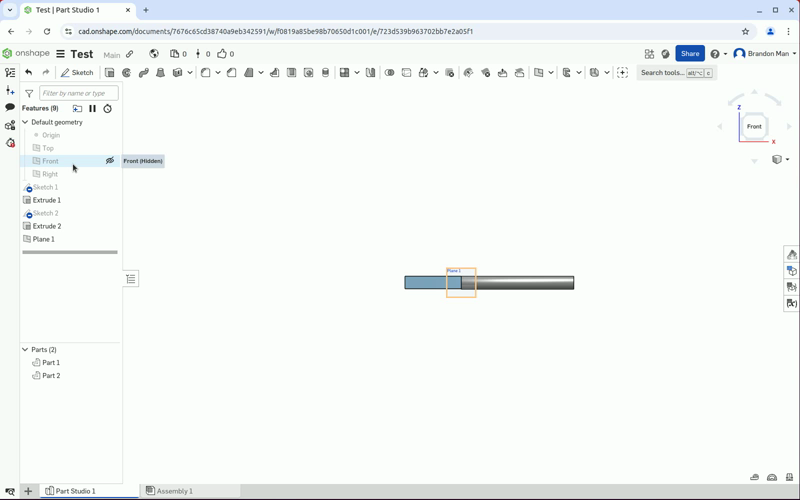
key(shift+s)
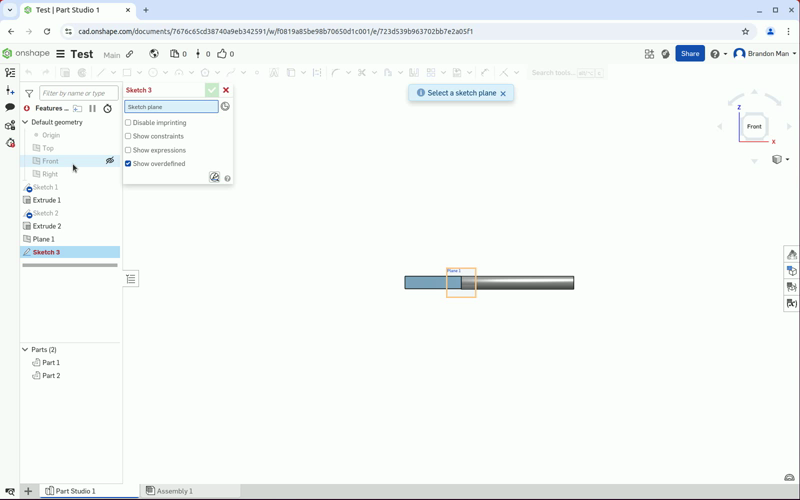
mouse_move(73, 241)
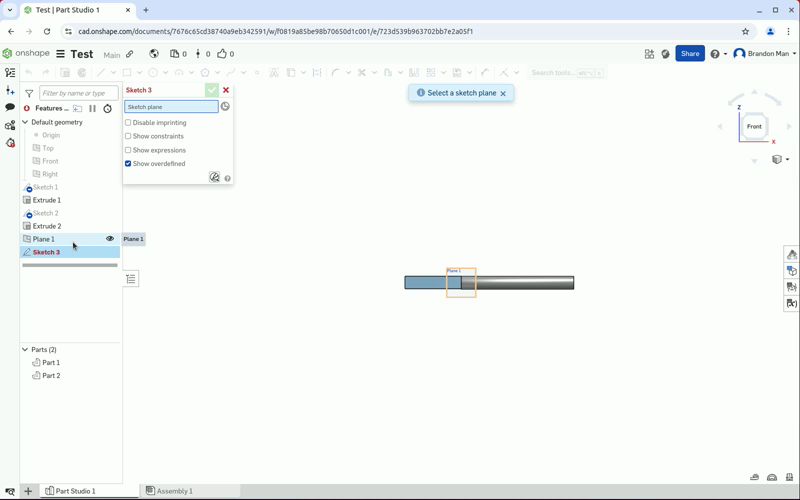
click(73, 241)
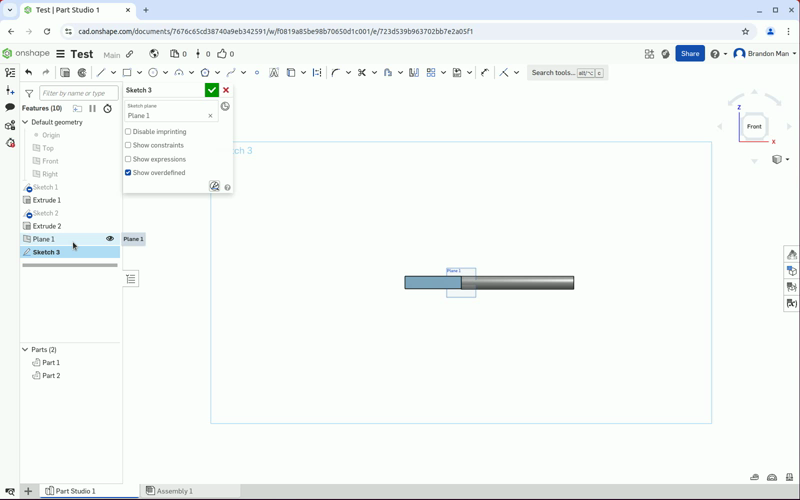
mouse_move(73, 352)
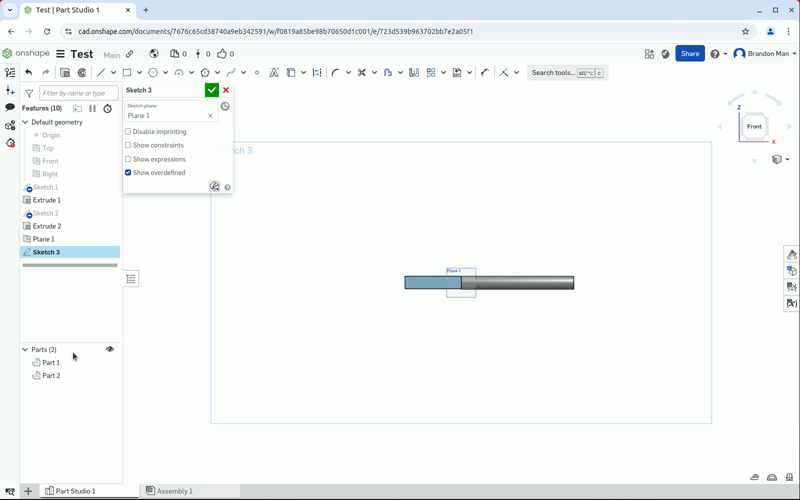
key(y)
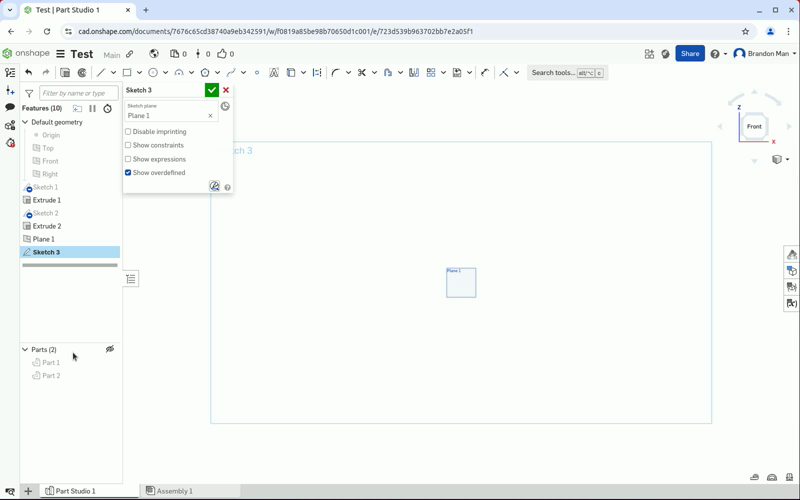
key(c)
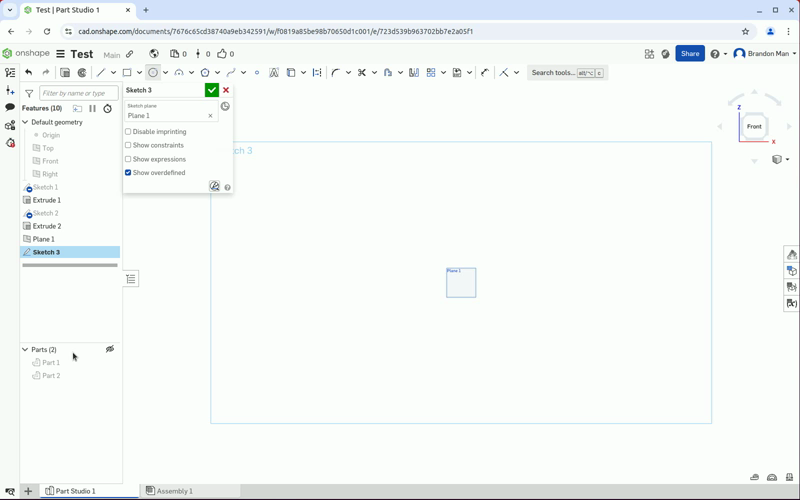
key_down(shift)
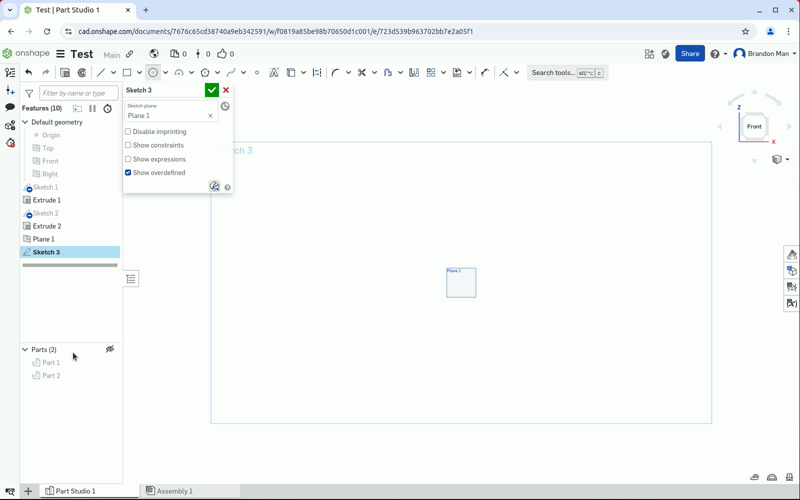
mouse_move(416, 282)
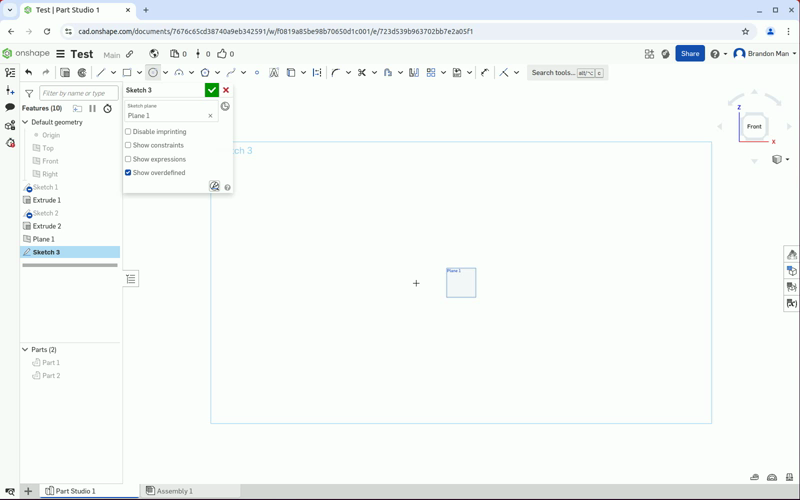
click(416, 282)
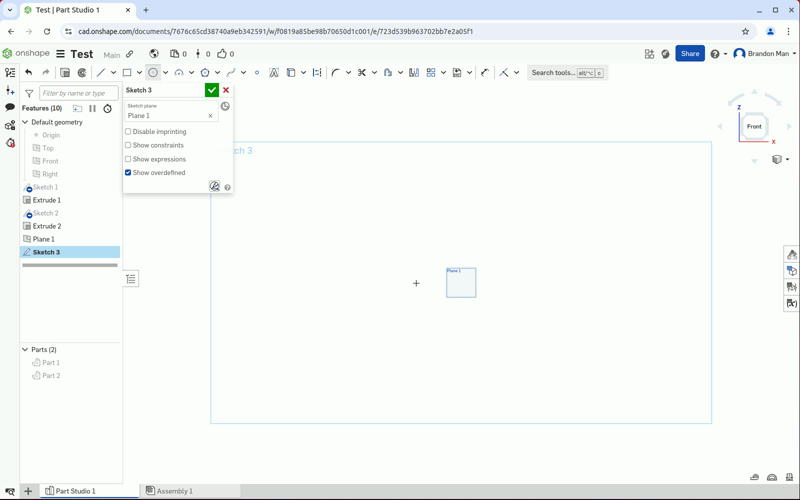
key_up(shift)
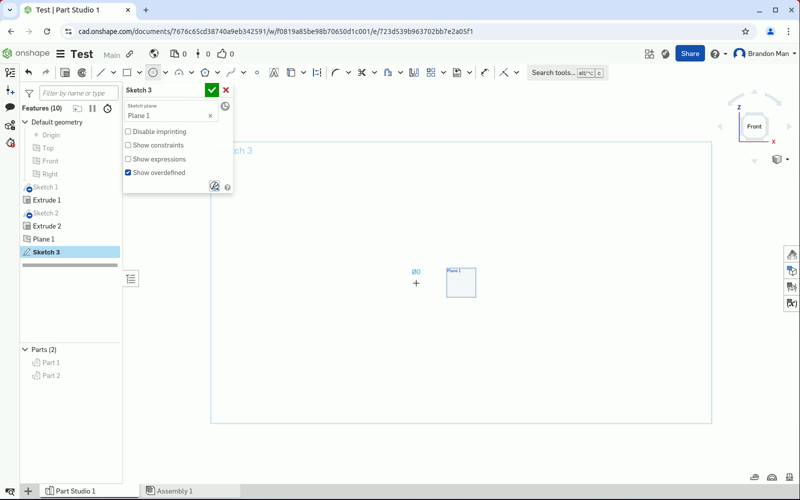
mouse_move(419, 282)
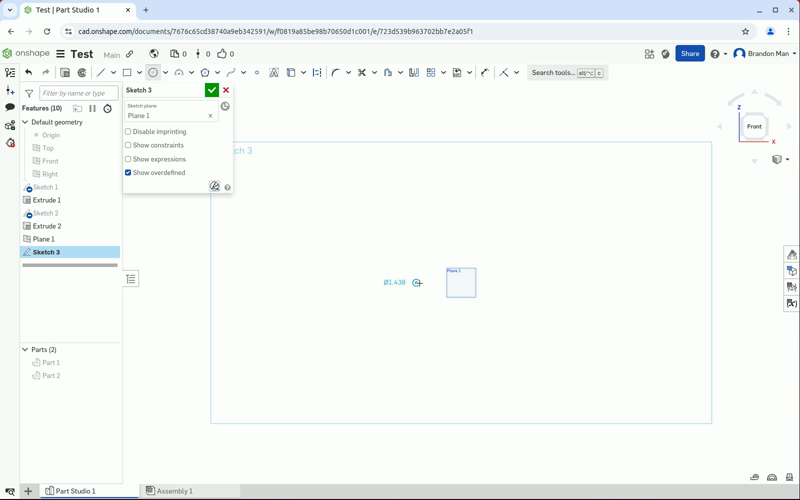
click(419, 282)
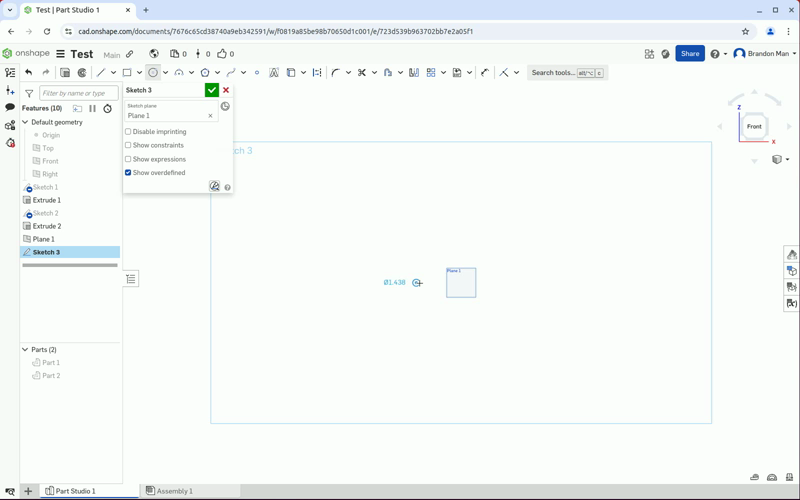
key(esc)
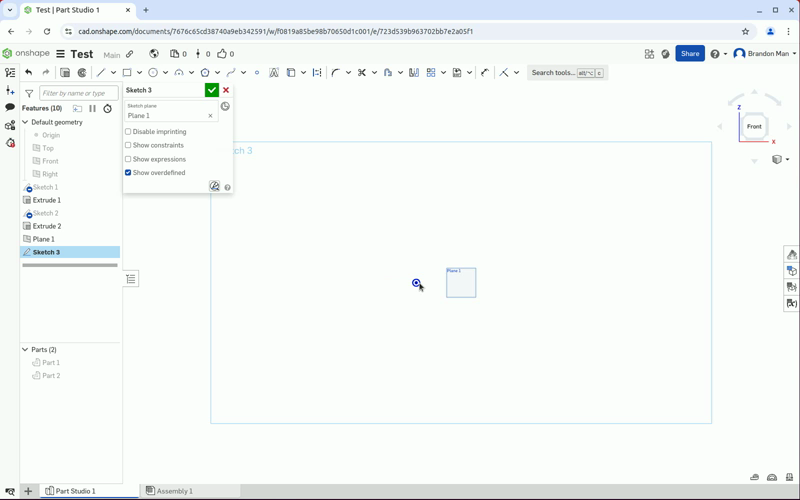
mouse_move(419, 281)
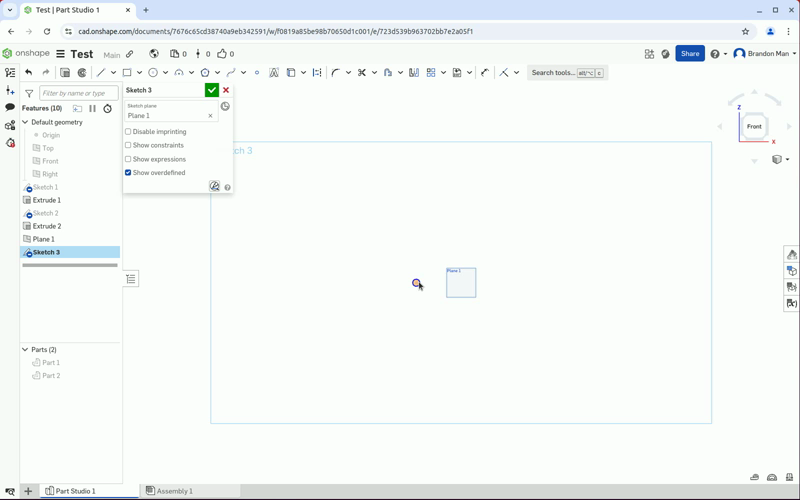
scroll(6)
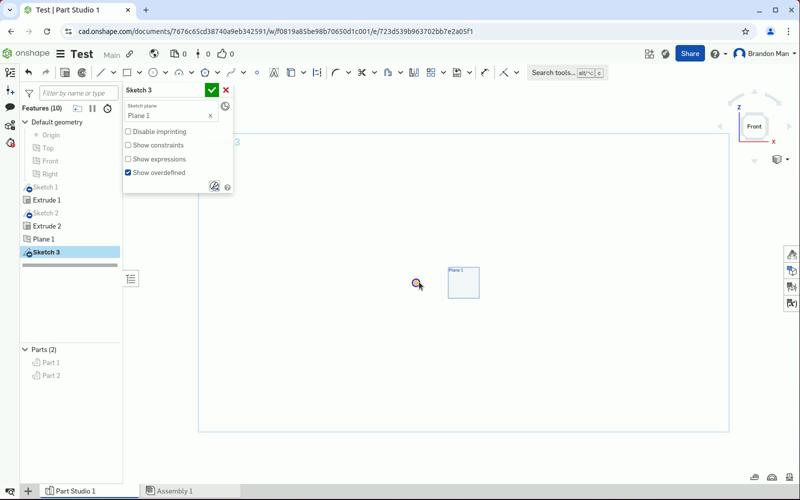
scroll(6)
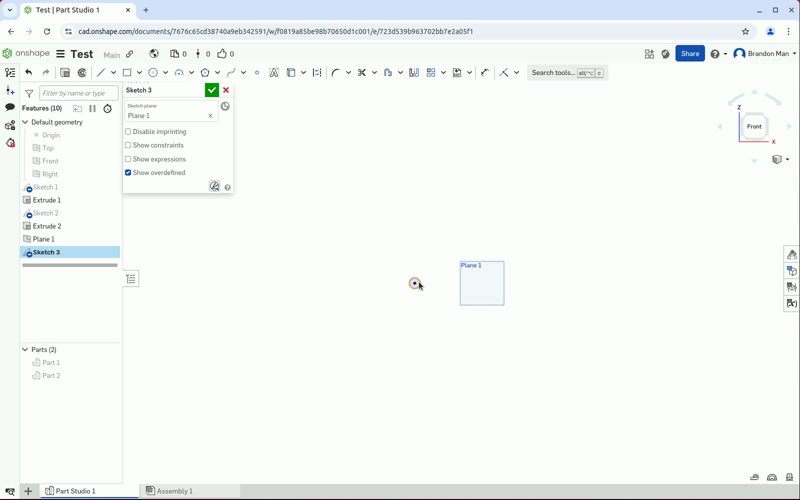
scroll(6)
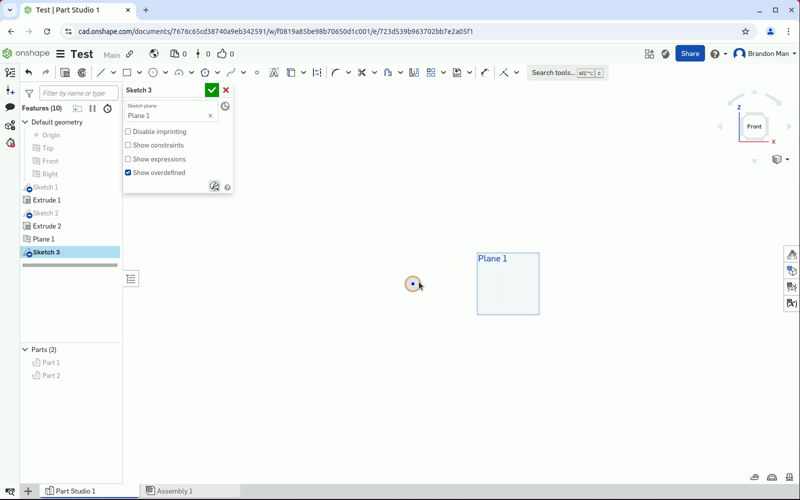
scroll(6)
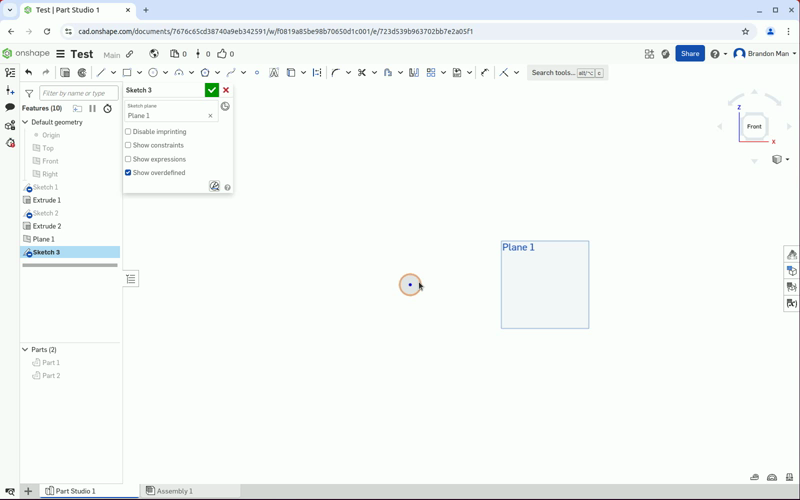
scroll(6)
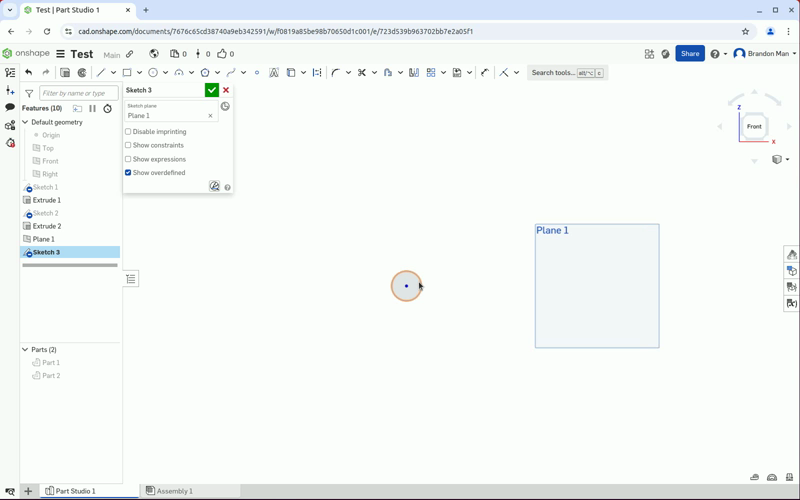
scroll(6)
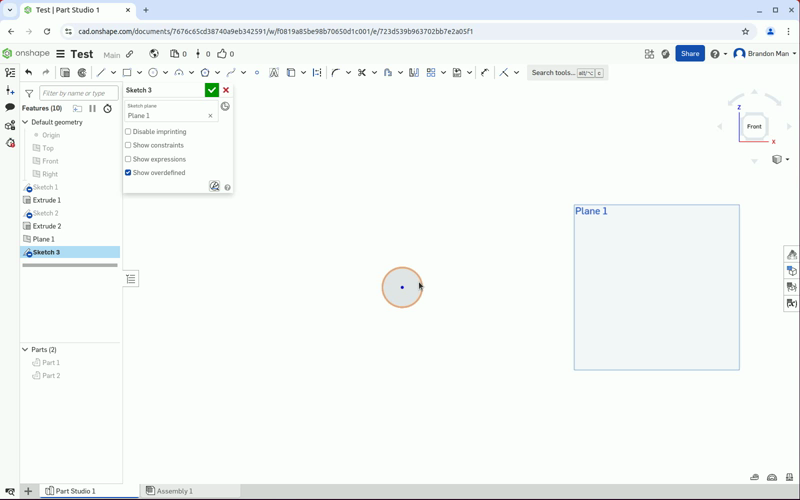
scroll(6)
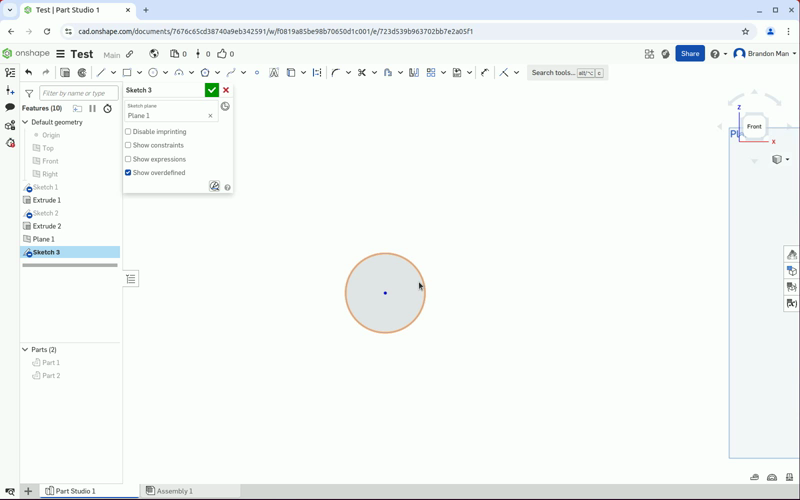
click(419, 281)
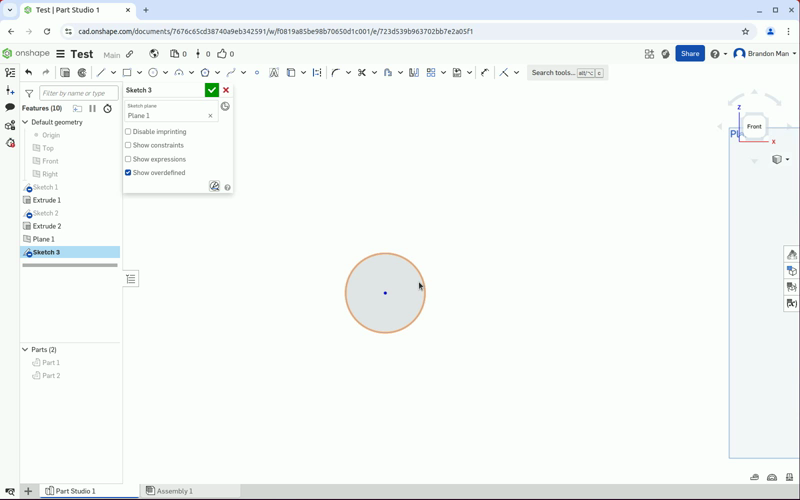
scroll(-6)
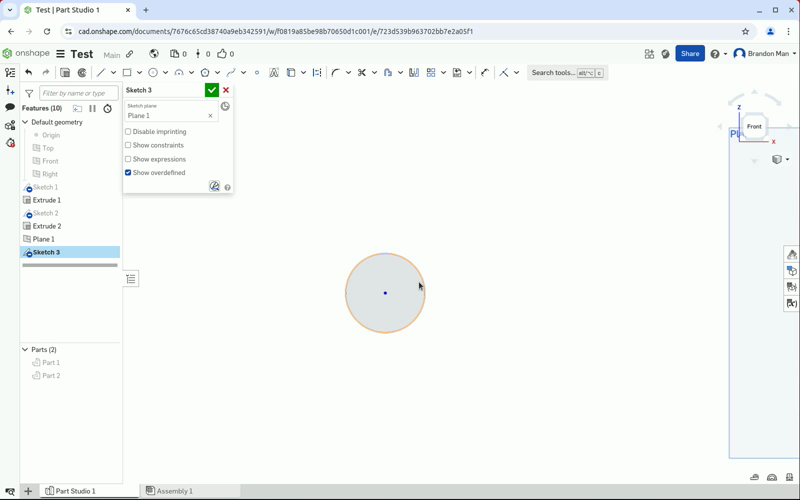
scroll(-6)
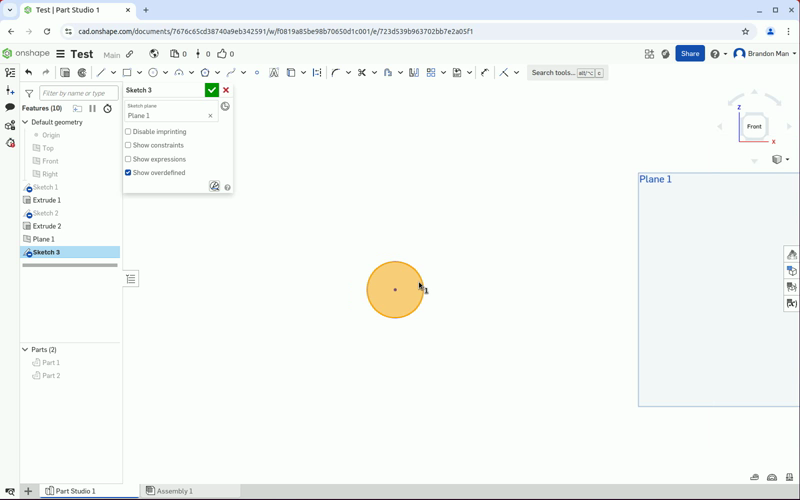
scroll(-6)
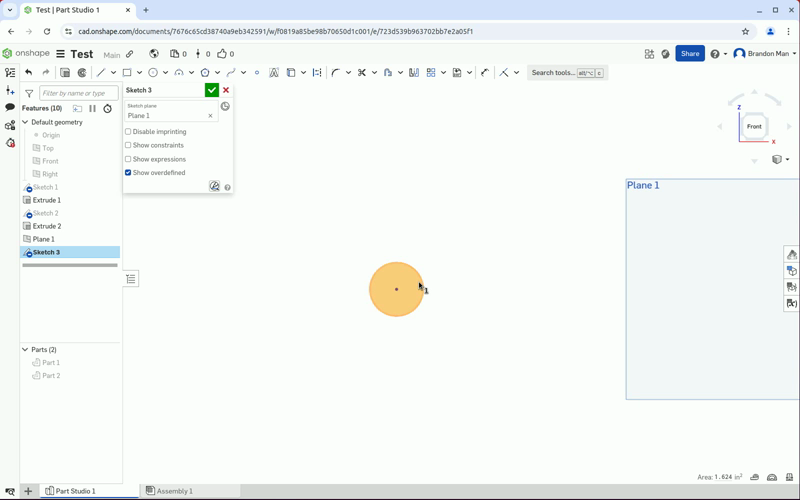
scroll(-6)
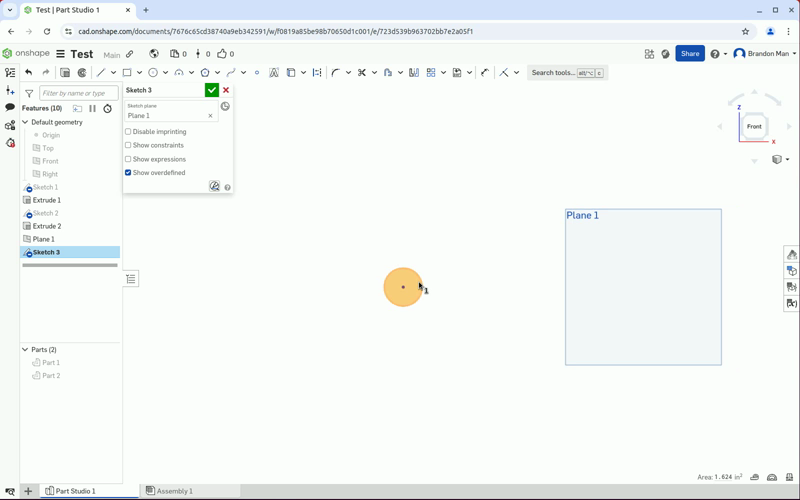
scroll(-6)
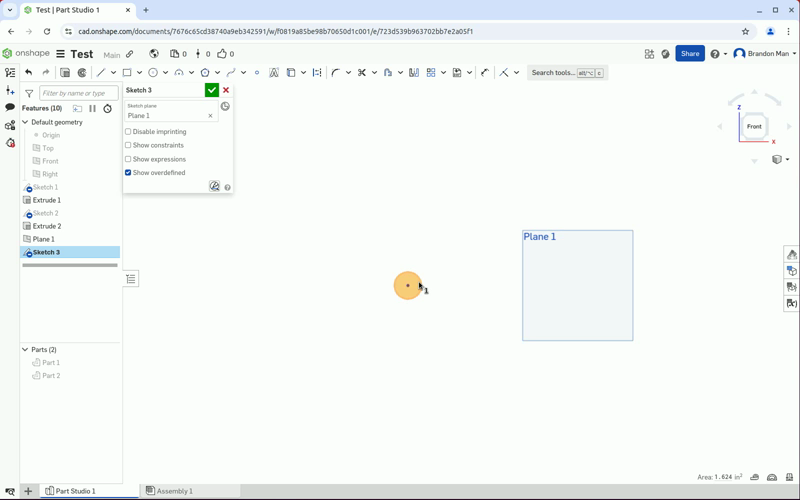
scroll(-6)
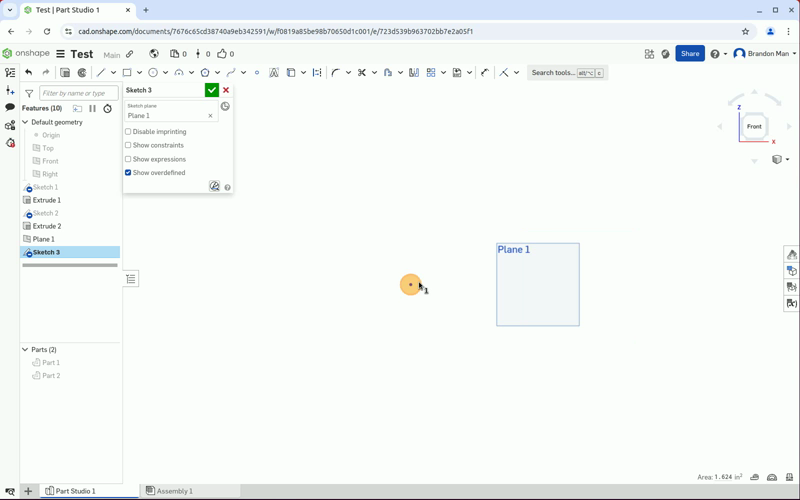
scroll(-6)
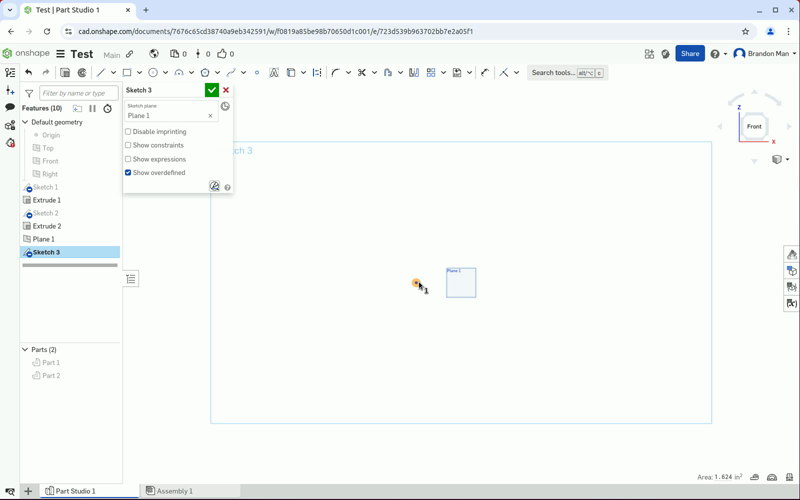
mouse_move(73, 352)
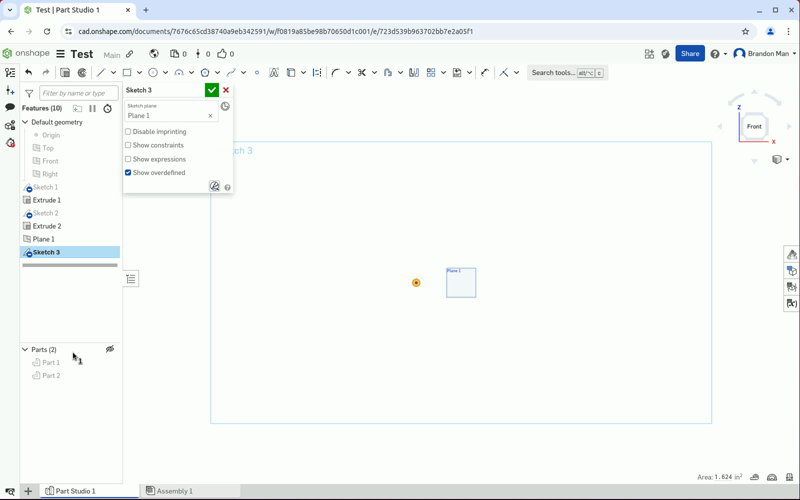
key(shift+y)
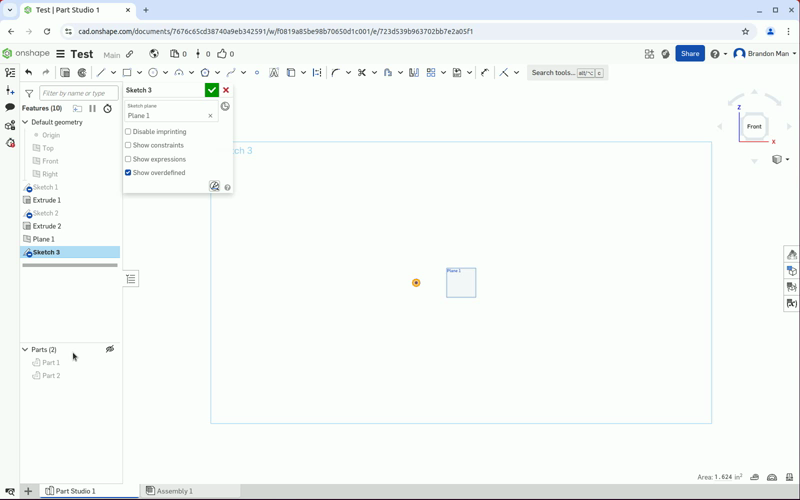
key(shift+e)
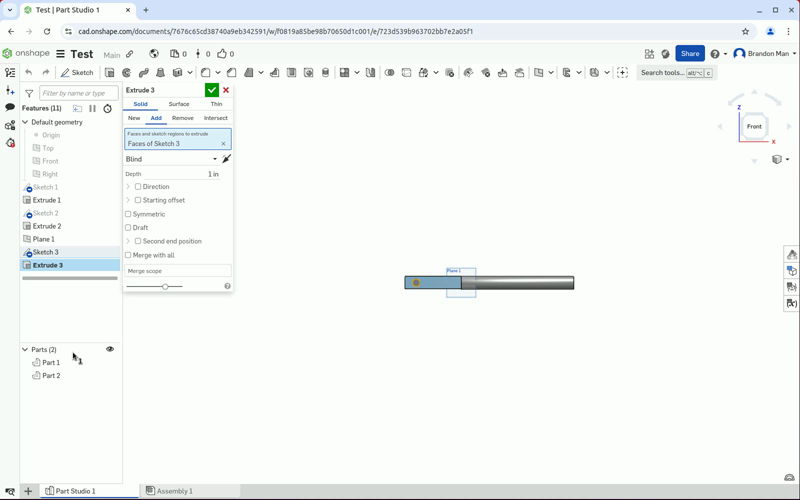
mouse_move(143, 106)
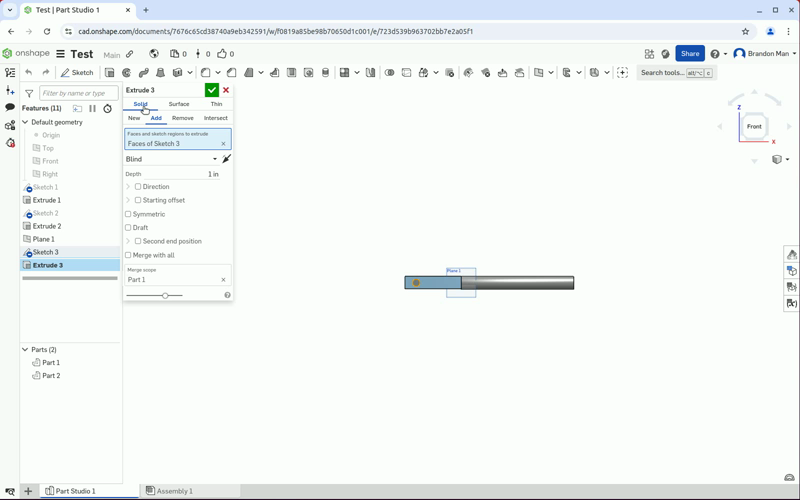
click(143, 106)
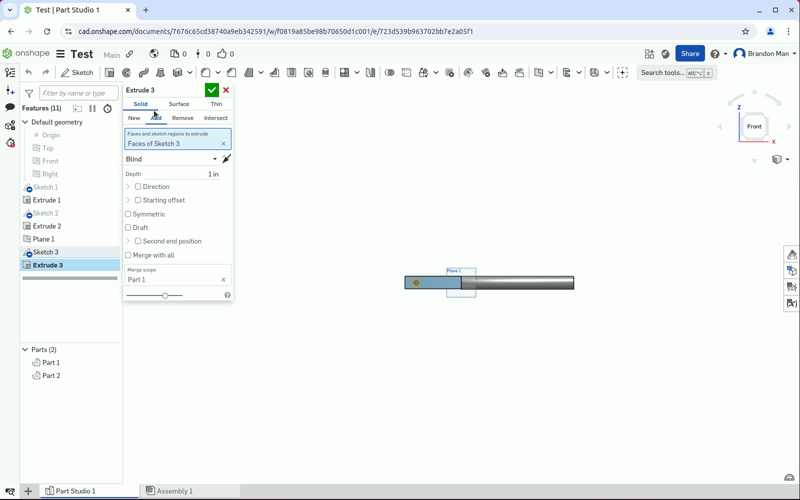
mouse_move(186, 120)
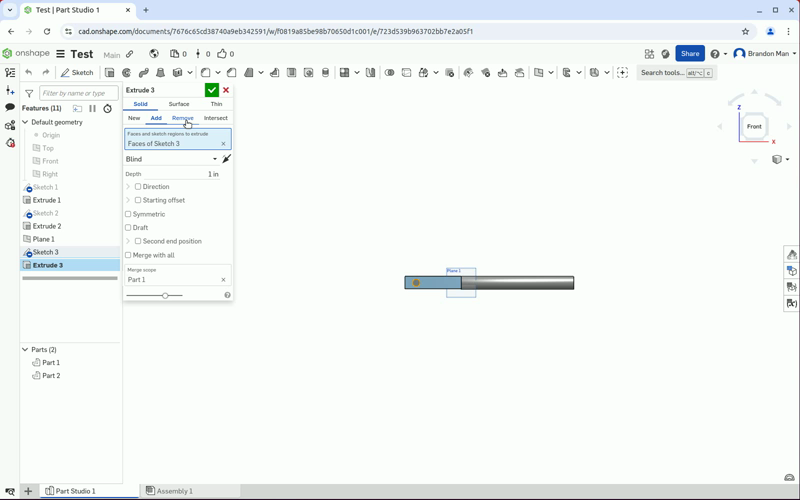
click(186, 120)
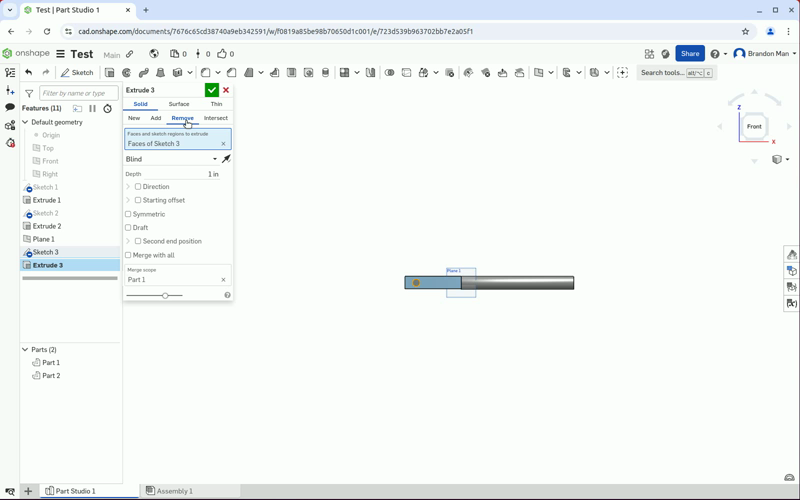
key(tab, 4)
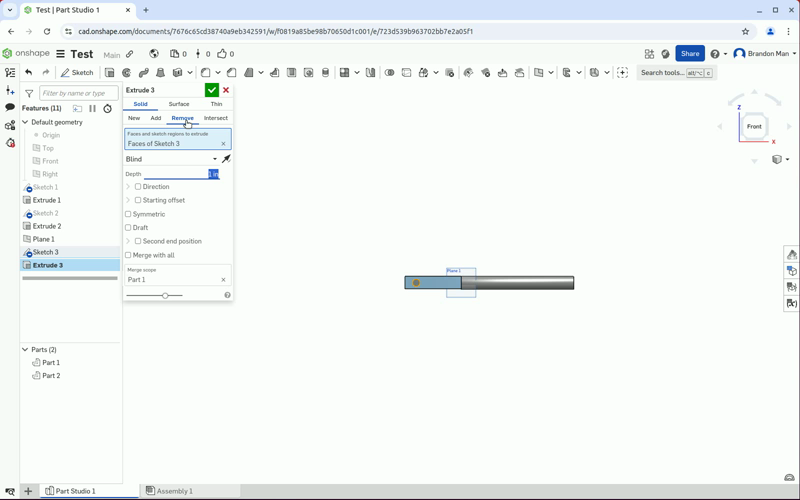
text(4.574)
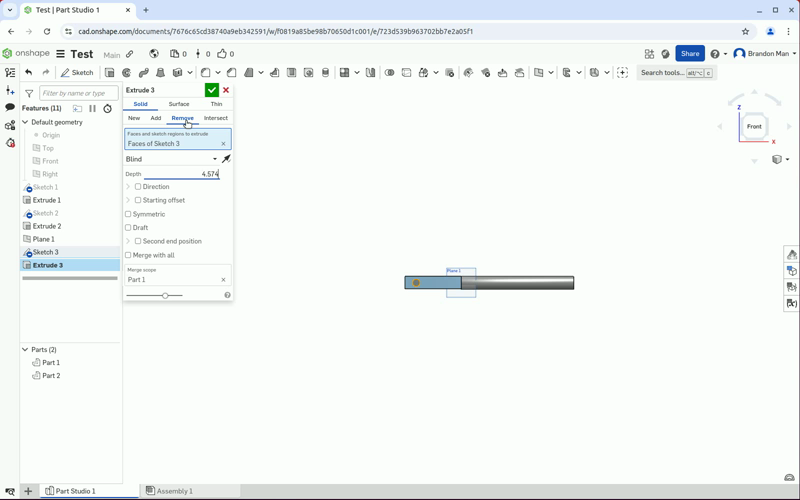
key(tab, 6)
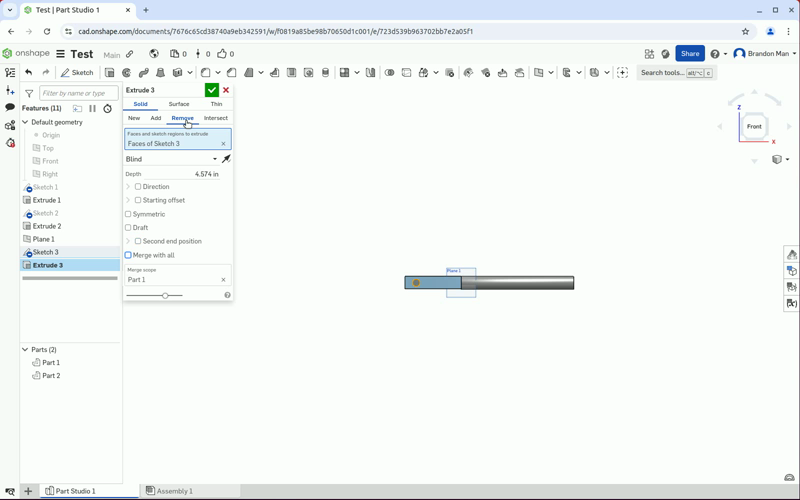
key(space)
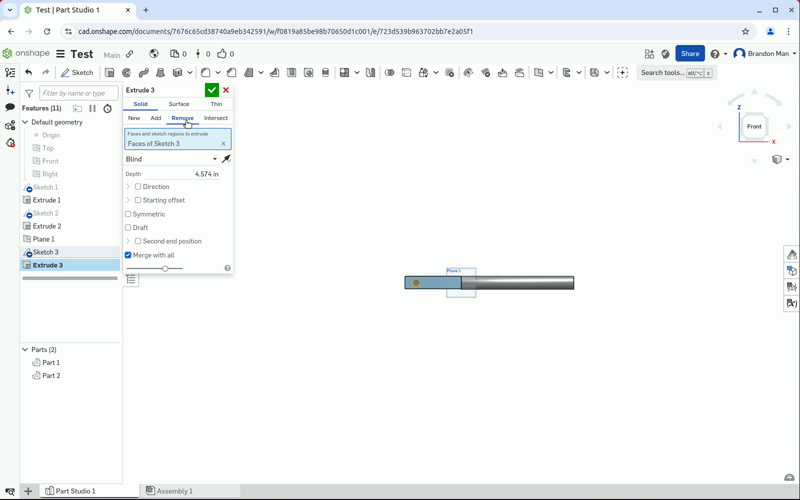
key(enter)
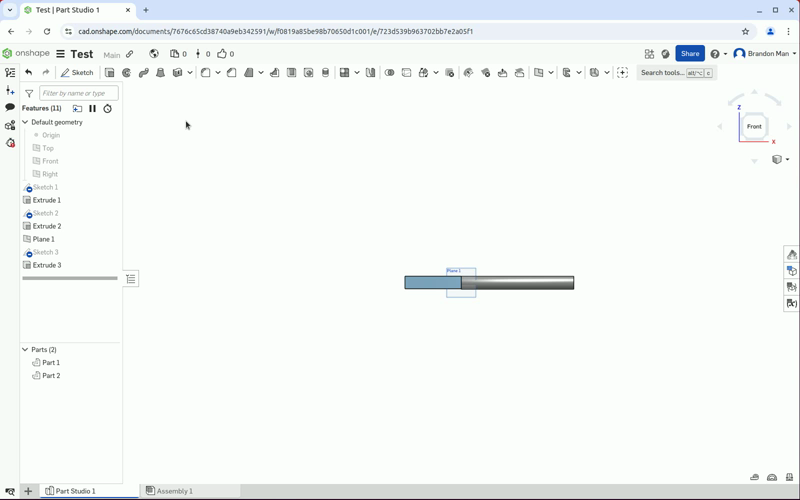
key(shift+h)
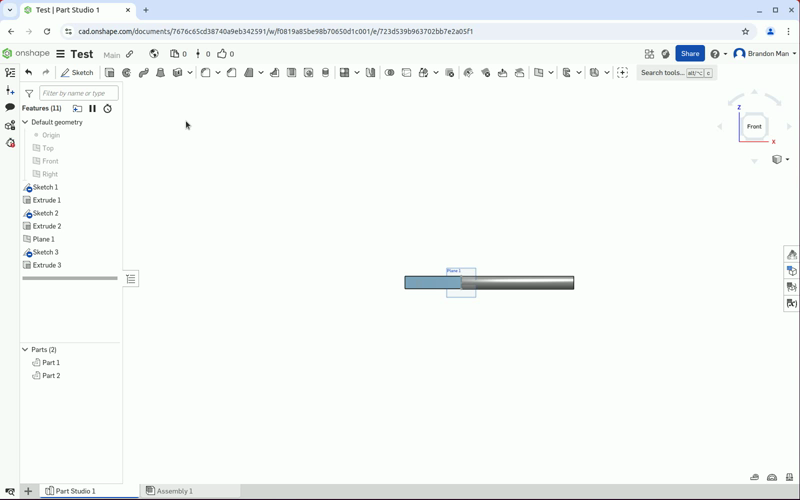
key(shift+h)
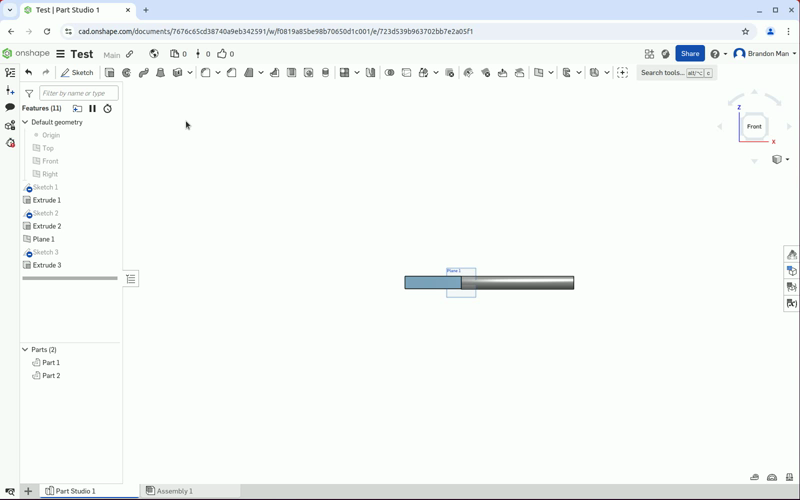
mouse_move(73, 189)
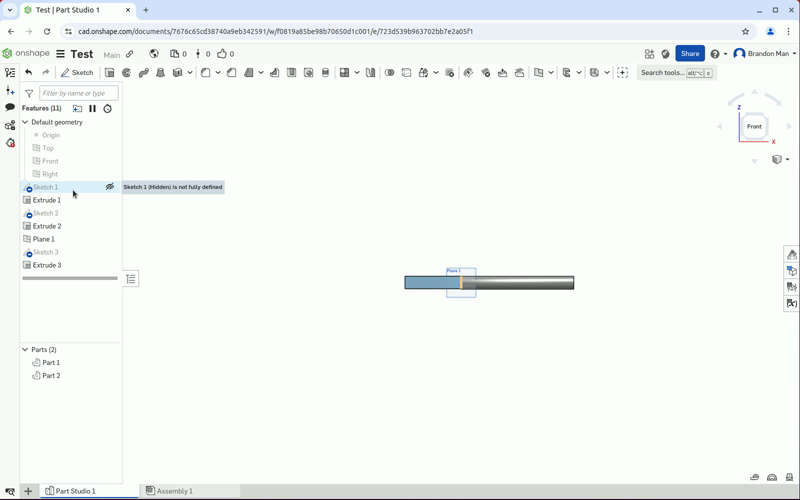
click(73, 189)
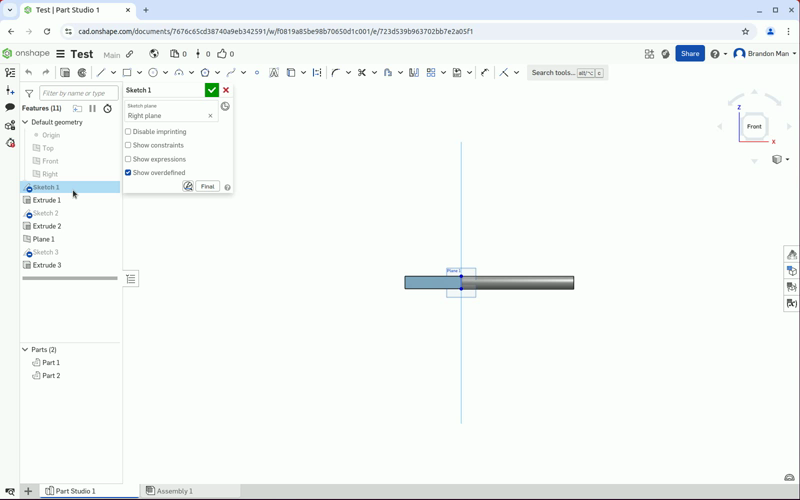
mouse_move(229, 92)
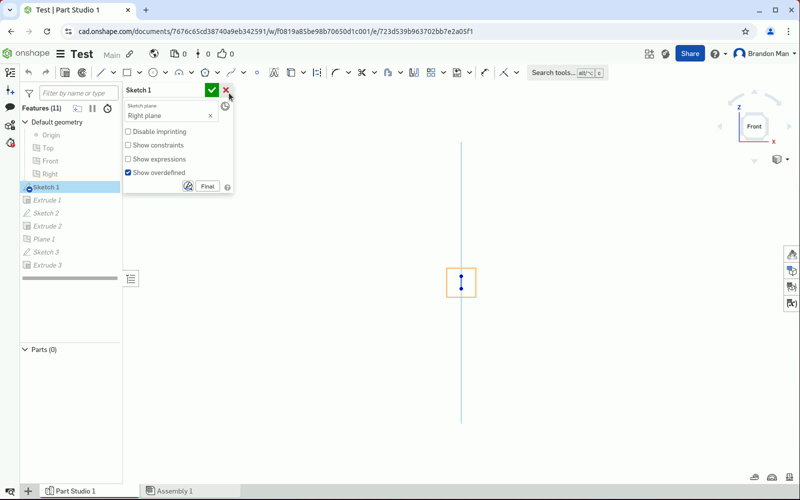
click(229, 92)
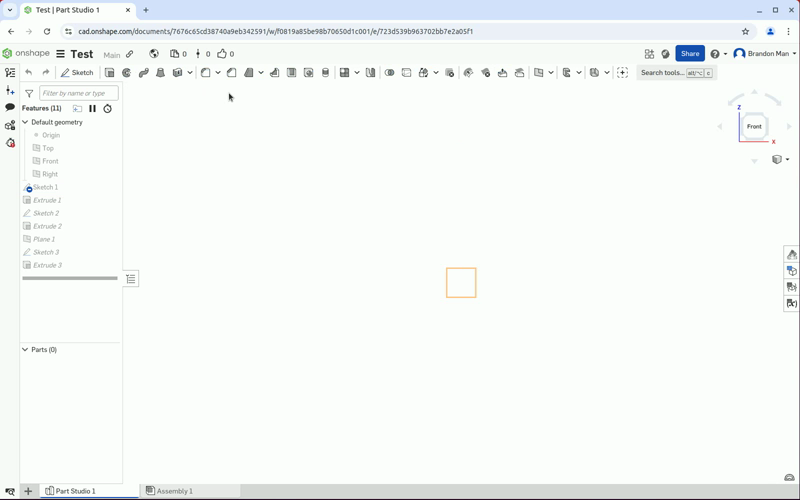
key(shift+s)
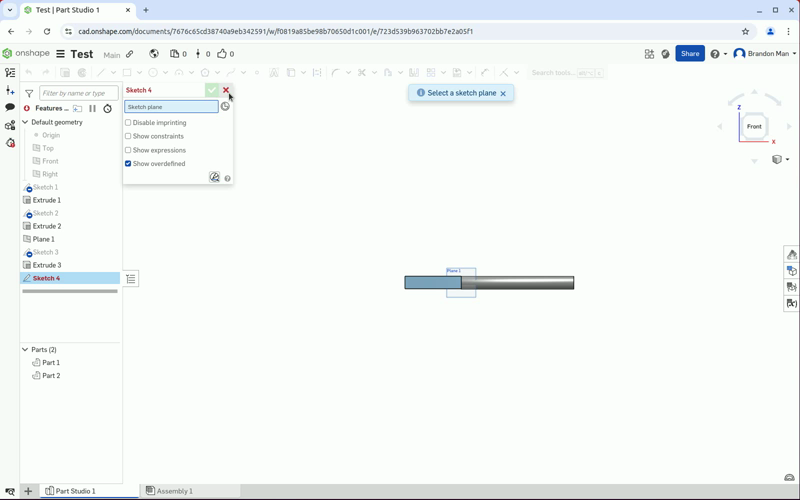
mouse_move(73, 241)
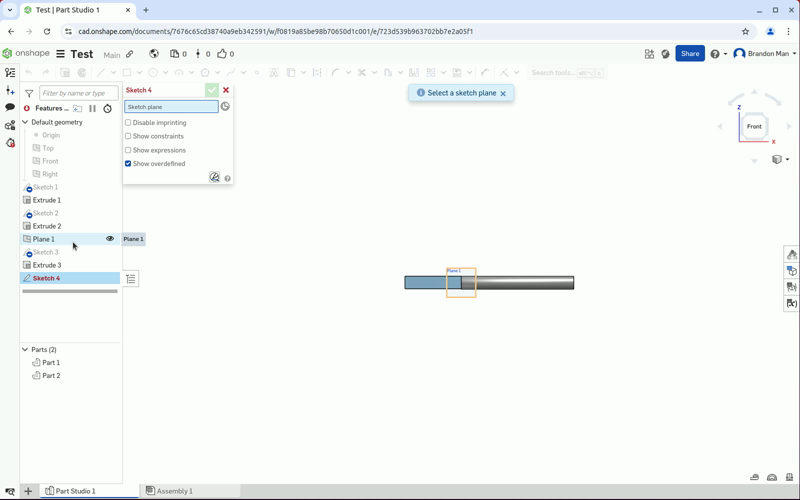
click(73, 241)
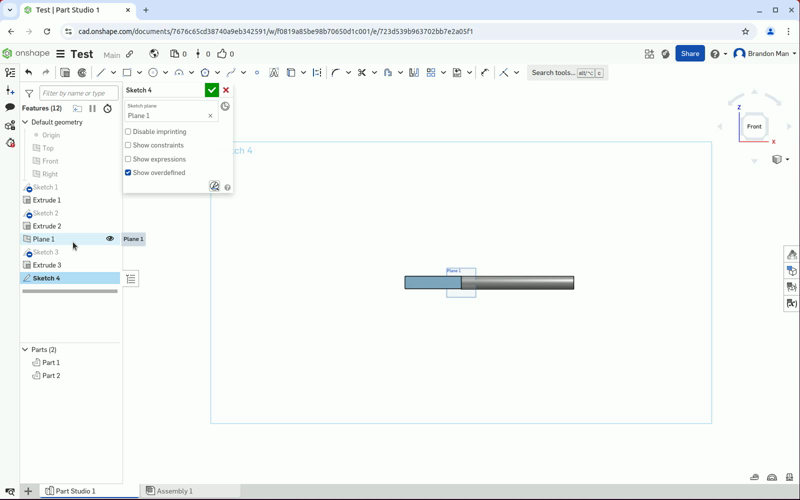
mouse_move(73, 352)
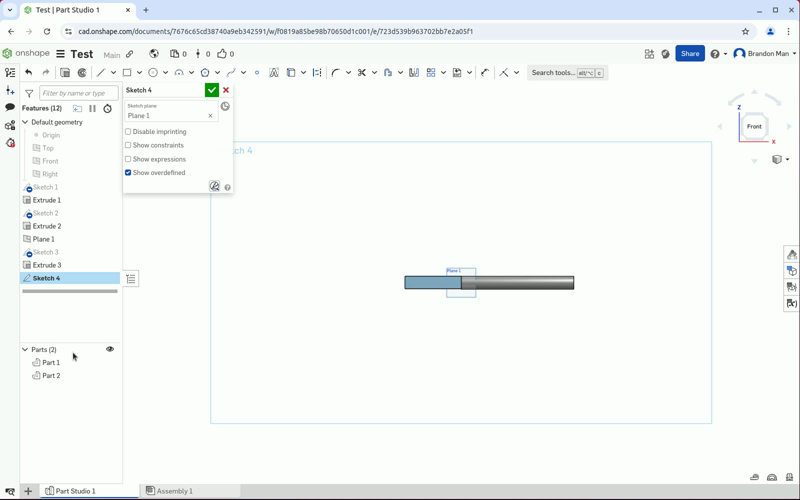
key(y)
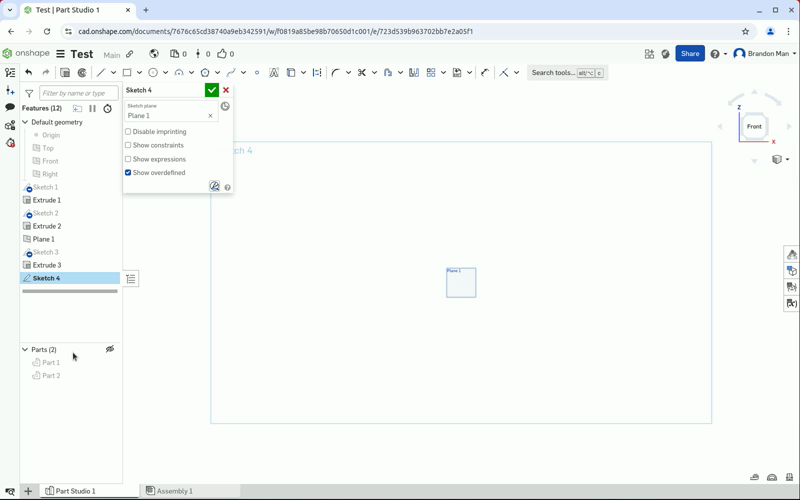
key(c)
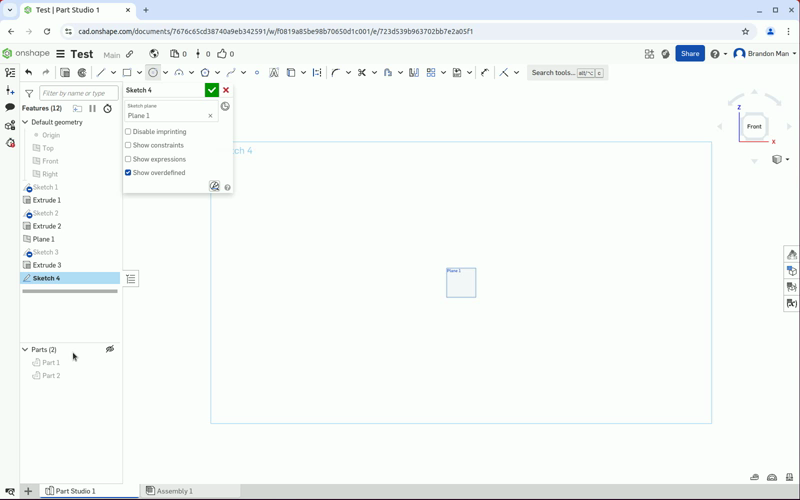
key_down(shift)
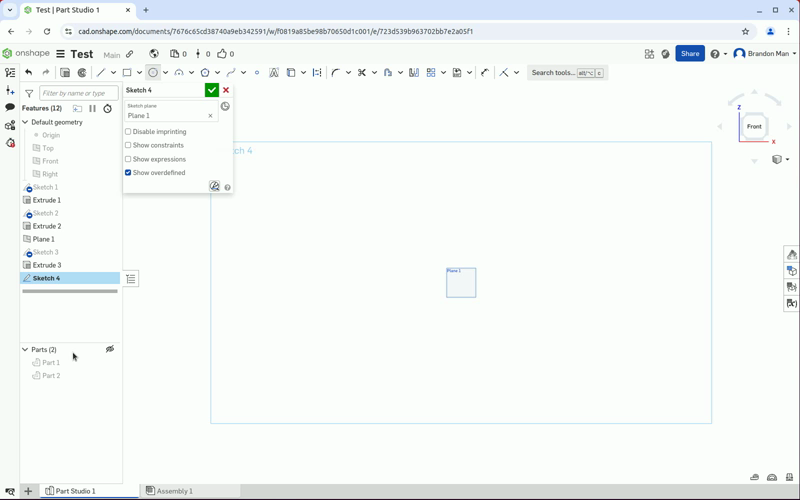
mouse_move(450, 282)
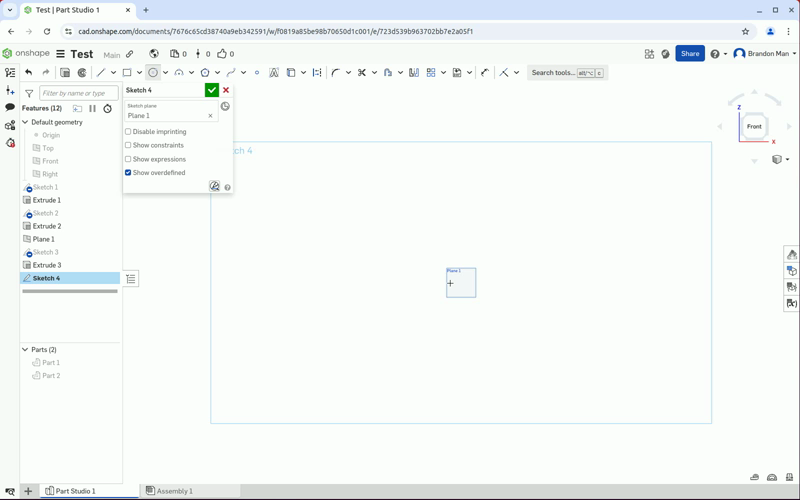
click(450, 282)
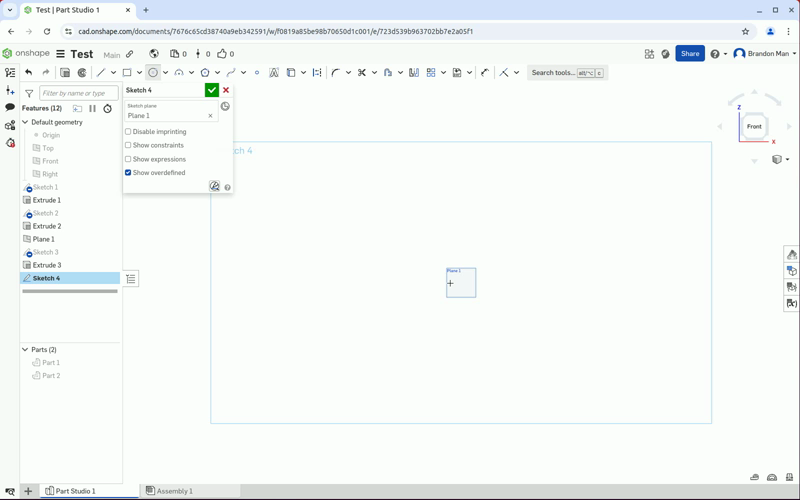
key_up(shift)
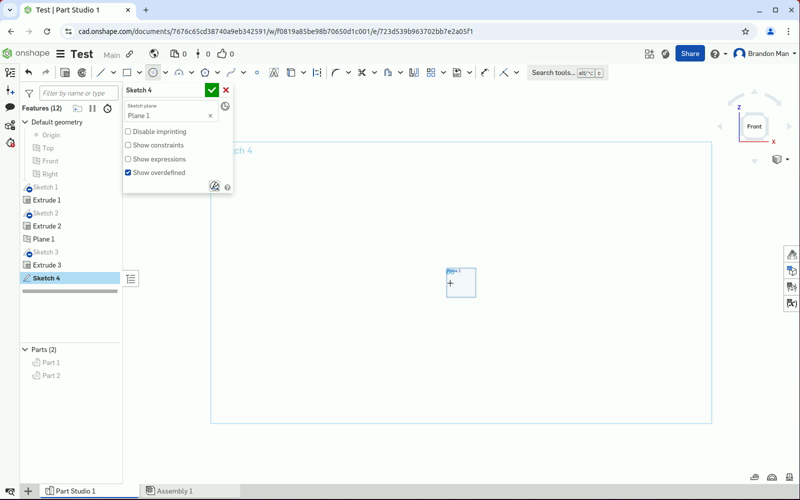
mouse_move(453, 282)
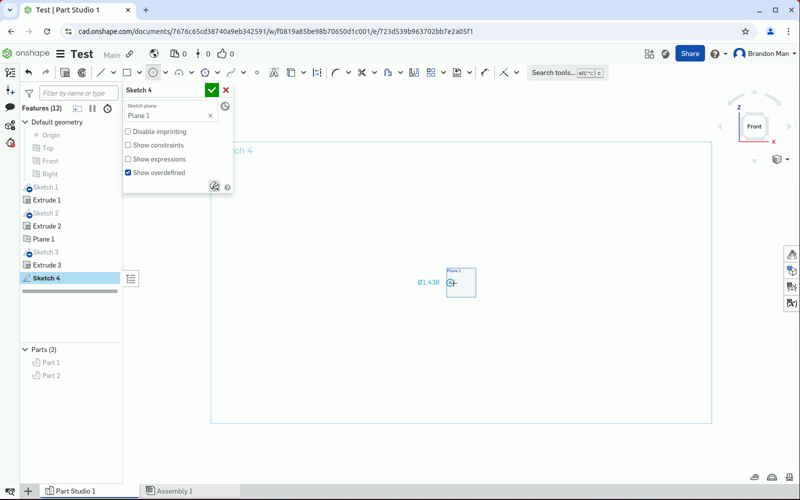
click(453, 282)
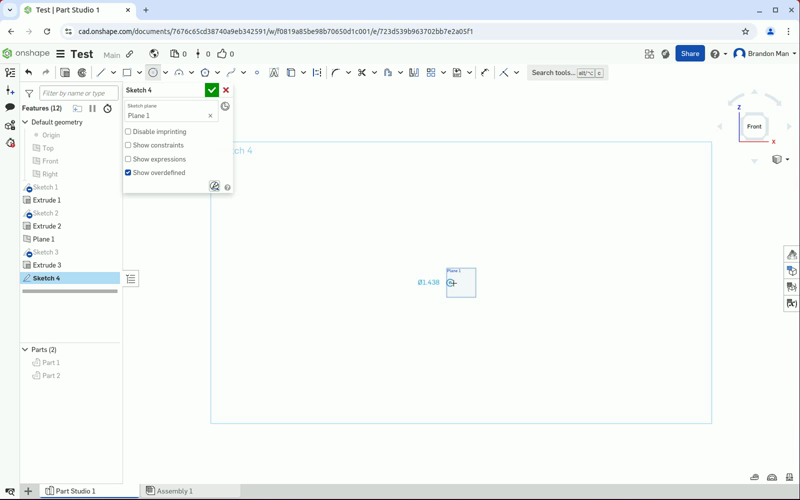
key(esc)
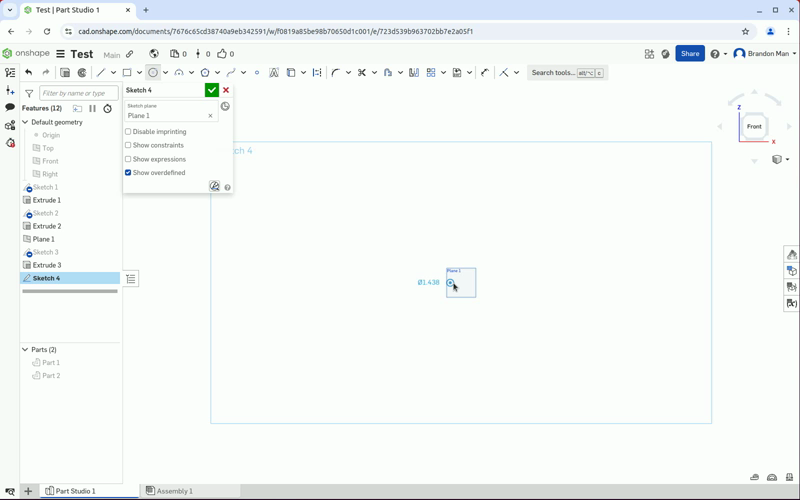
mouse_move(448, 282)
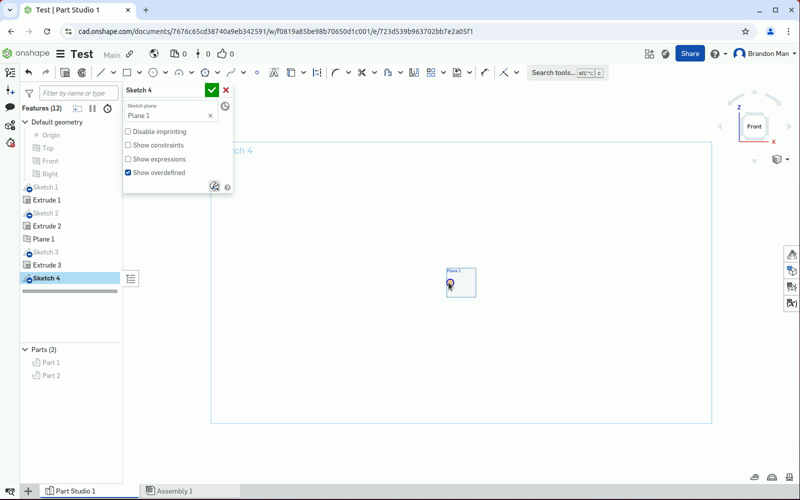
scroll(6)
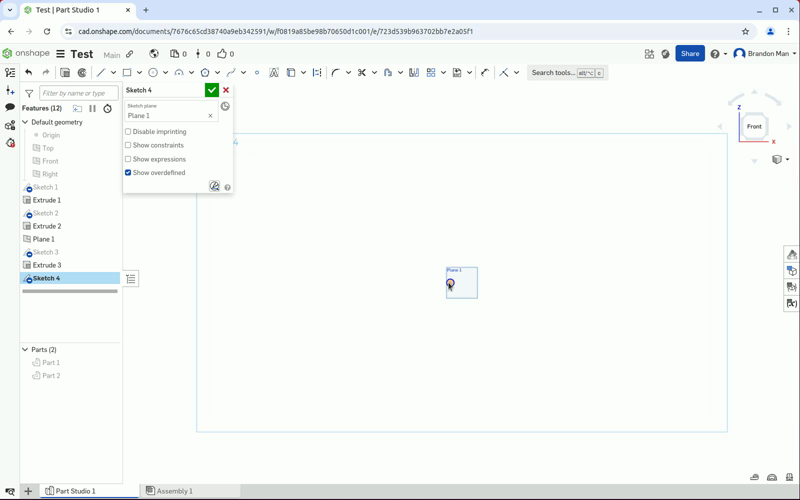
scroll(6)
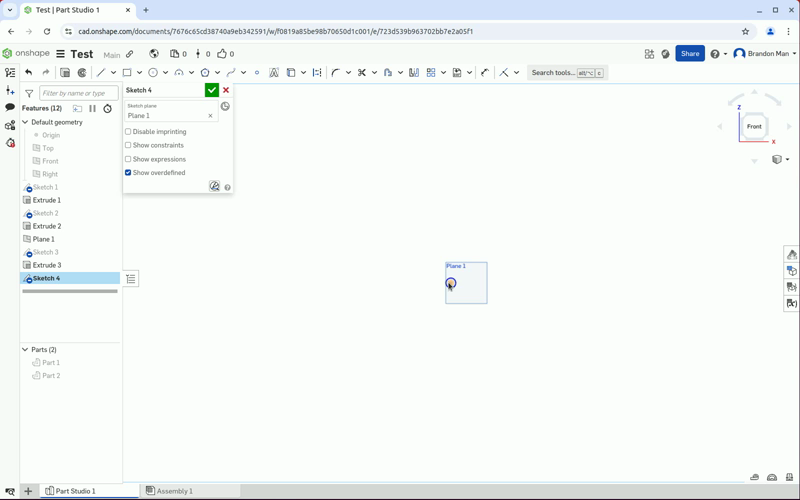
scroll(6)
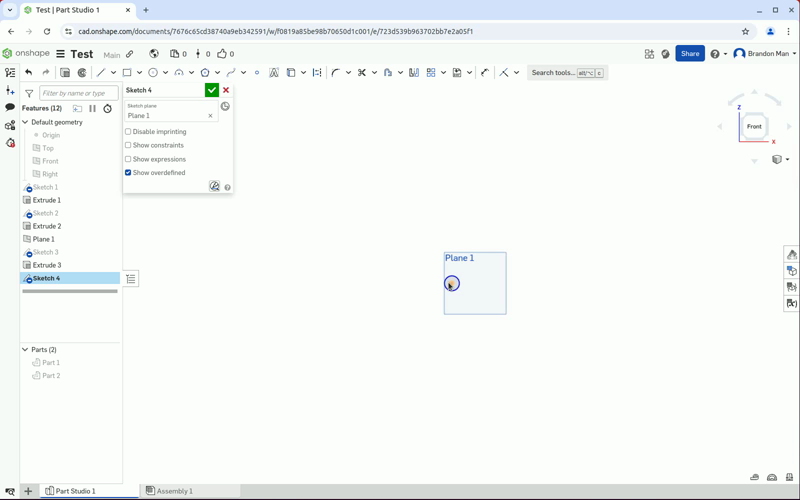
scroll(6)
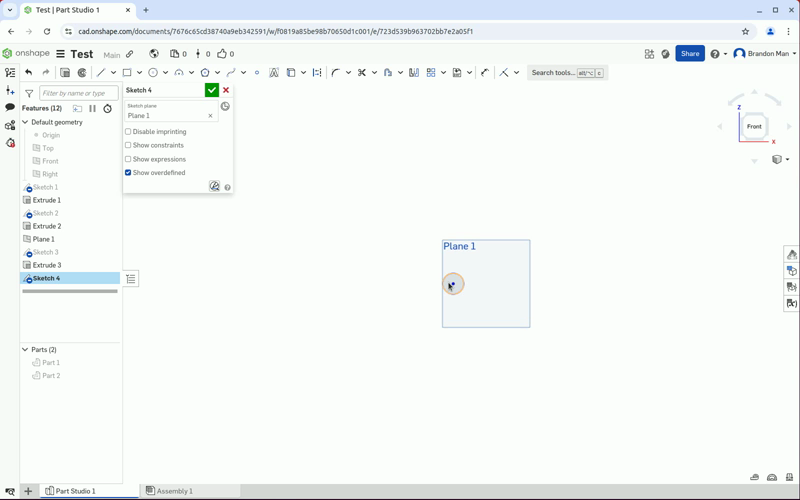
scroll(6)
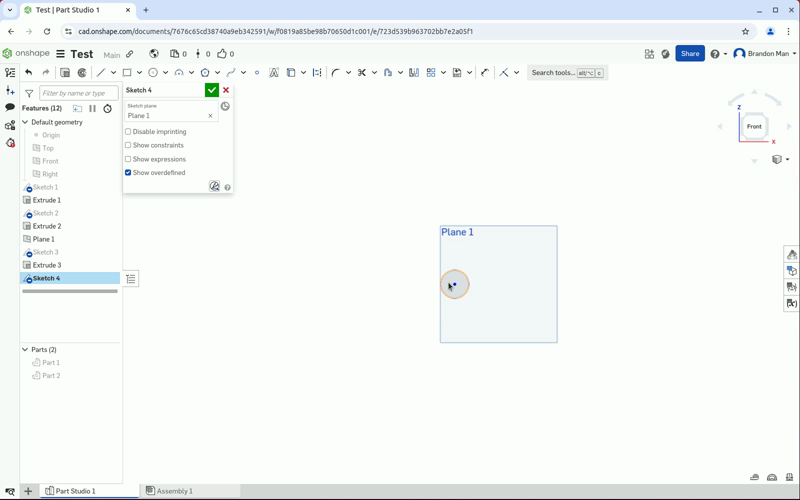
scroll(6)
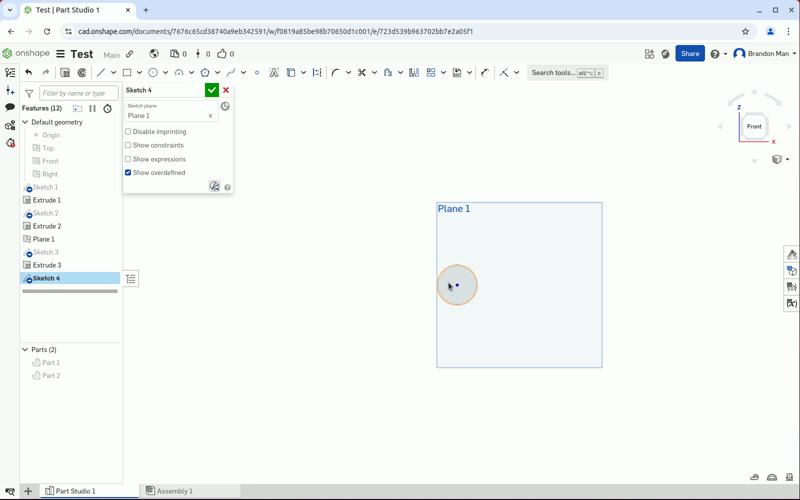
scroll(6)
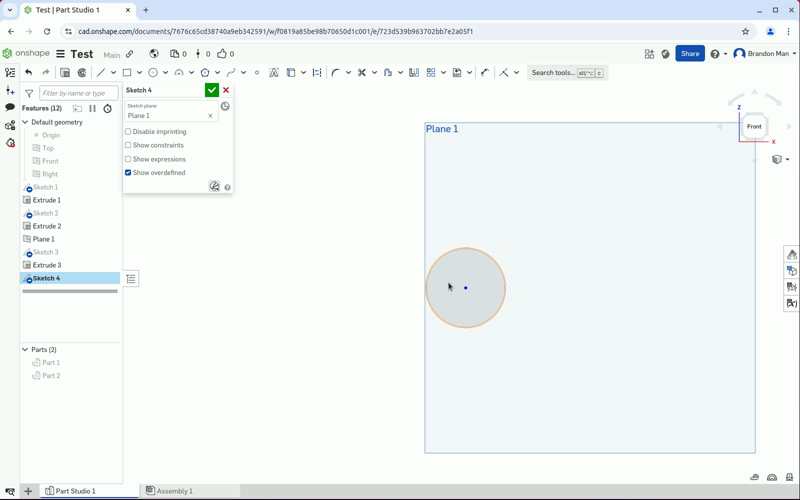
click(448, 282)
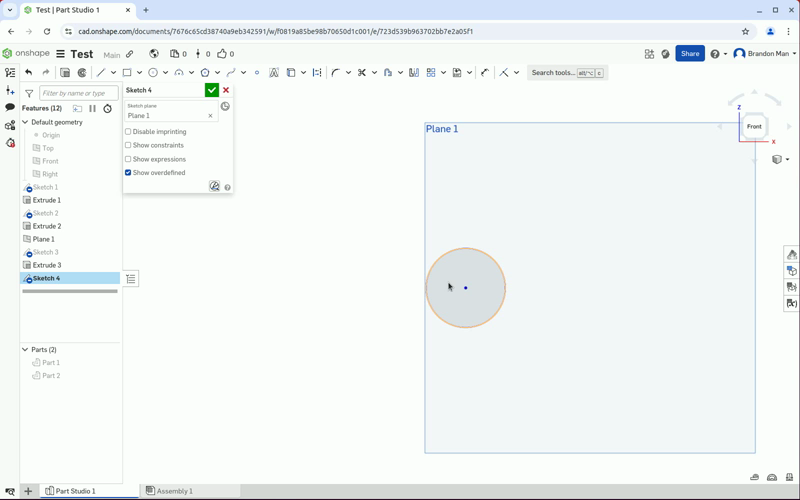
scroll(-6)
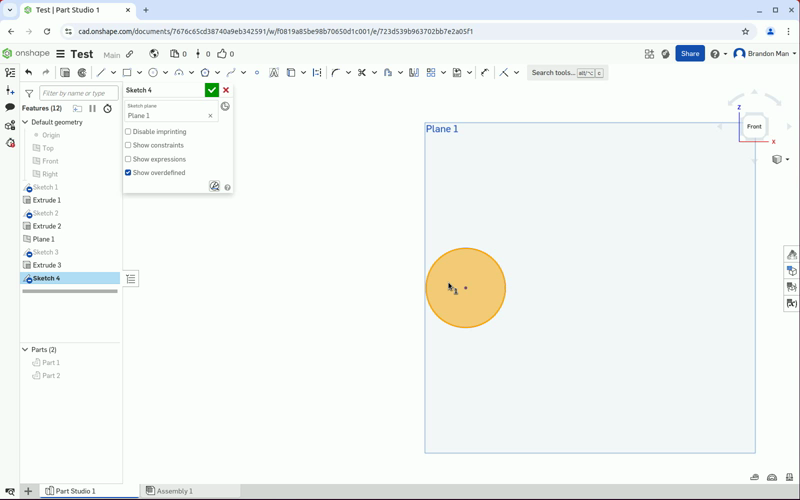
scroll(-6)
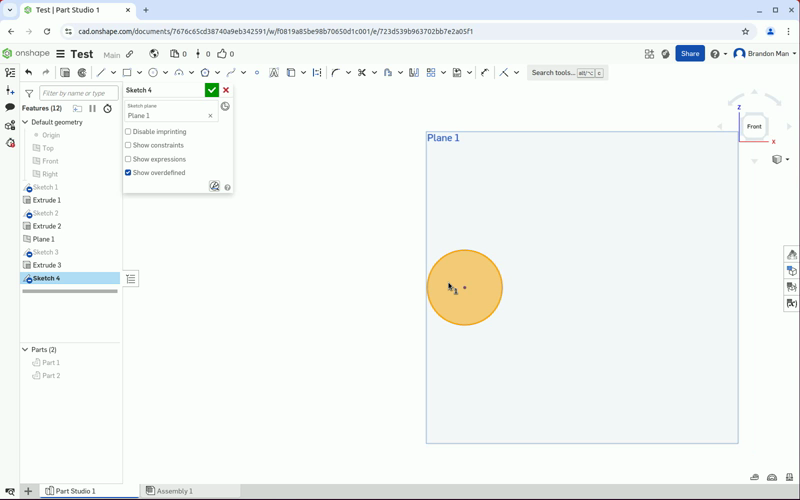
scroll(-6)
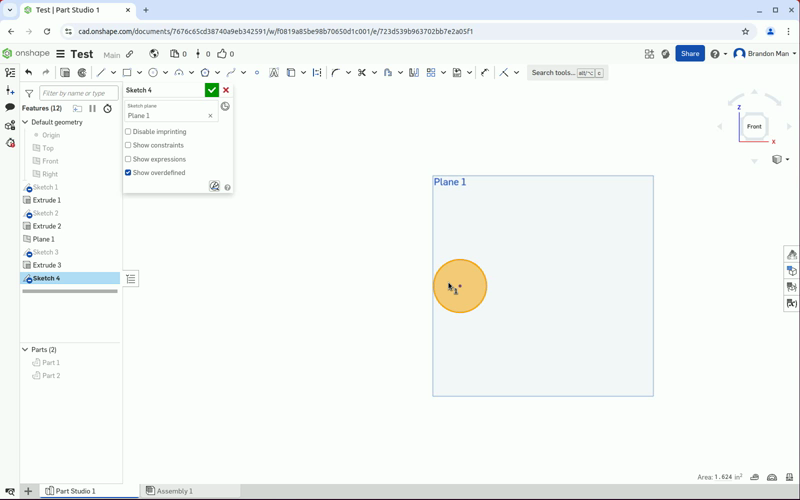
scroll(-6)
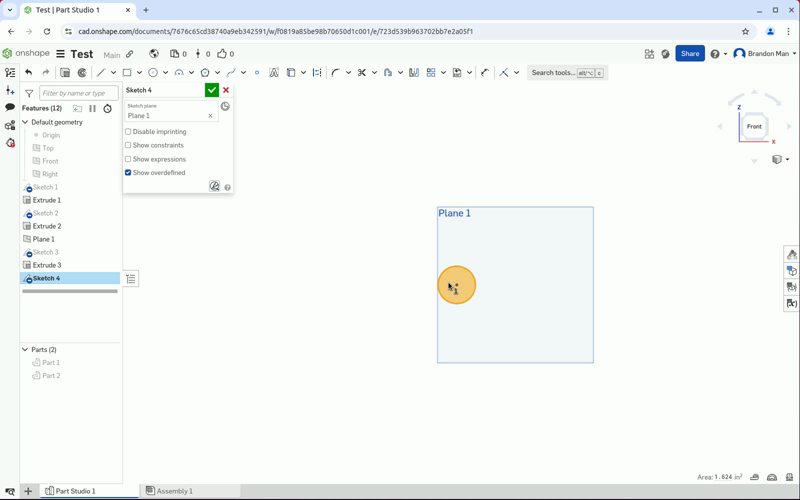
scroll(-6)
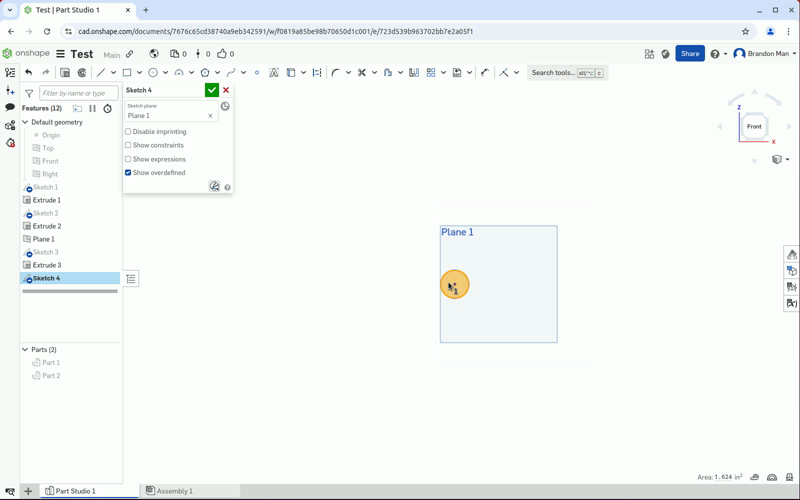
scroll(-6)
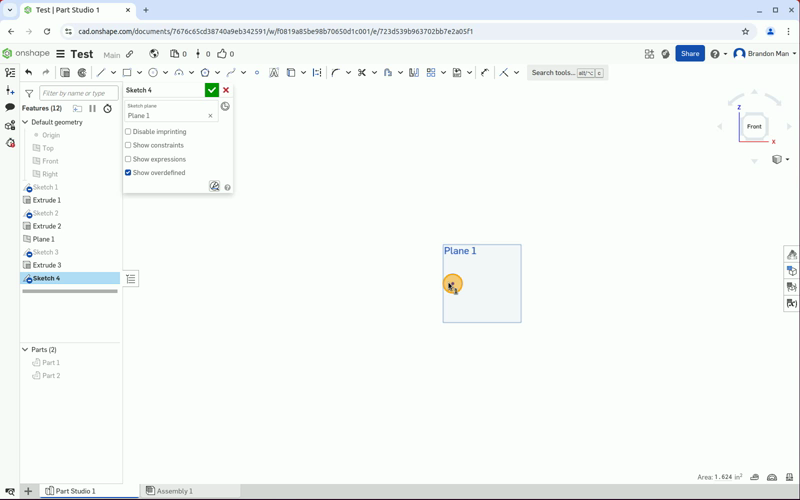
scroll(-6)
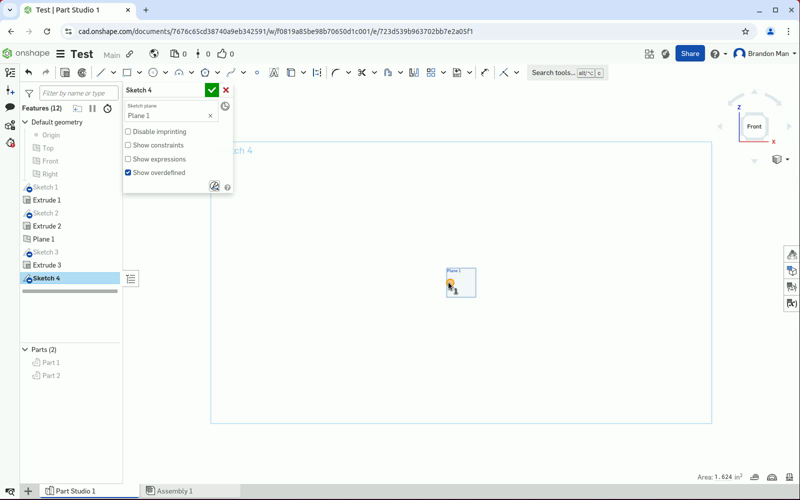
mouse_move(73, 352)
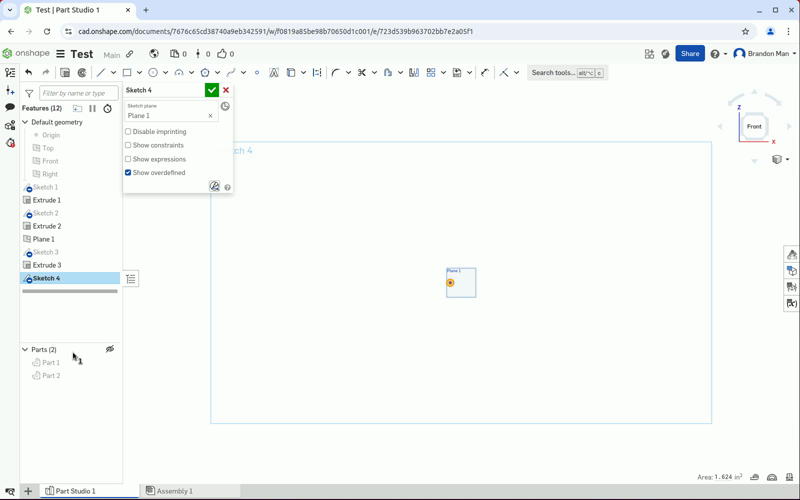
key(shift+y)
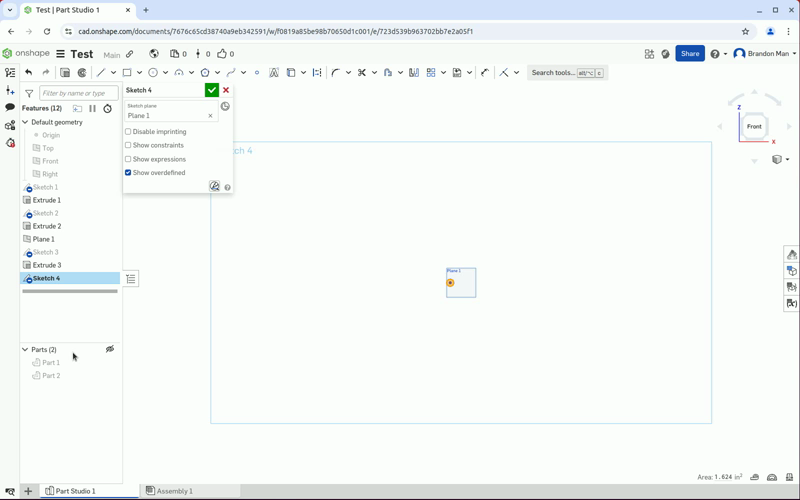
key(shift+e)
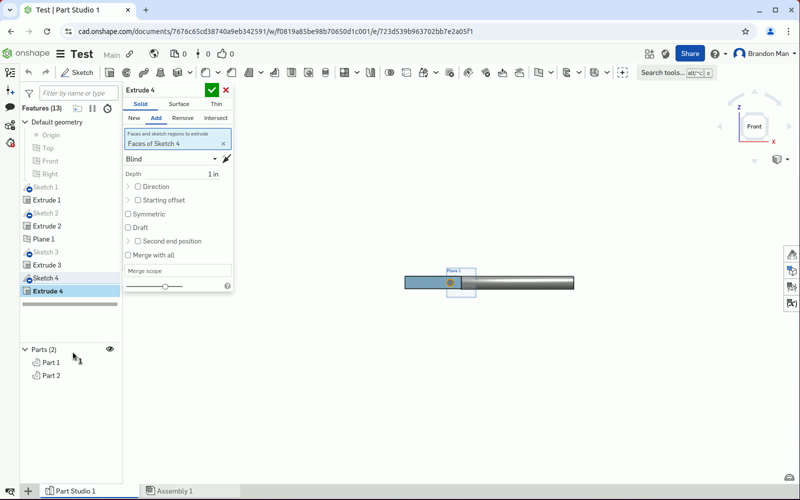
mouse_move(143, 106)
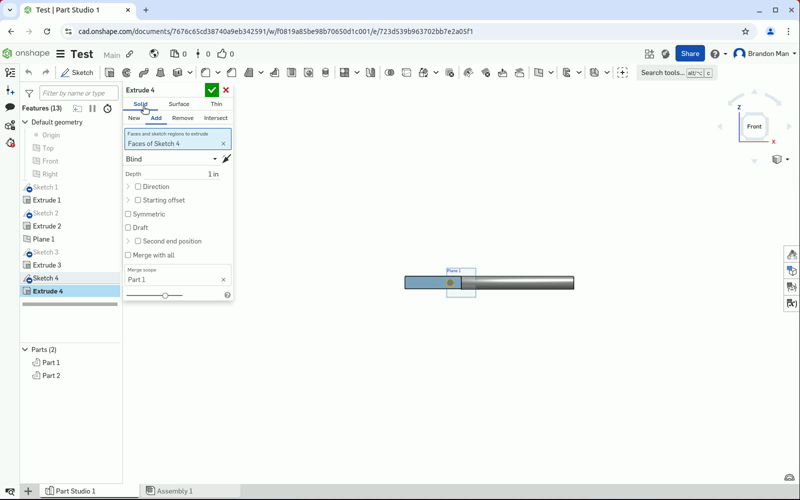
click(143, 106)
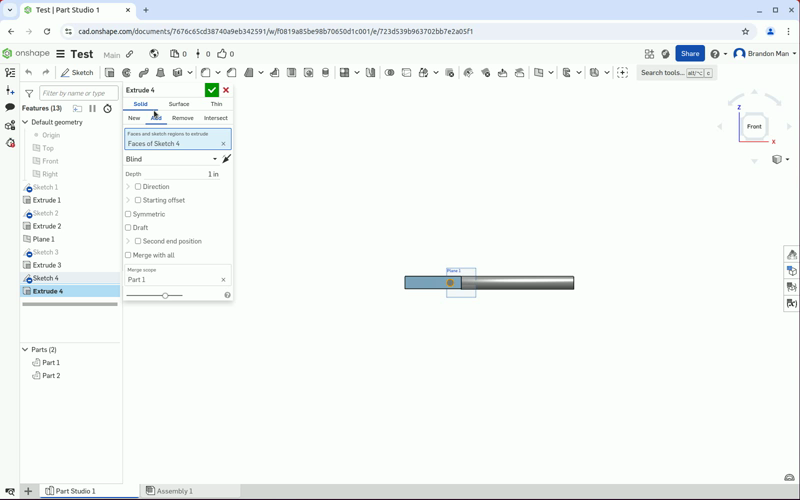
mouse_move(186, 120)
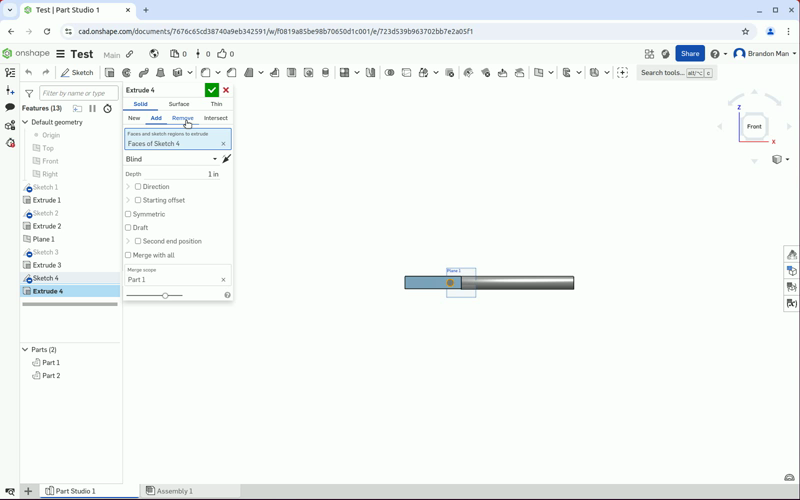
click(186, 120)
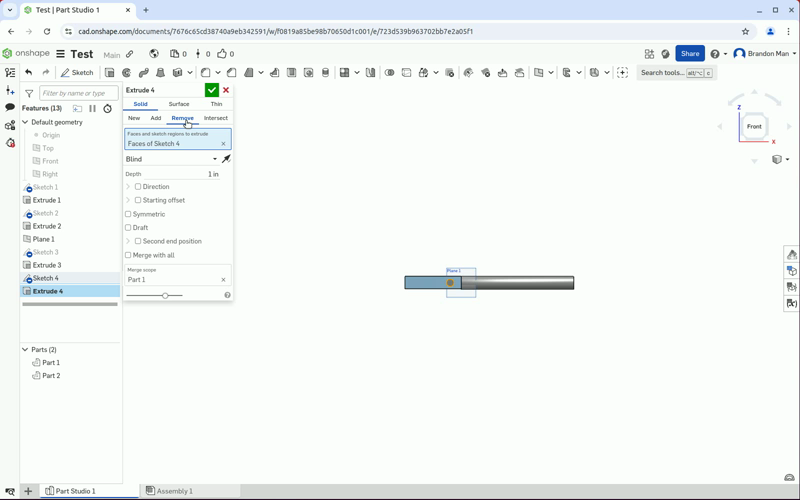
key(tab, 4)
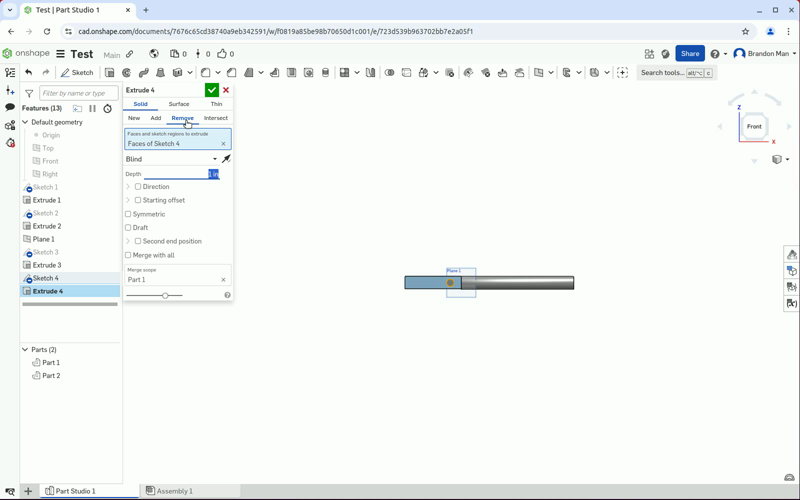
text(4.574)
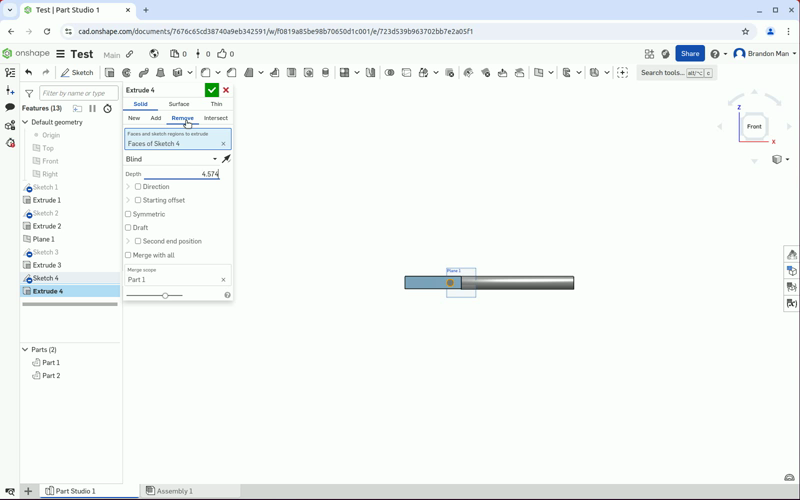
key(tab, 6)
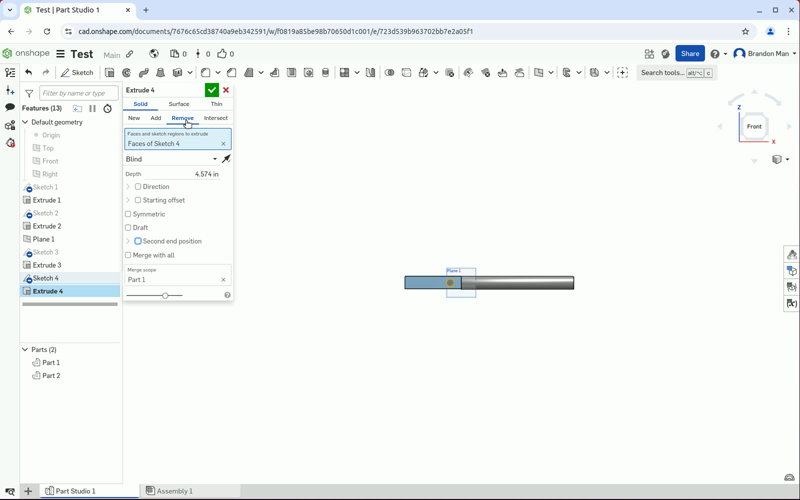
key(space)
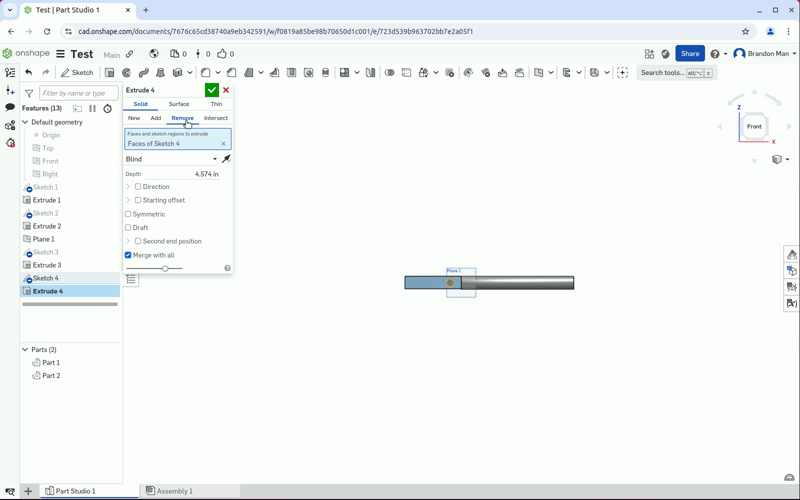
key(enter)
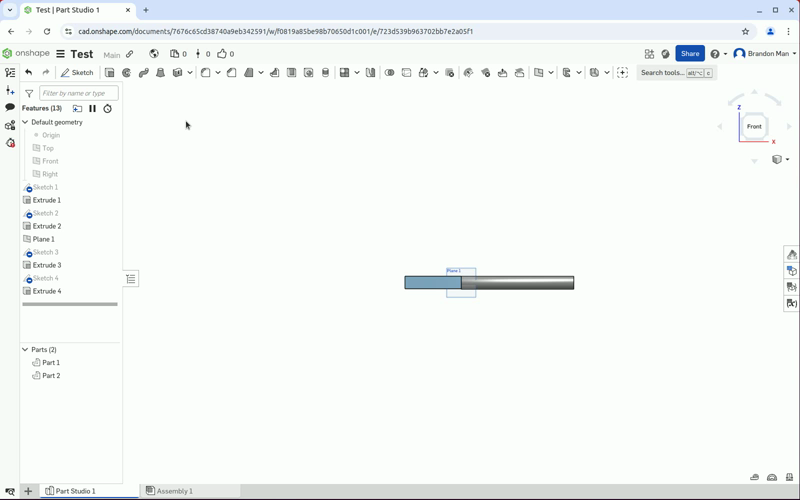
key(shift+h)
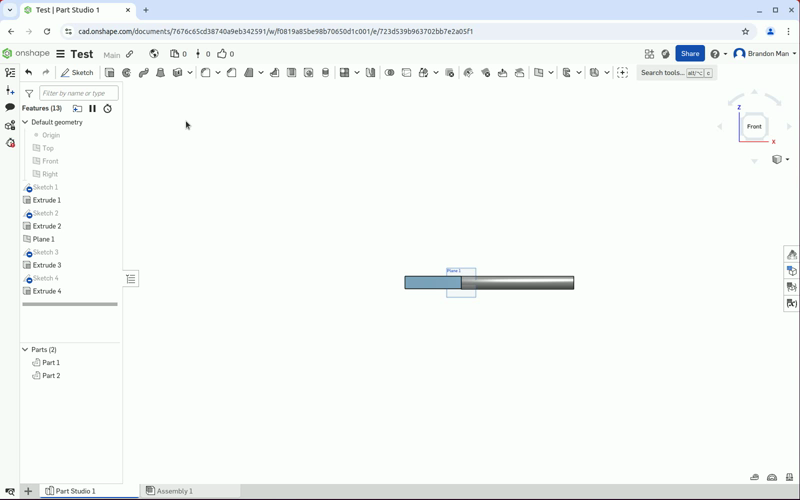
key(shift+h)
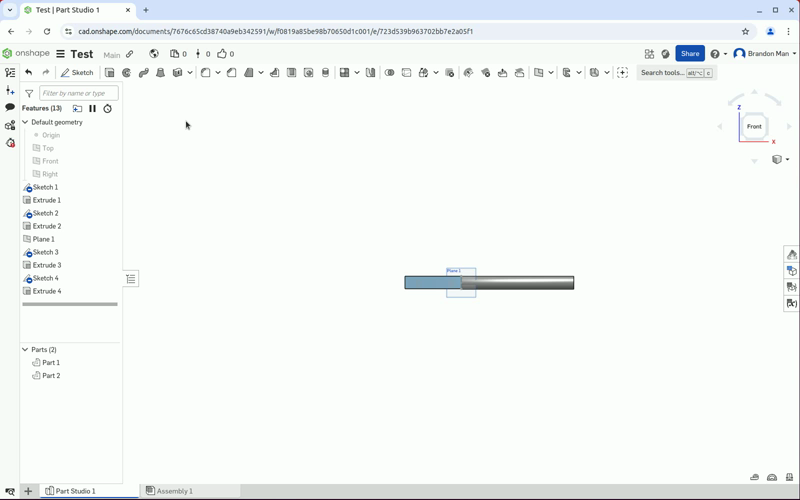
key(shift+7)
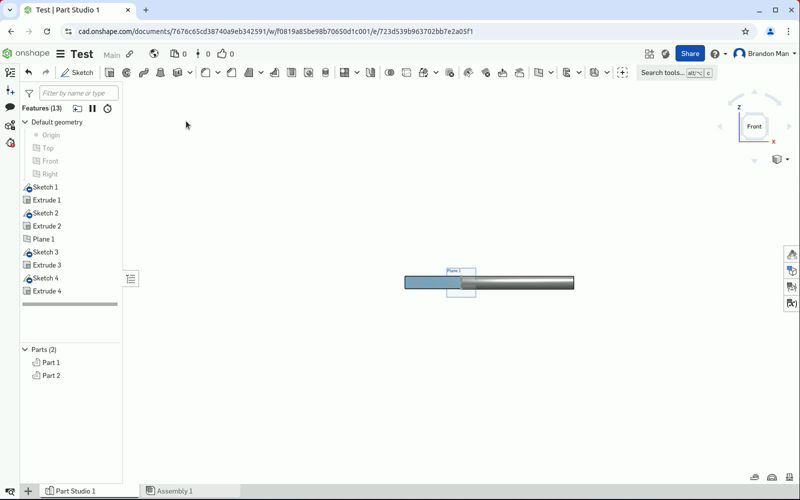
key(left, 2)
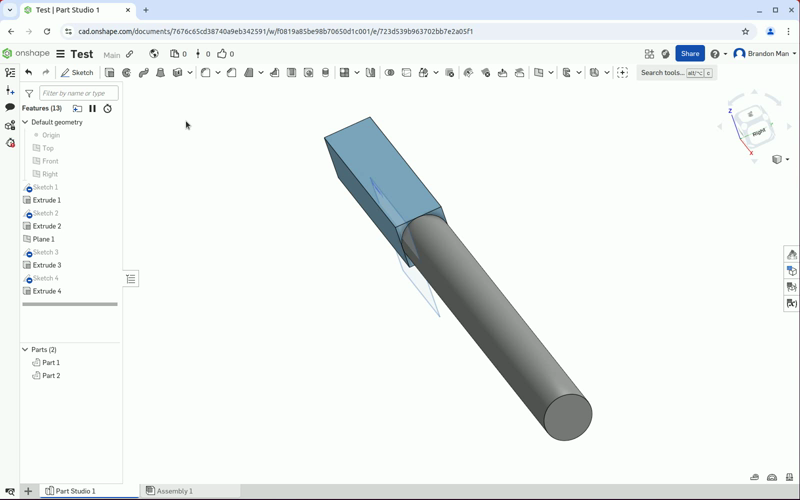
key(down, 2)
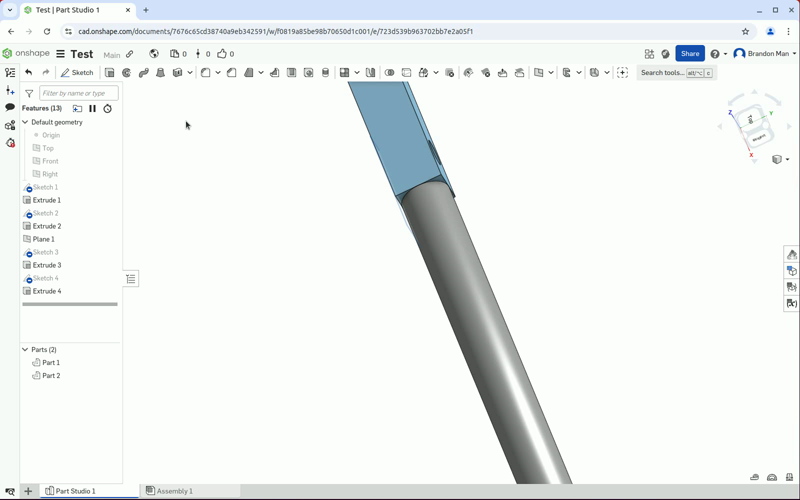
key(up, 2)
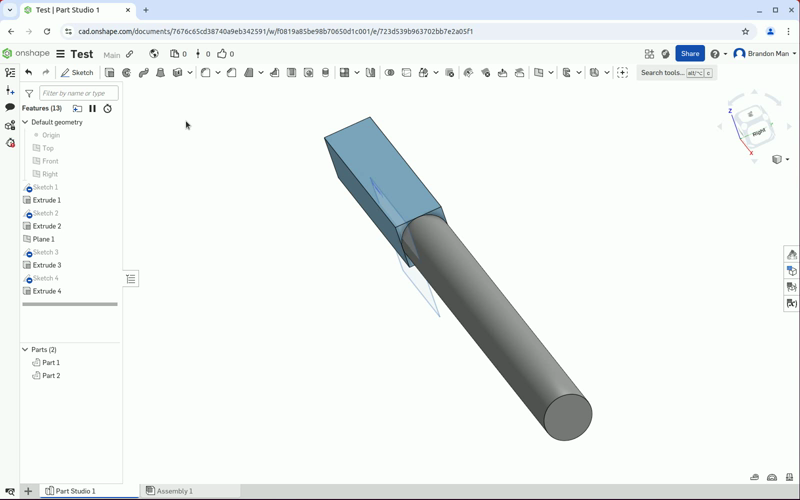
key(right, 2)
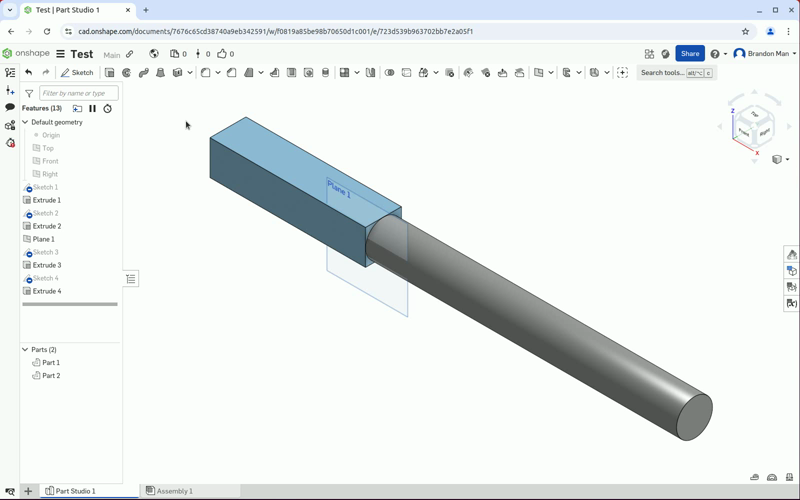
mouse_move(73, 189)
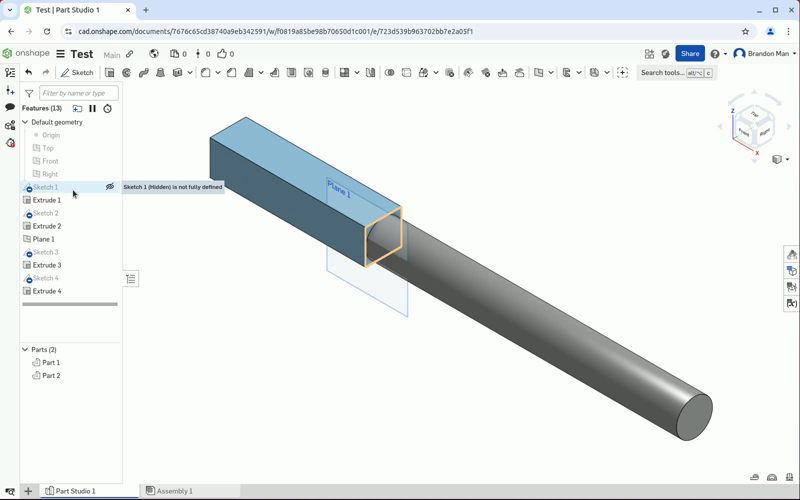
click(73, 189)